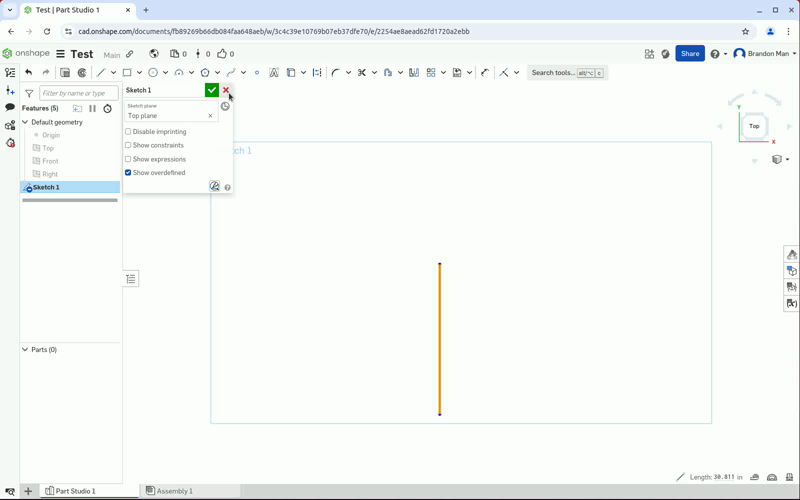
key(shift+h)
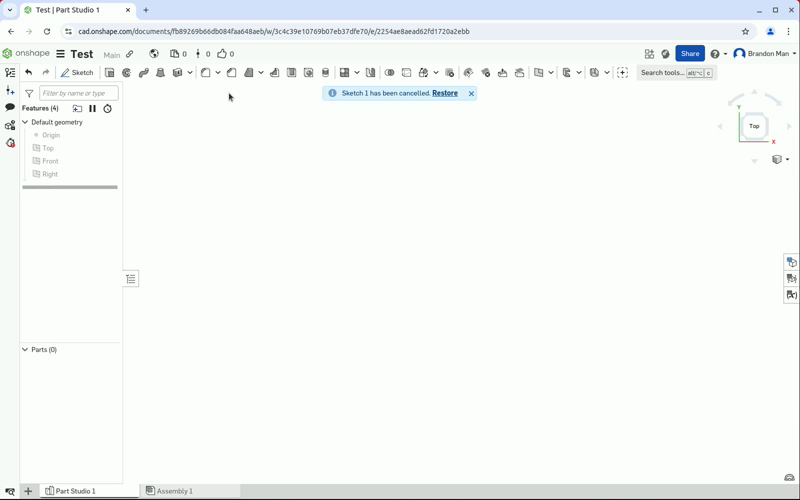
mouse_move(73, 352)
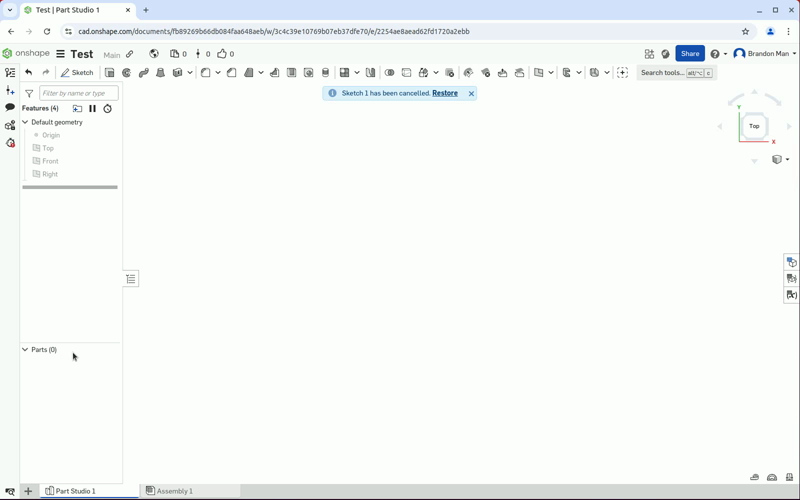
key(y)
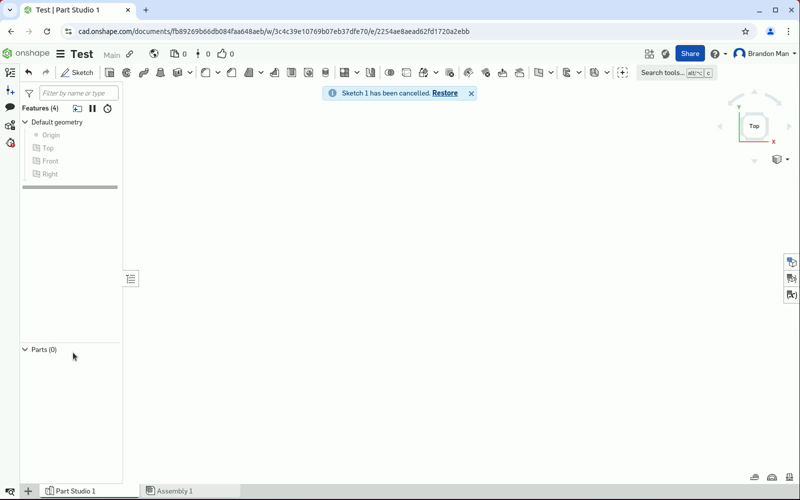
key(shift+p)
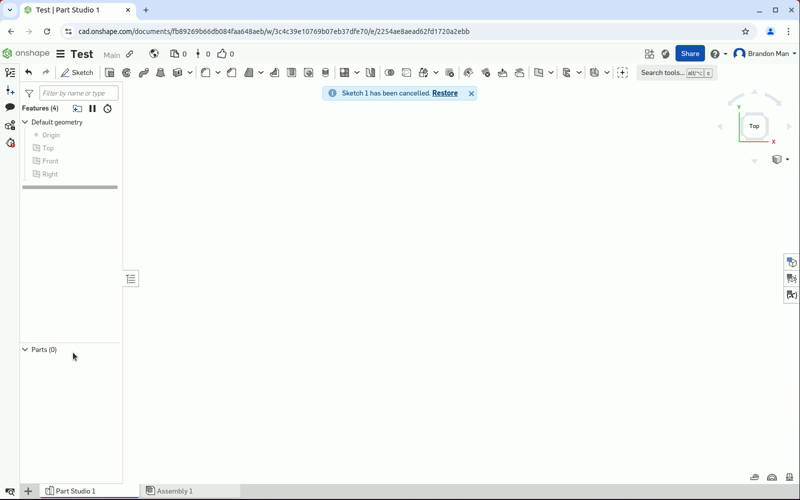
key(space)
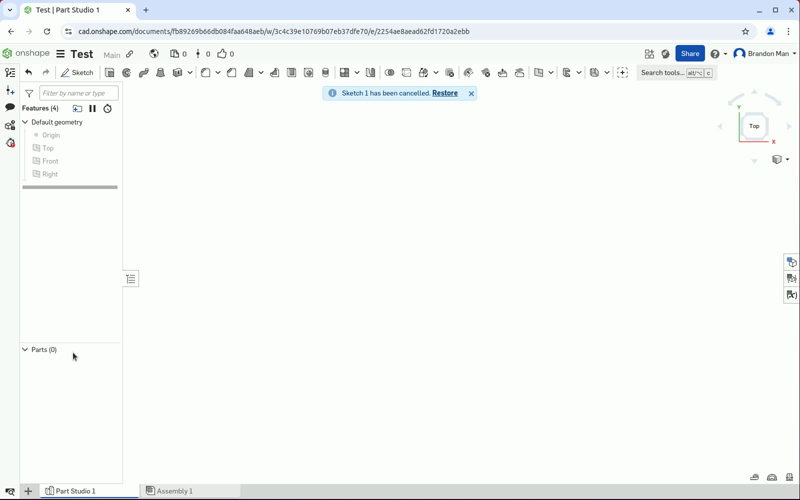
key_down(shift)
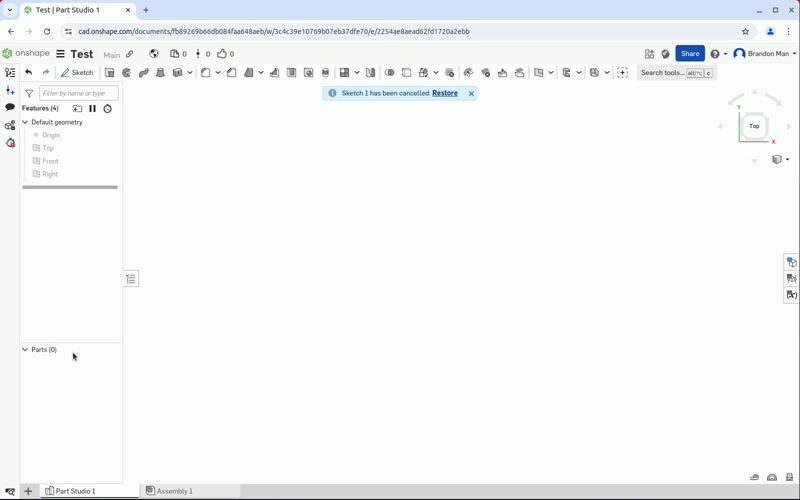
key(up)
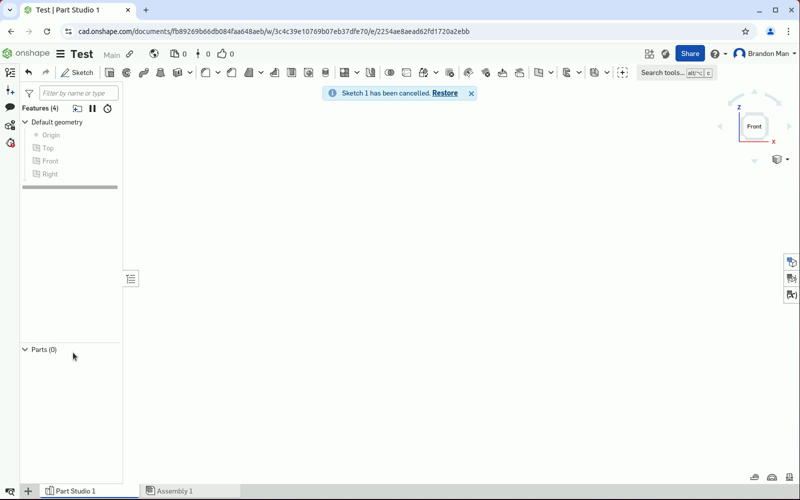
key_up(shift)
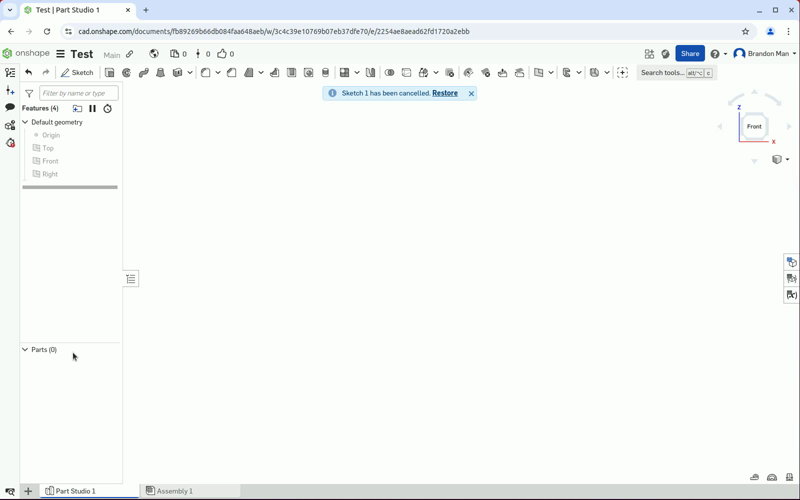
mouse_move(73, 352)
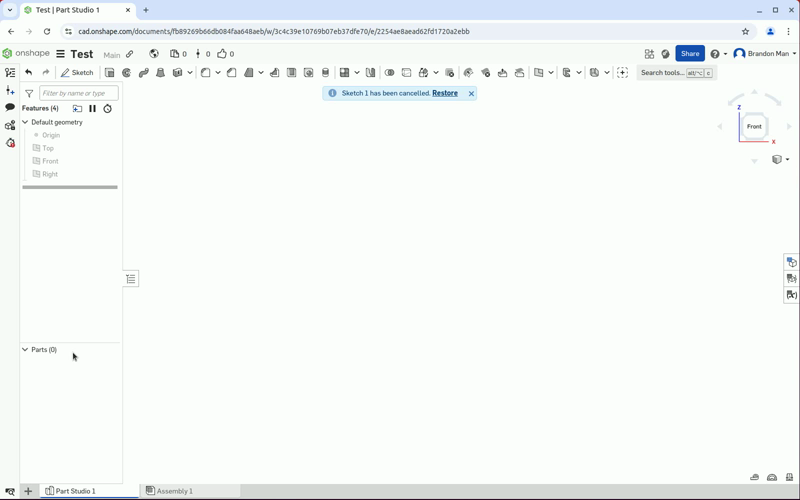
key(shift+y)
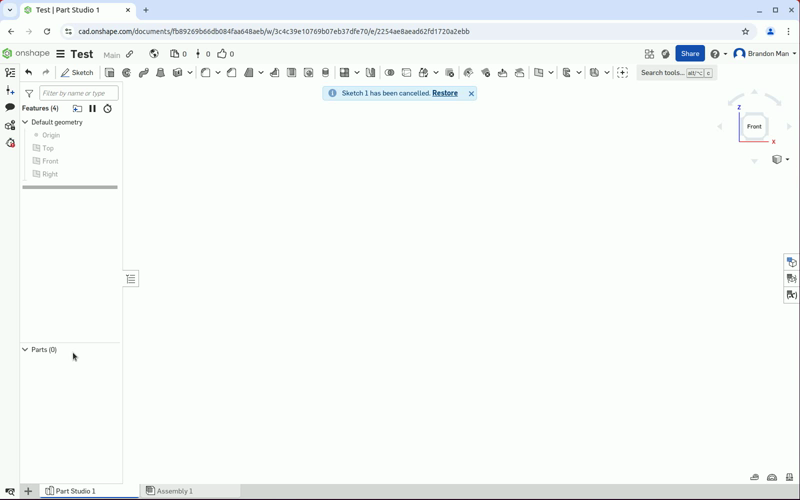
key(shift+s)
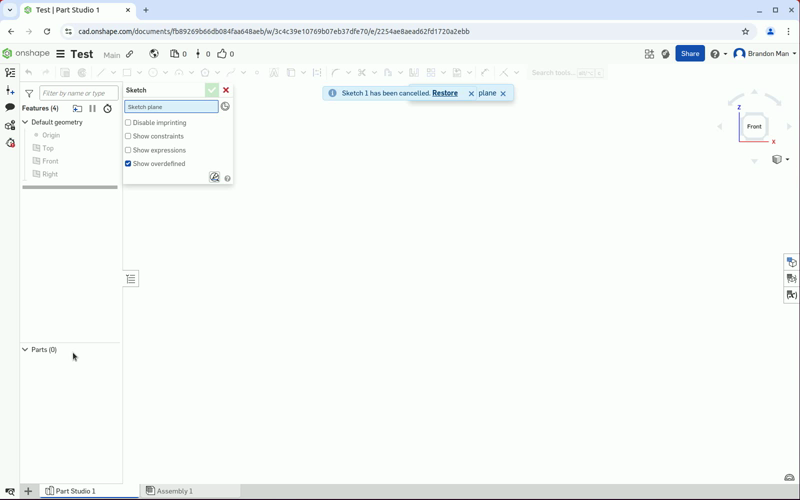
mouse_move(73, 163)
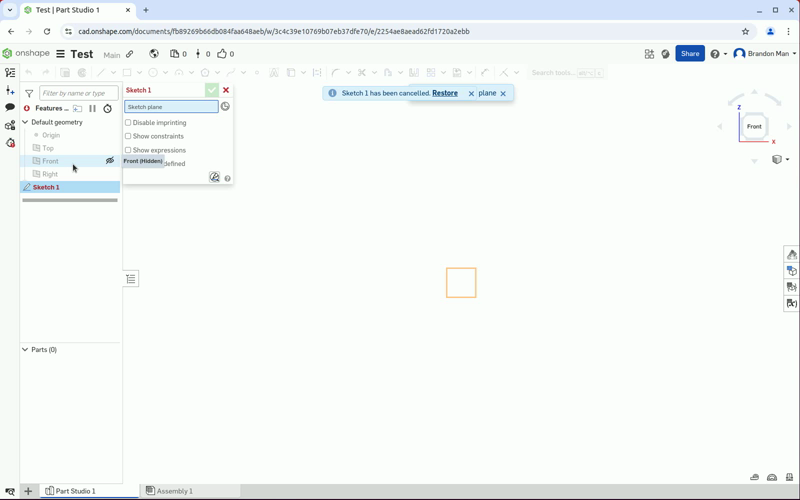
click(73, 163)
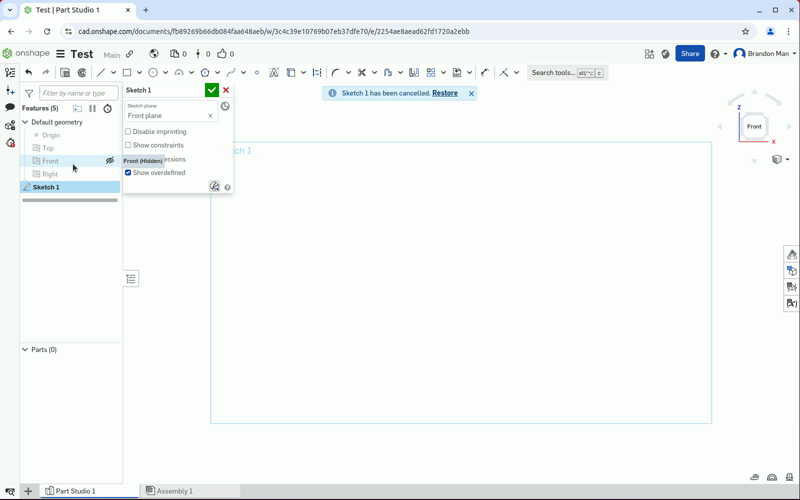
mouse_move(73, 352)
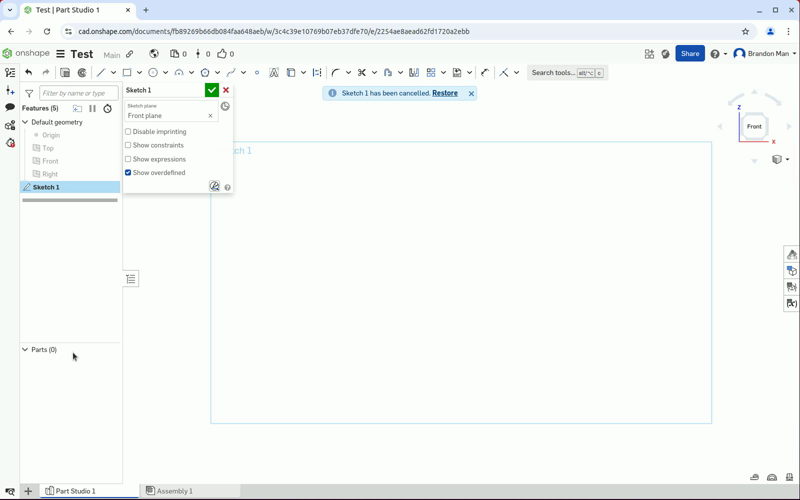
key(y)
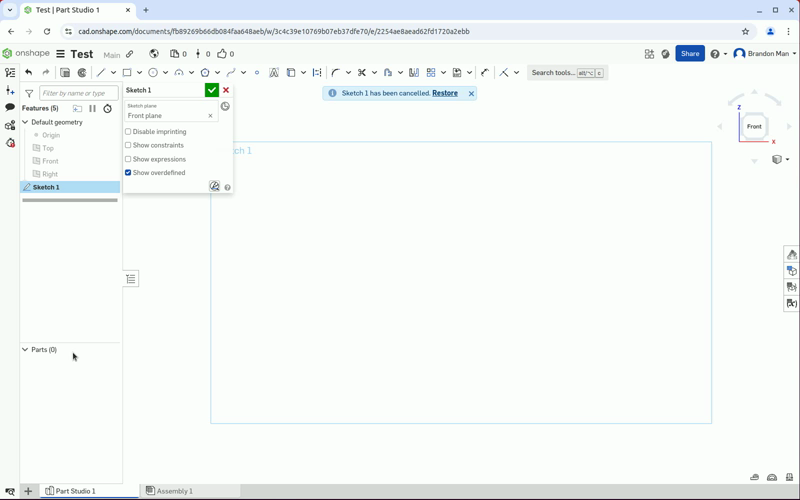
key(l)
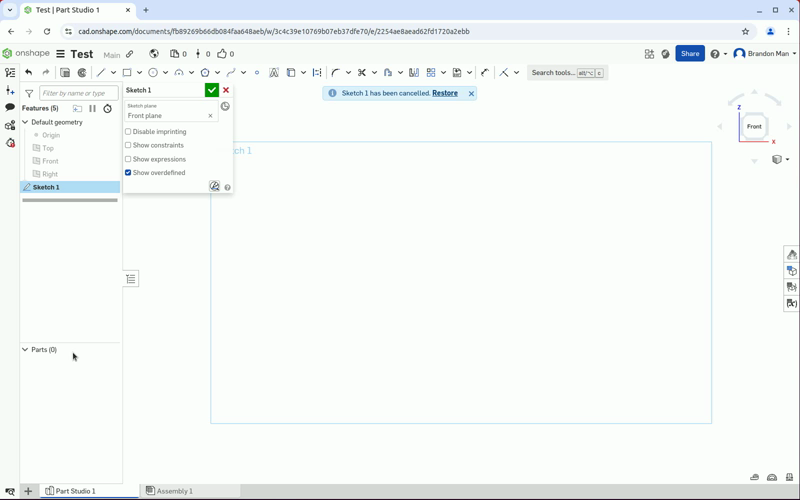
key_down(shift)
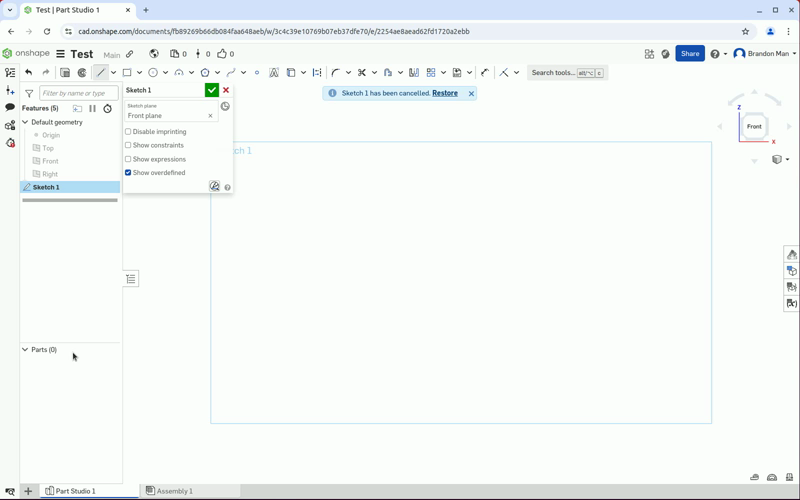
mouse_move(460, 327)
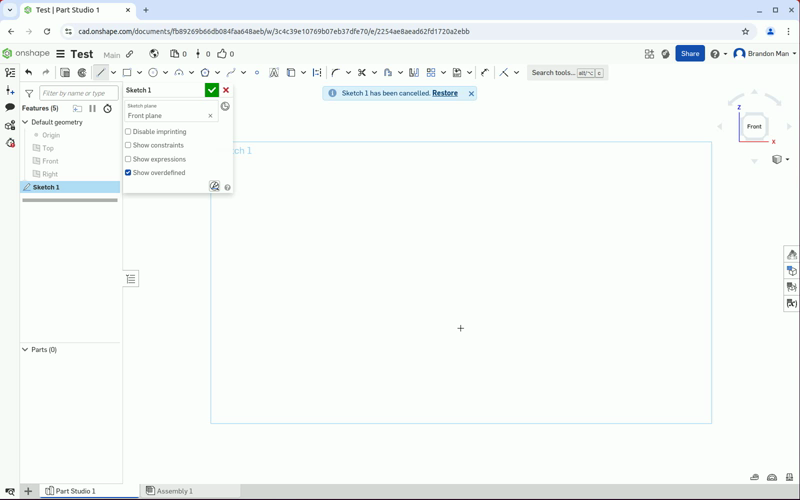
click(460, 327)
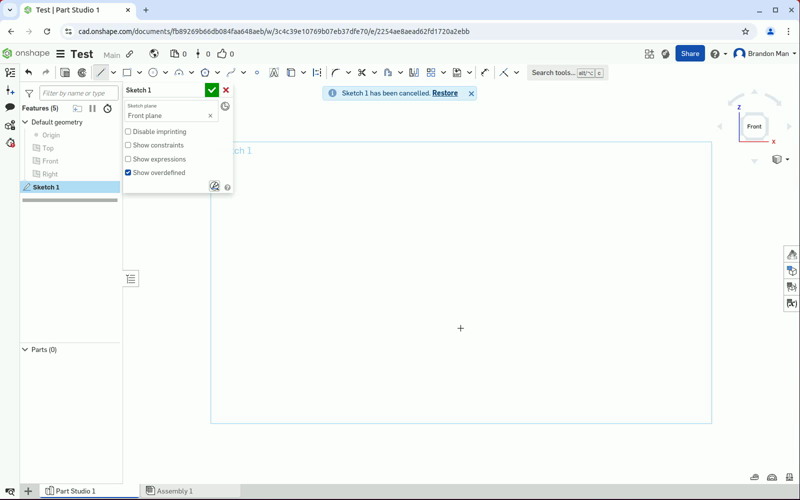
key_up(shift)
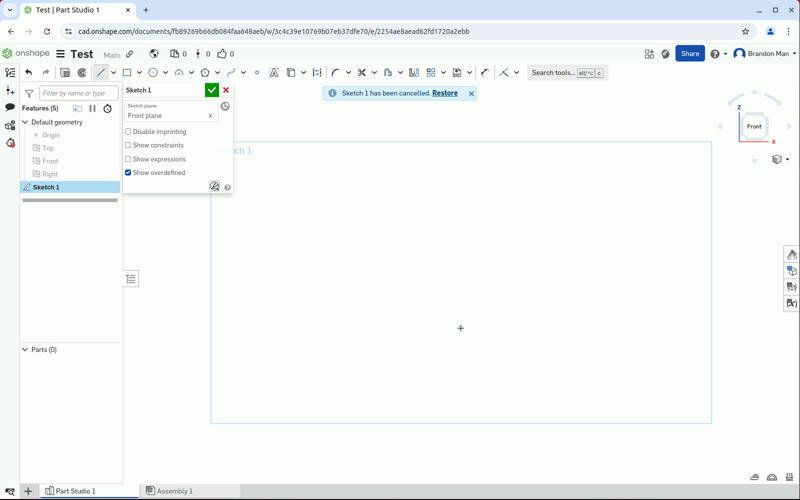
key_down(shift)
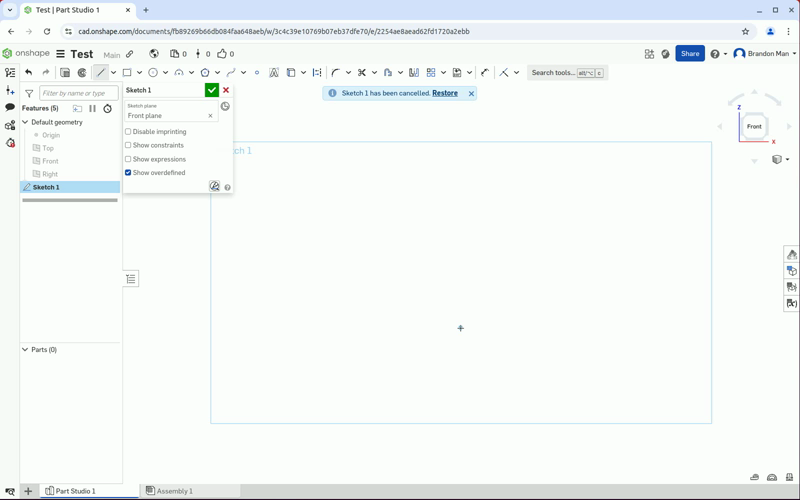
mouse_move(460, 237)
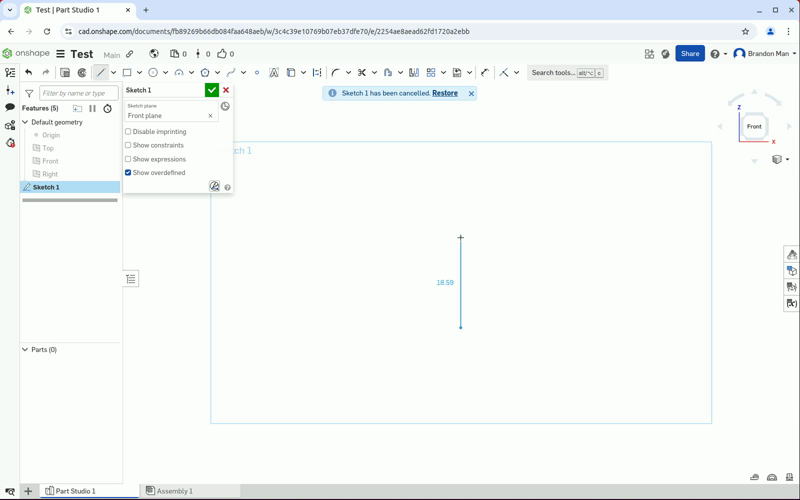
click(460, 237)
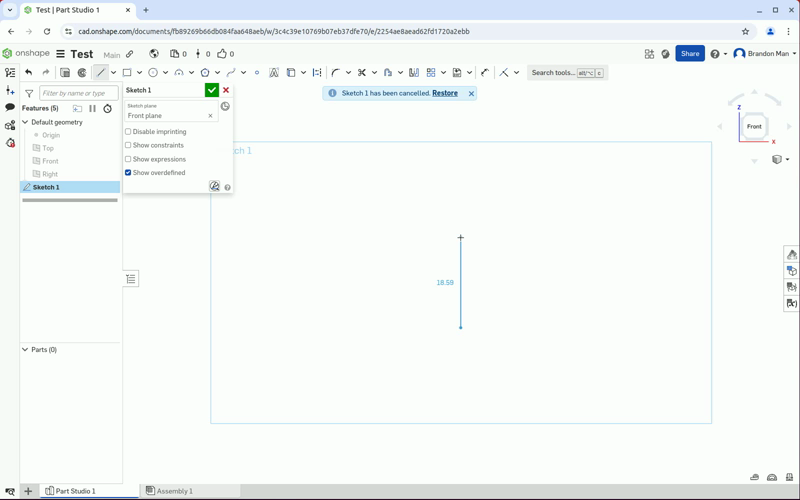
key_up(shift)
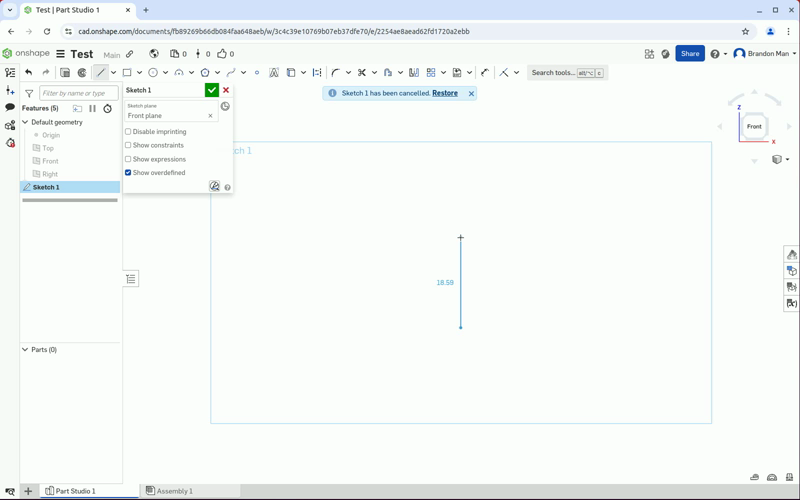
key(esc)
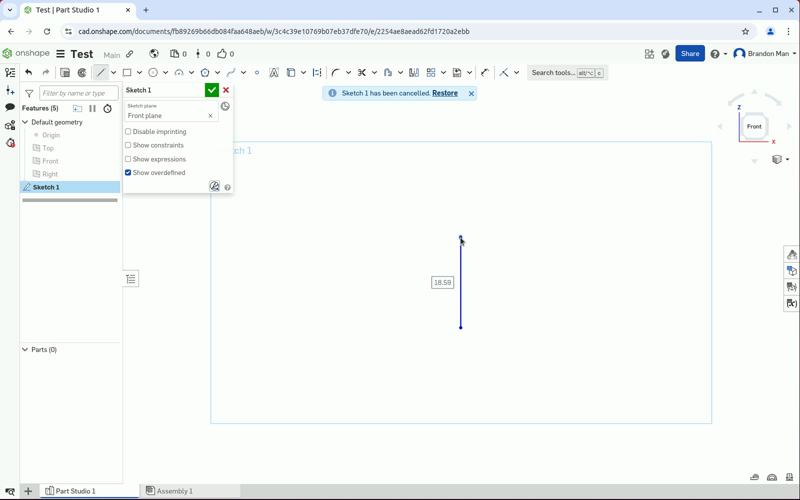
key(a)
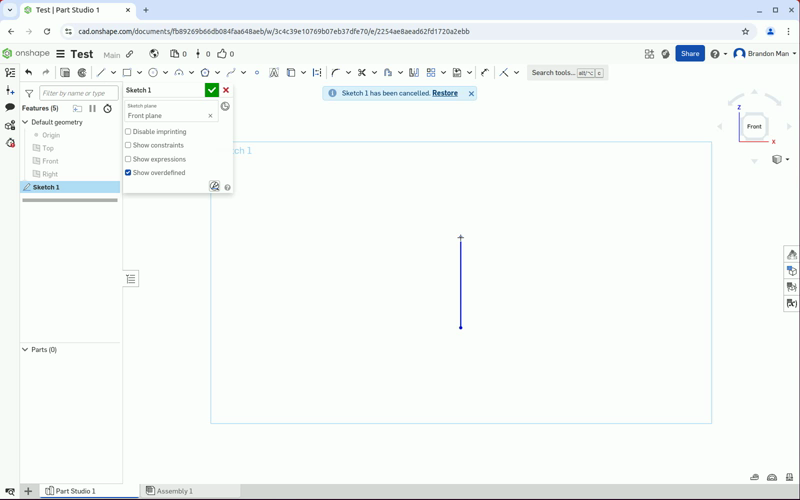
mouse_move(460, 237)
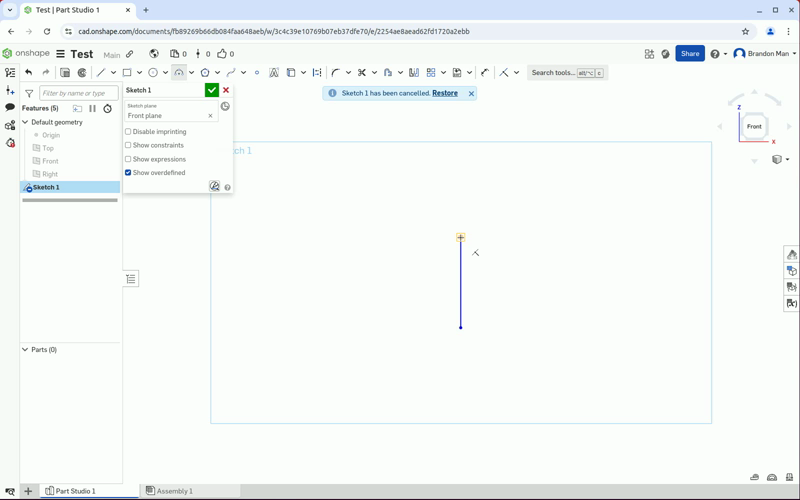
click(460, 237)
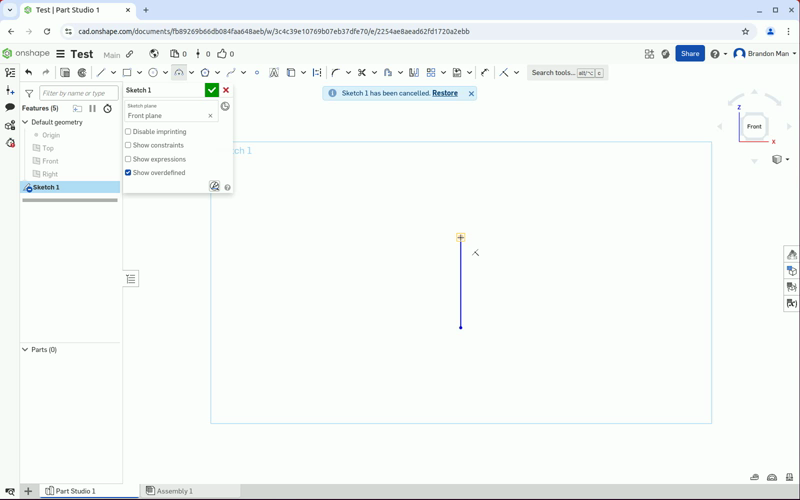
mouse_move(460, 327)
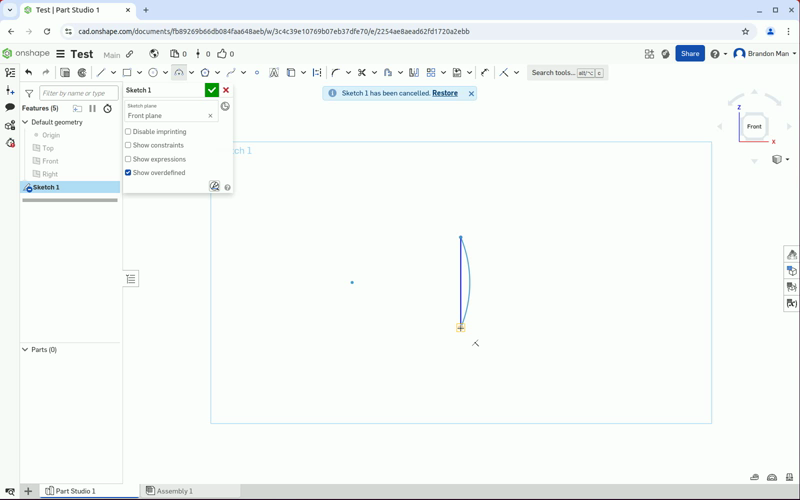
click(460, 327)
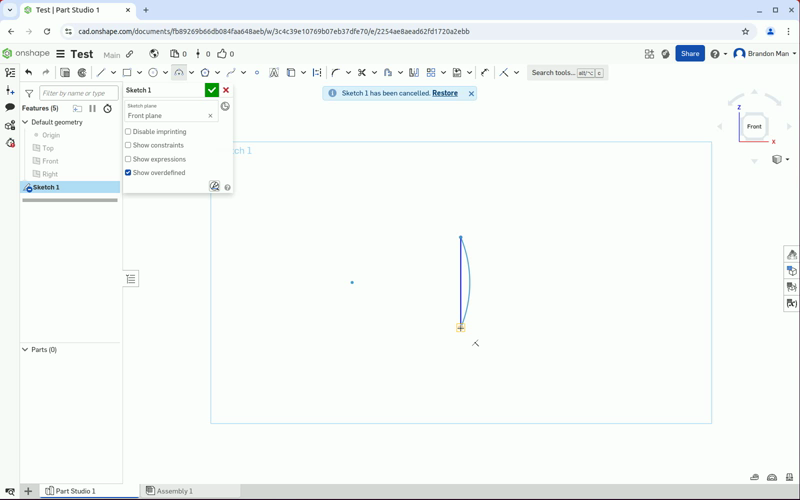
key_down(shift)
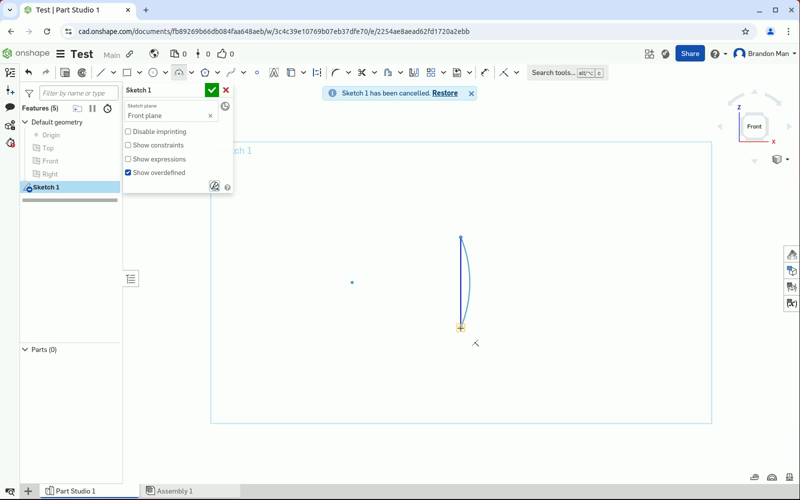
mouse_move(415, 282)
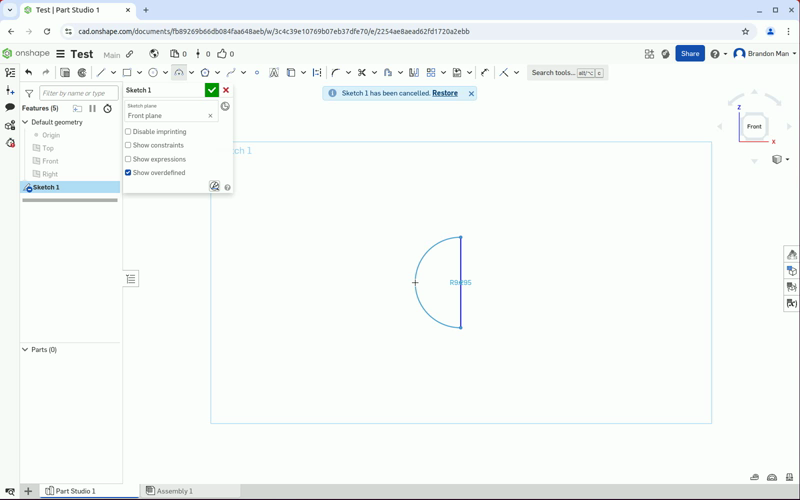
click(415, 282)
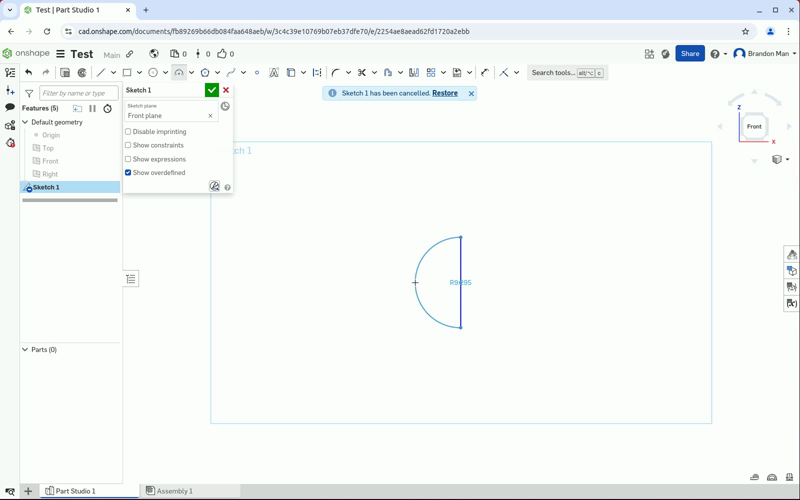
key_up(shift)
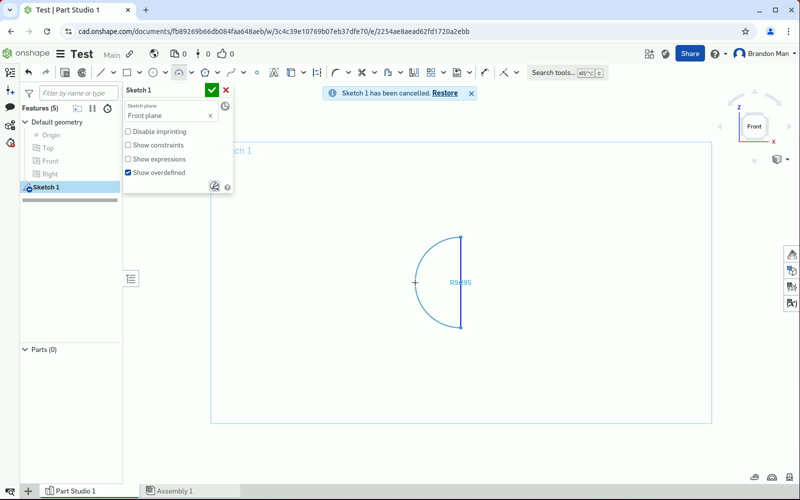
key(esc)
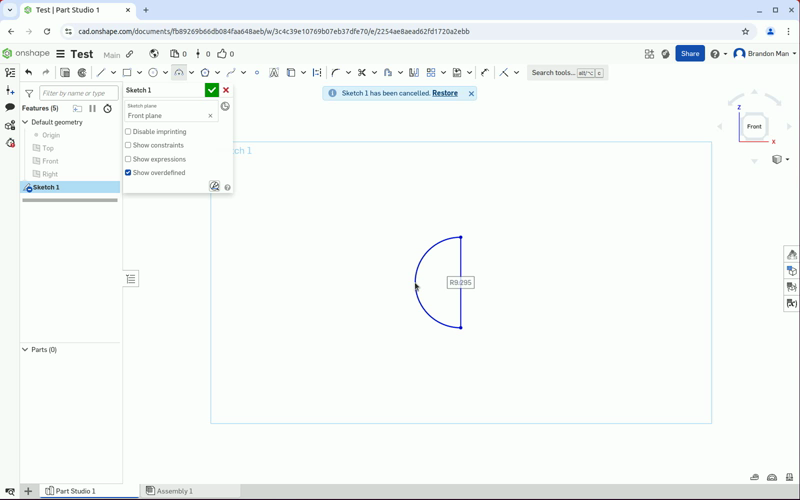
mouse_move(453, 279)
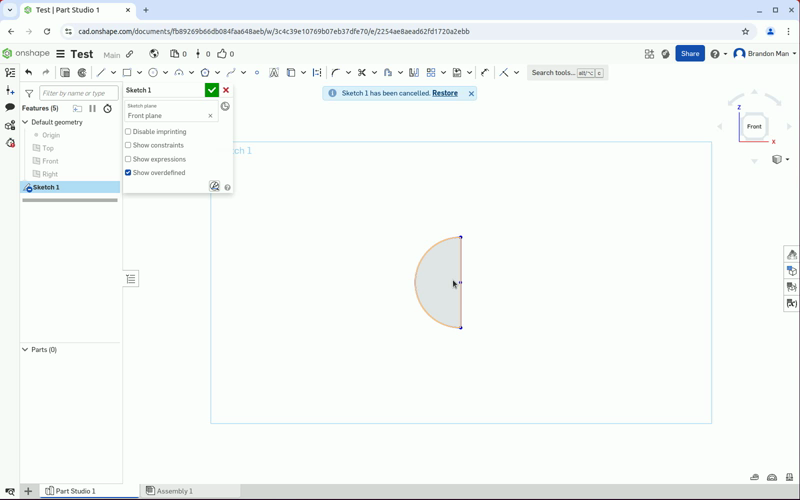
scroll(6)
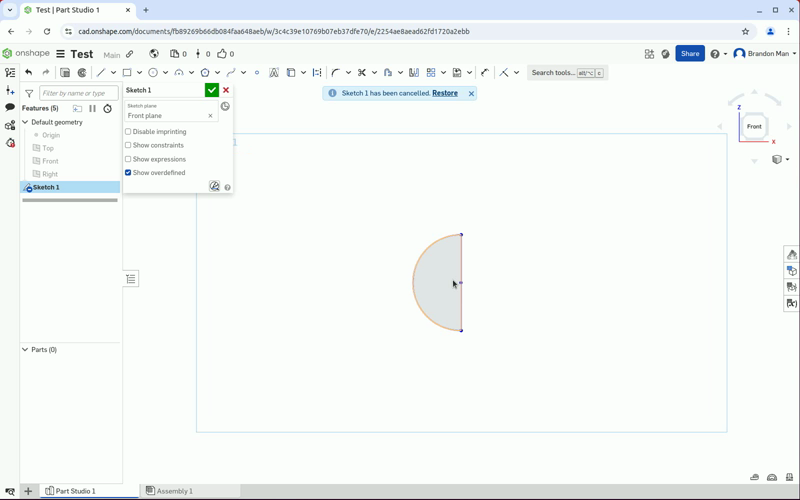
scroll(6)
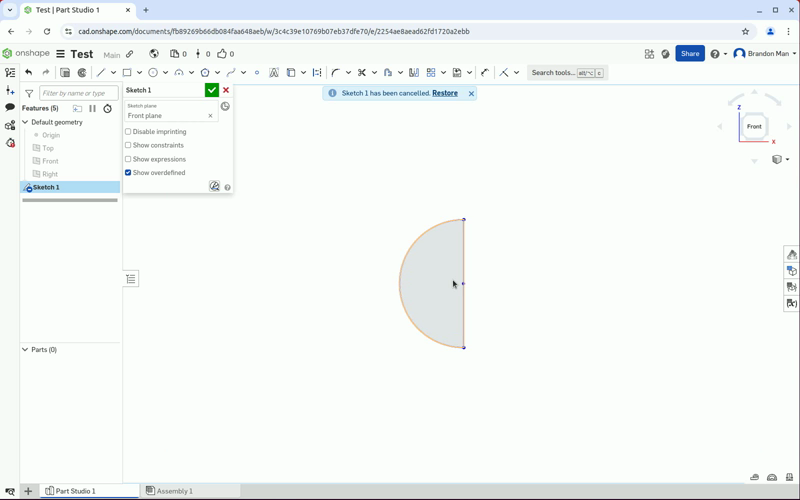
scroll(6)
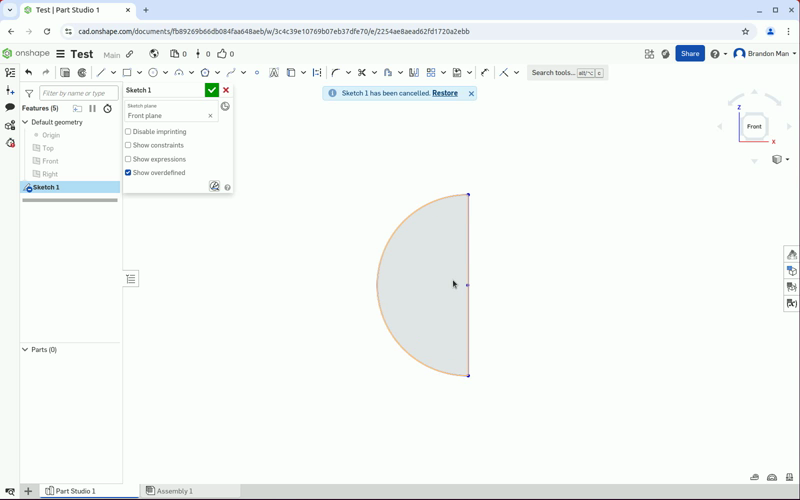
scroll(6)
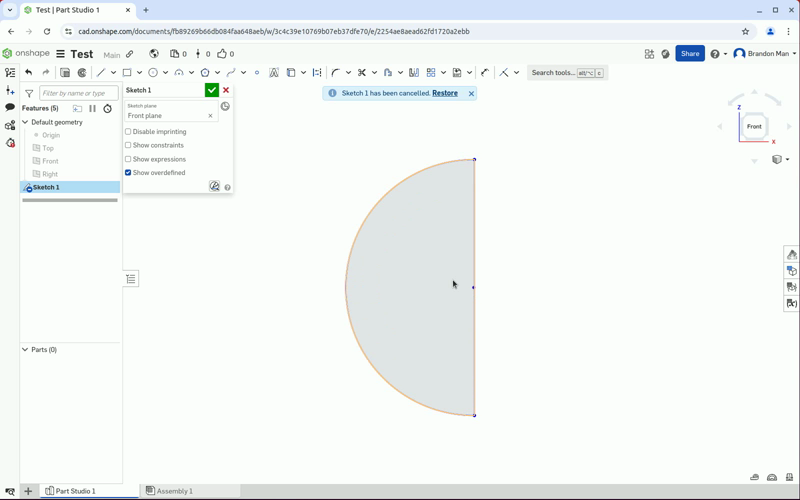
scroll(6)
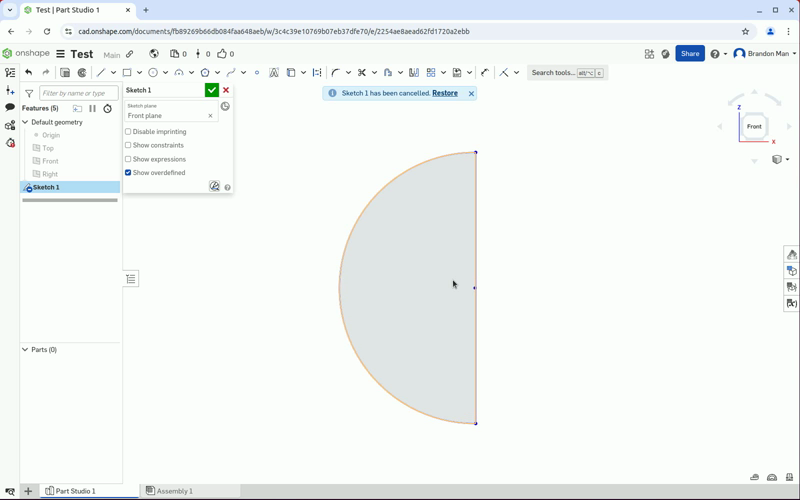
scroll(6)
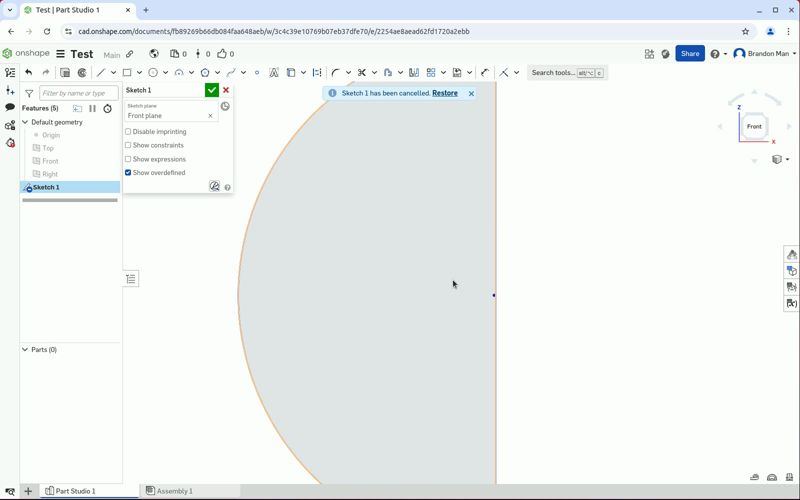
scroll(6)
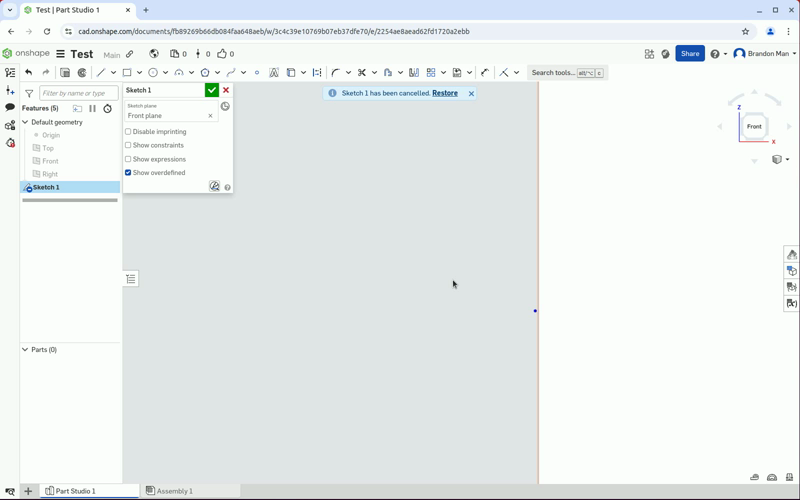
click(453, 279)
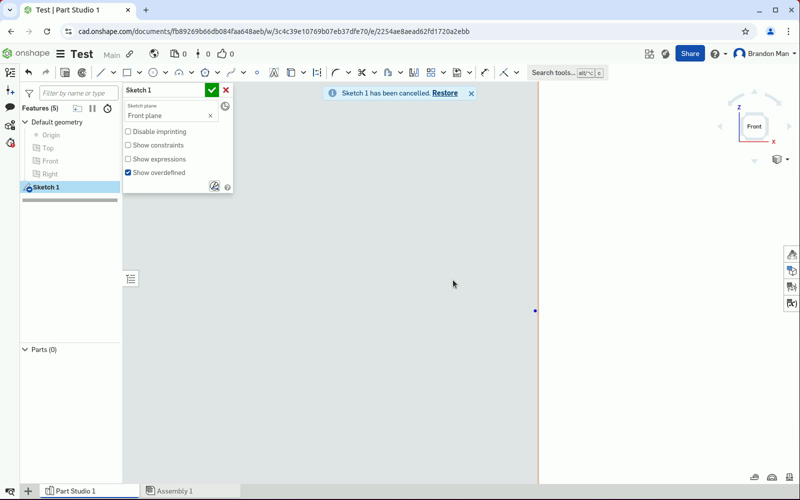
scroll(-6)
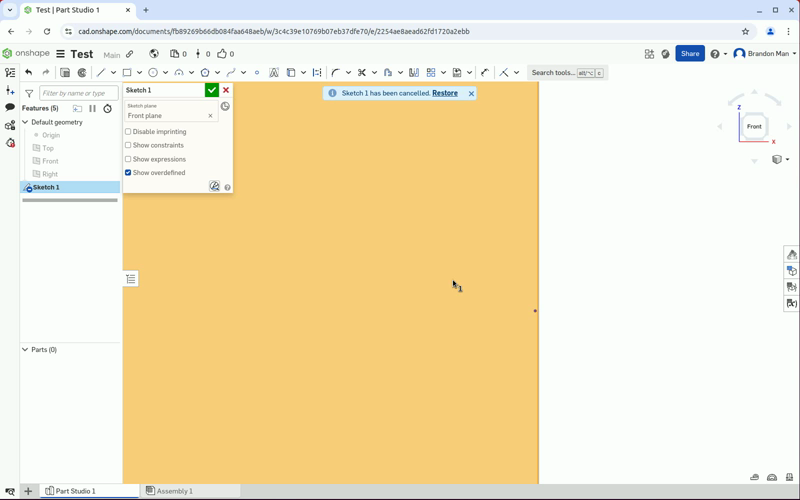
scroll(-6)
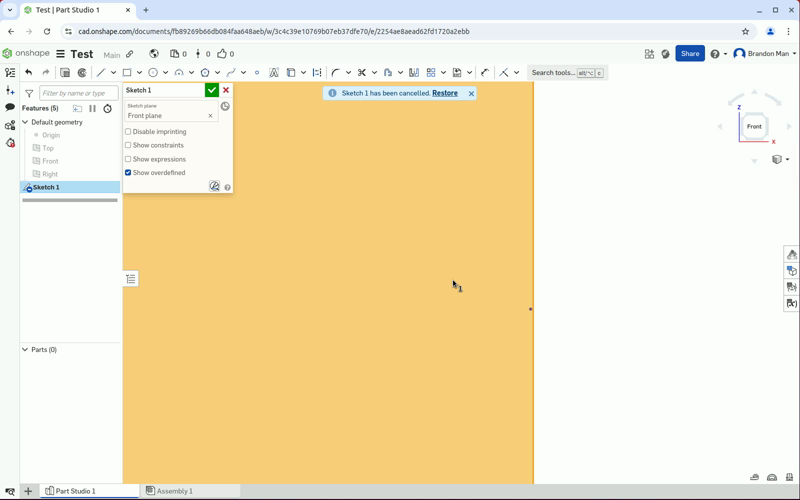
scroll(-6)
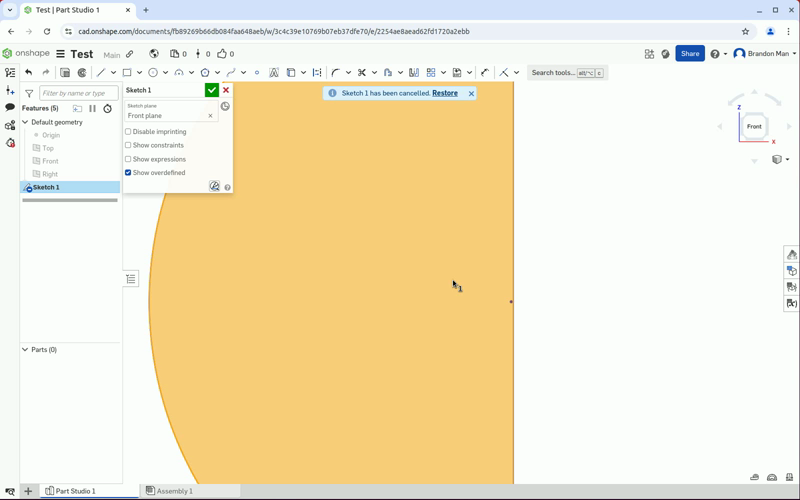
scroll(-6)
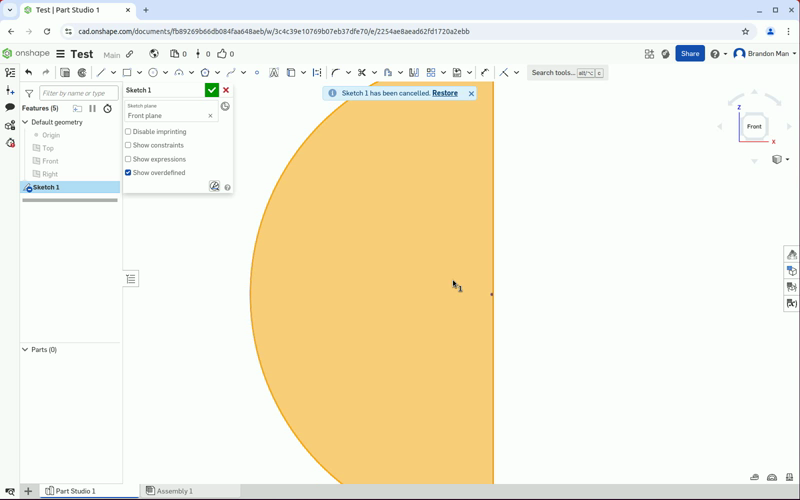
scroll(-6)
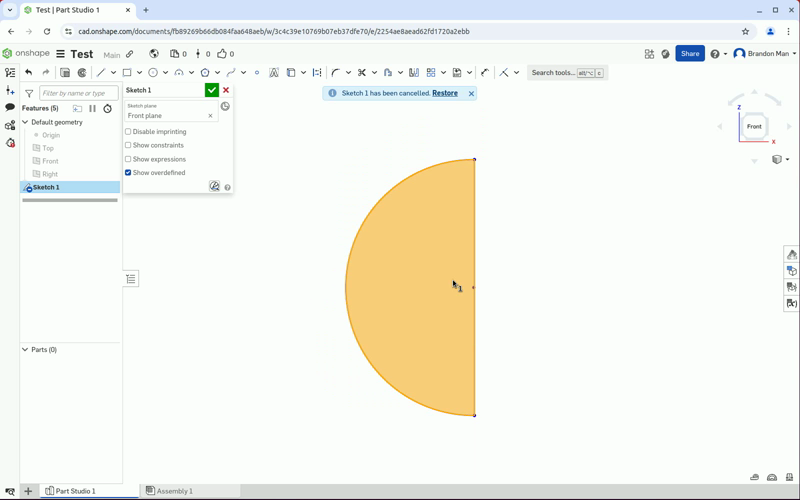
scroll(-6)
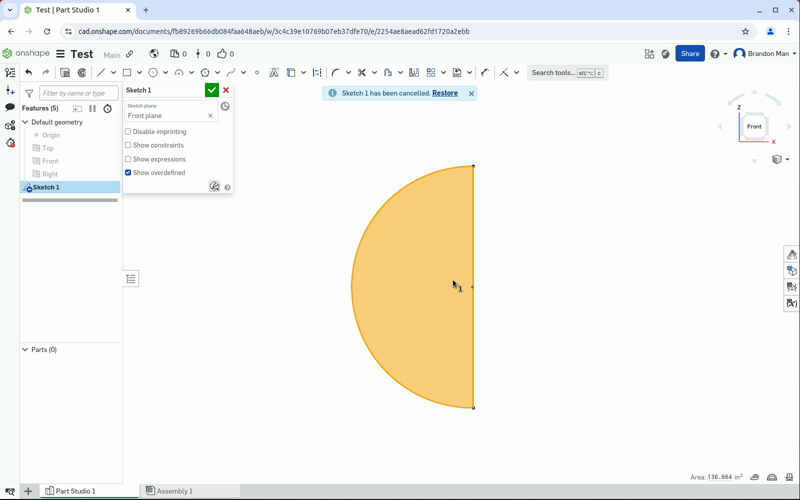
scroll(-6)
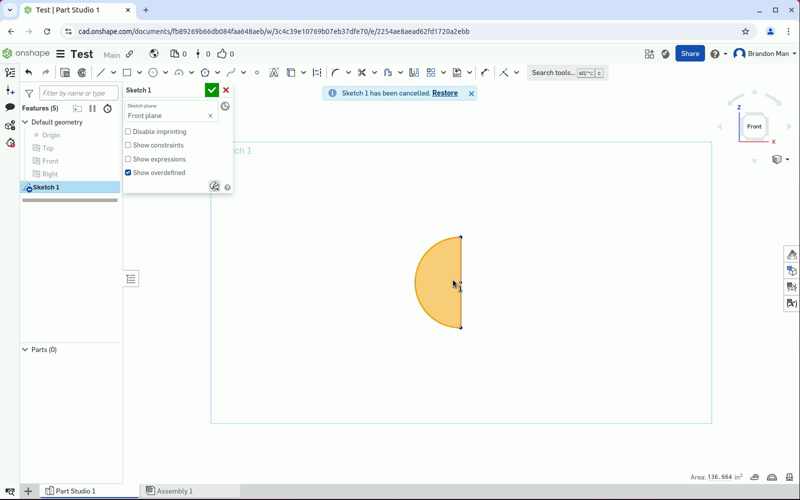
mouse_move(73, 352)
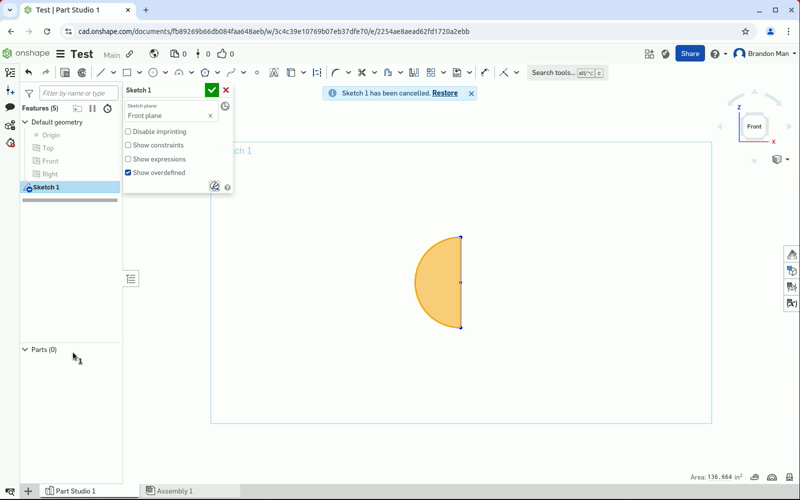
key(shift+y)
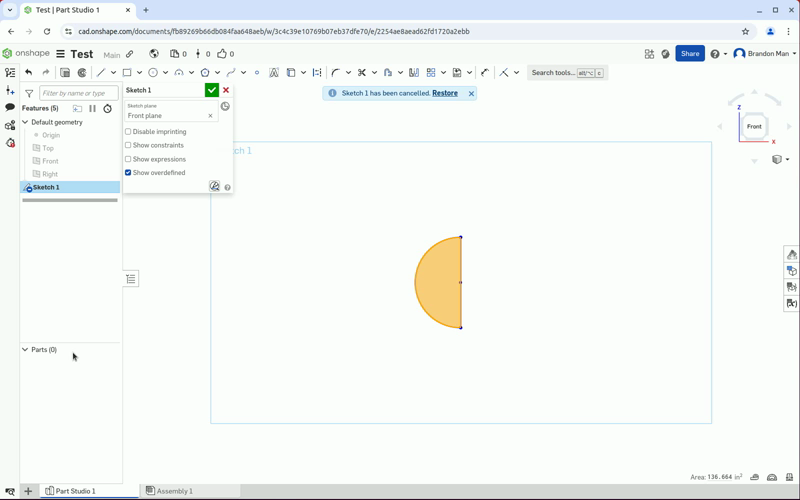
key(shift+e)
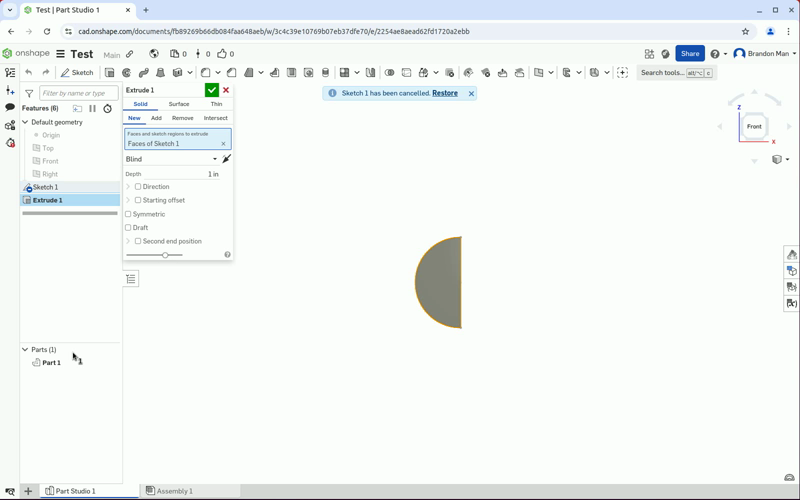
mouse_move(143, 106)
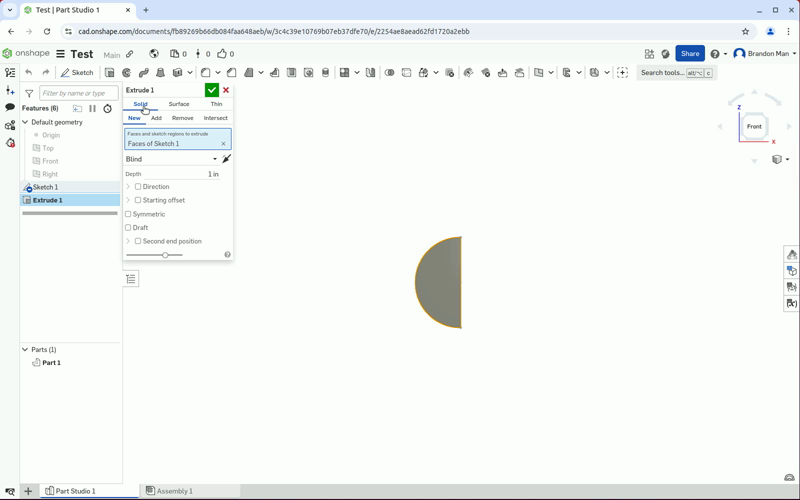
click(143, 106)
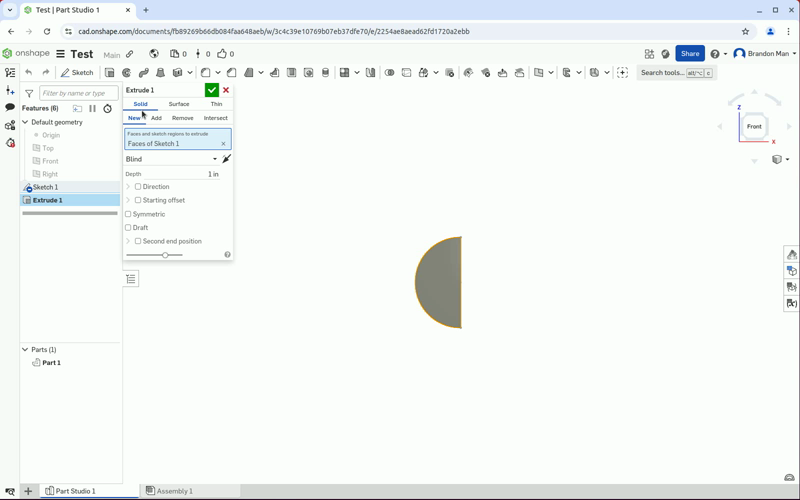
mouse_move(137, 120)
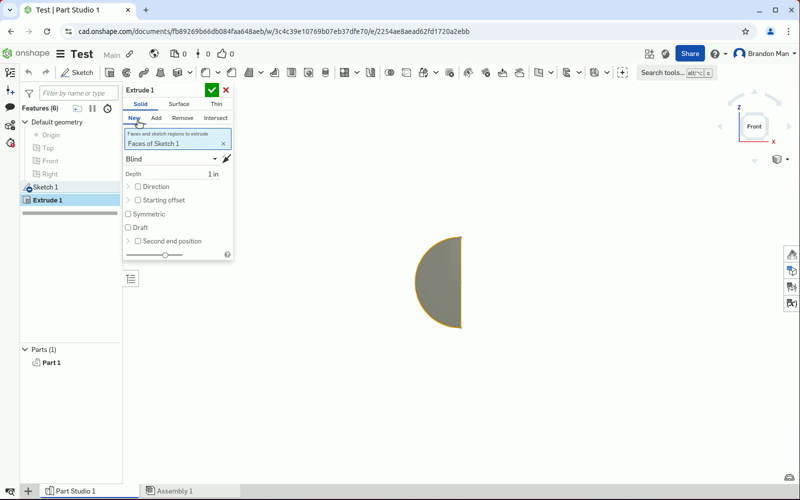
click(137, 120)
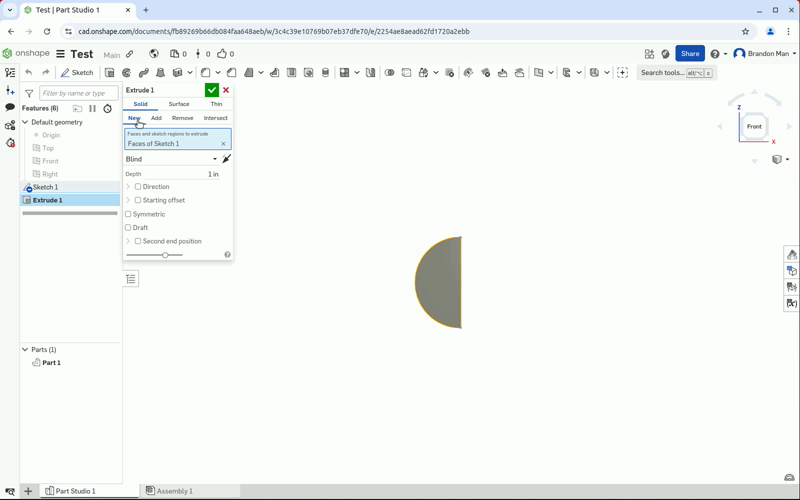
key(tab, 4)
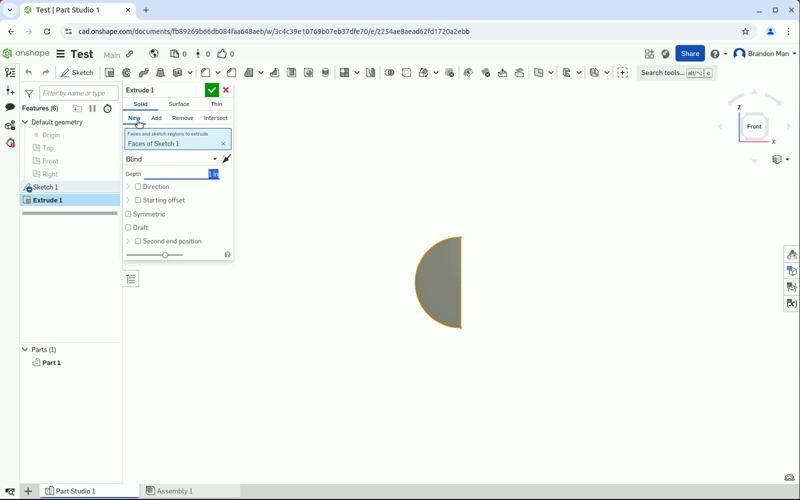
text(18.535)
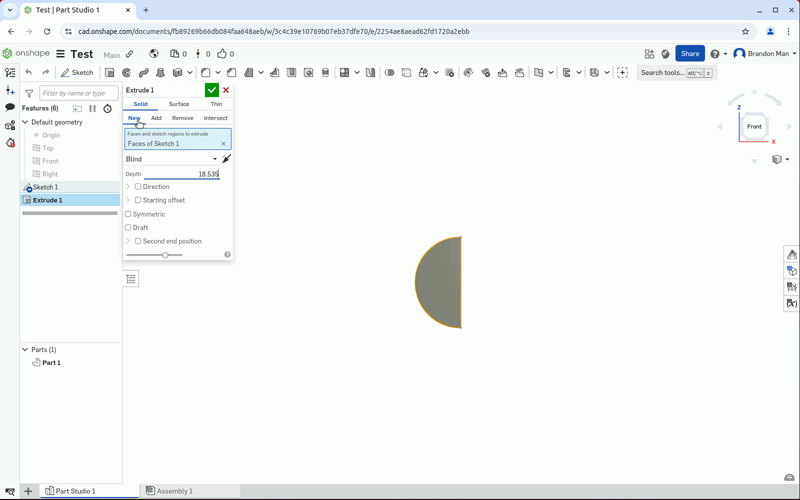
key(enter)
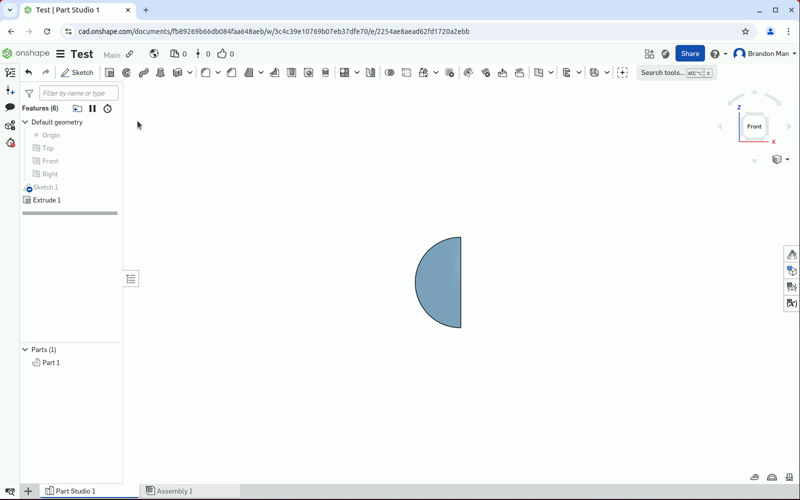
key(shift+h)
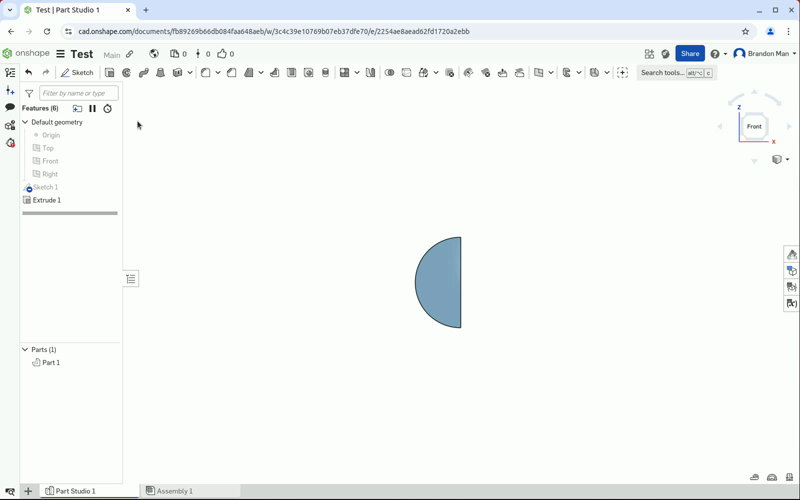
key(shift+h)
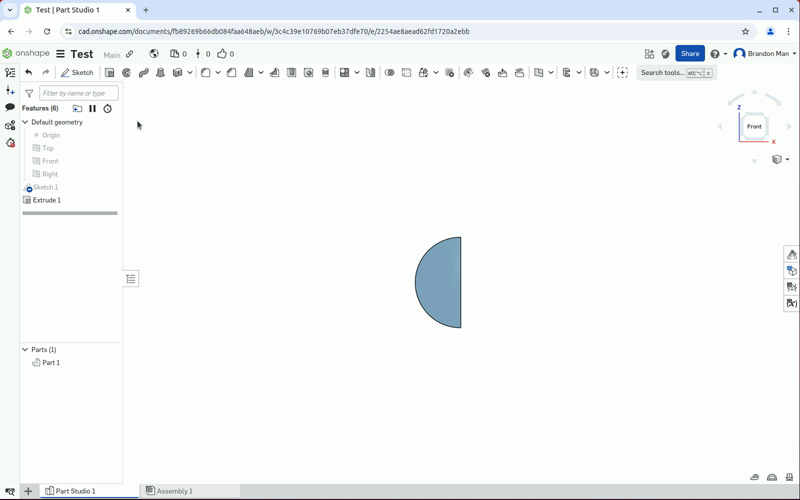
mouse_move(73, 189)
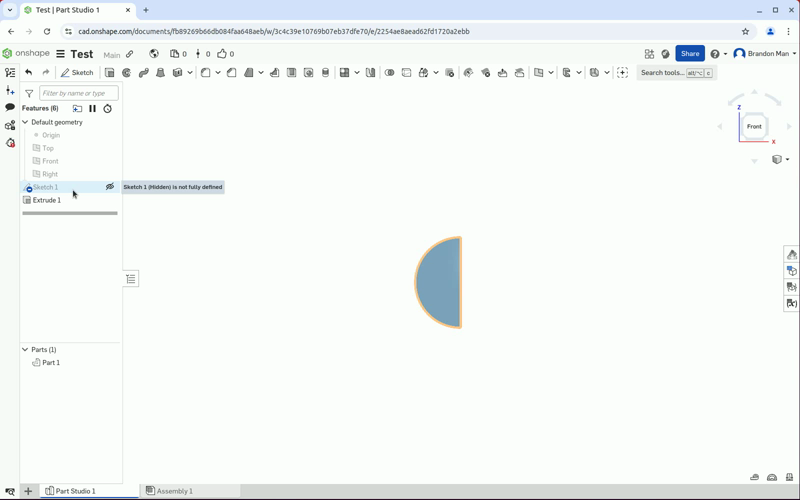
click(73, 189)
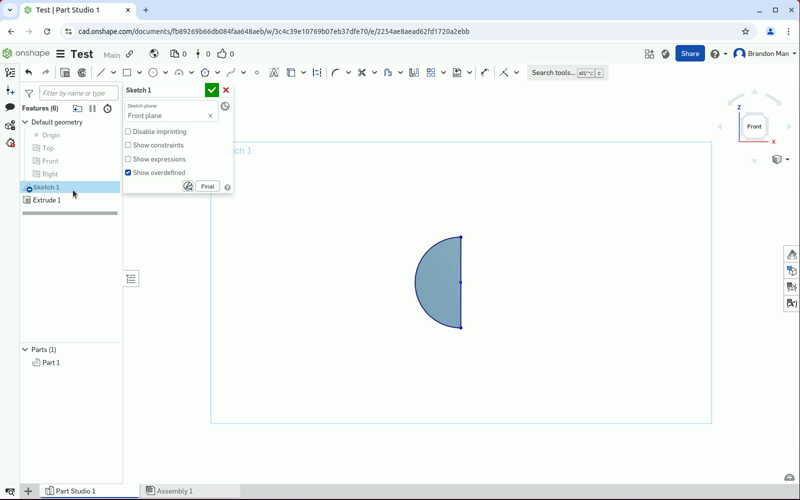
mouse_move(229, 92)
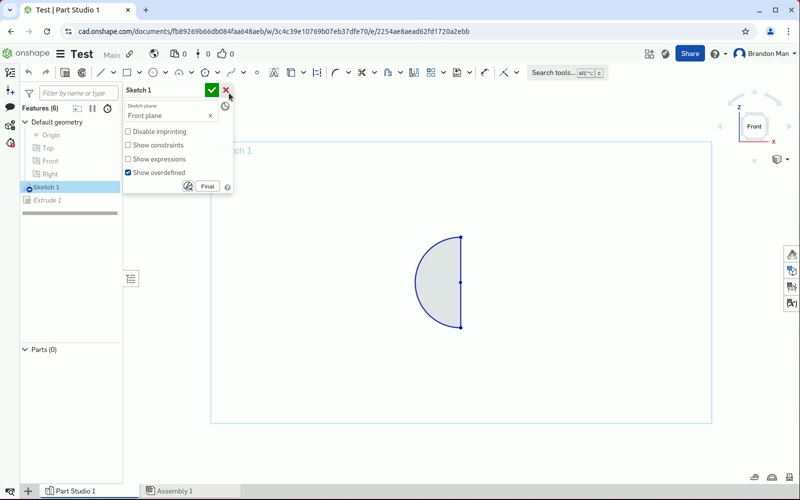
click(229, 92)
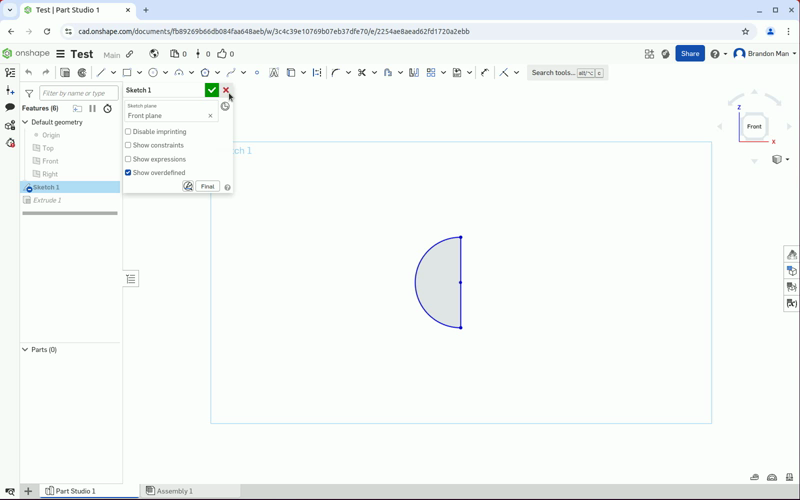
key(shift+s)
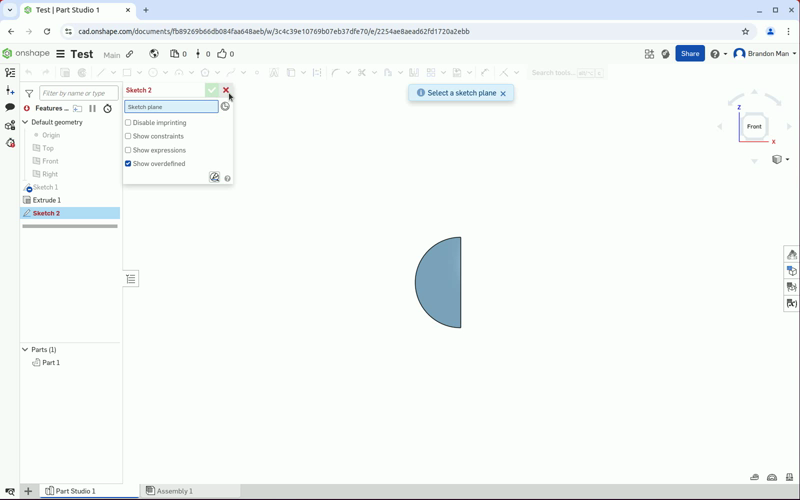
mouse_move(73, 163)
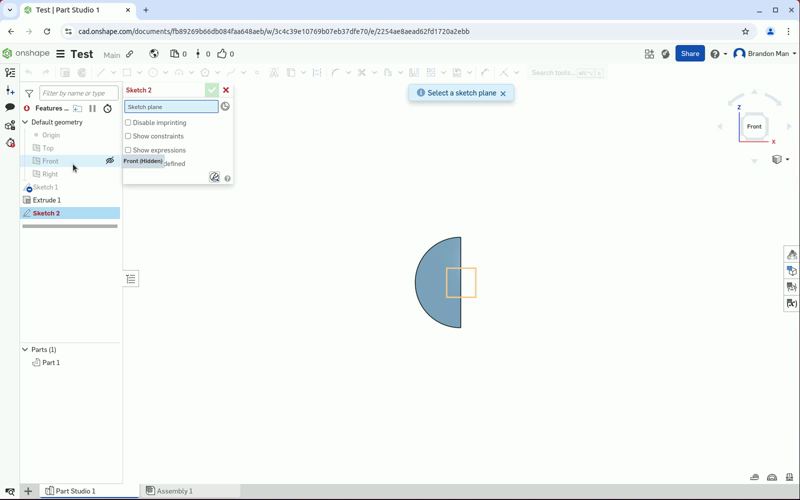
click(73, 163)
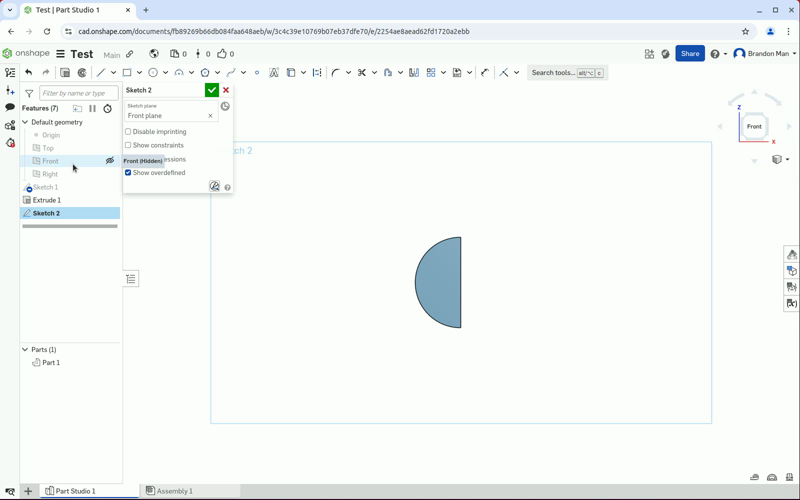
mouse_move(73, 352)
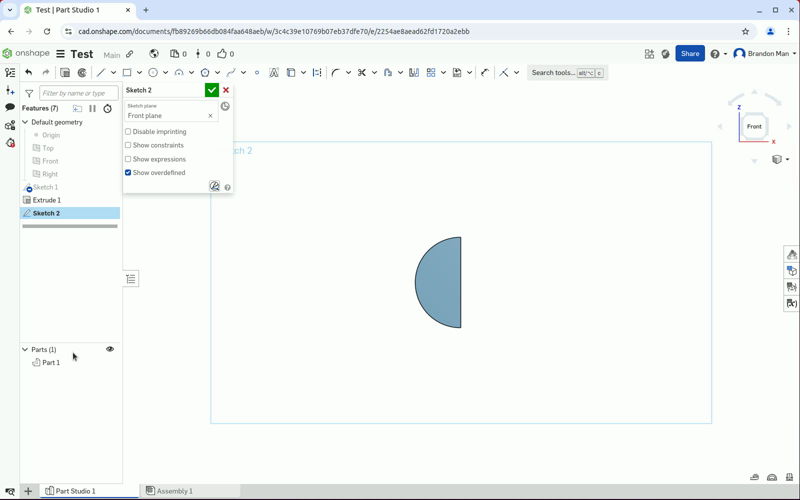
key(y)
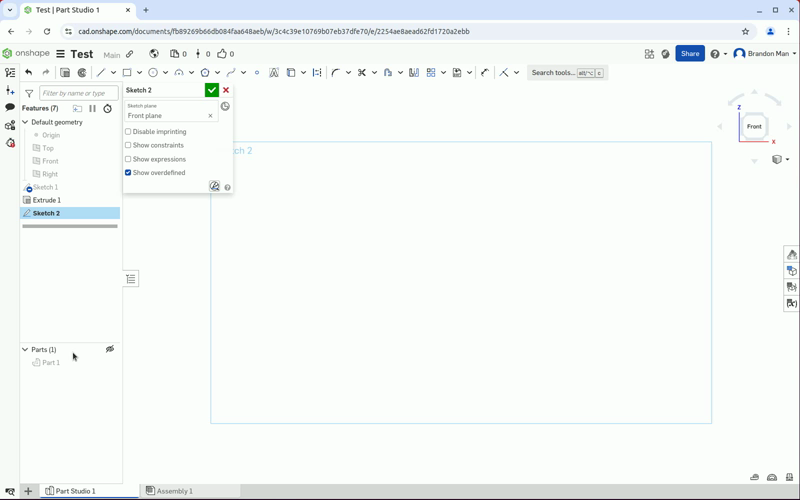
key(c)
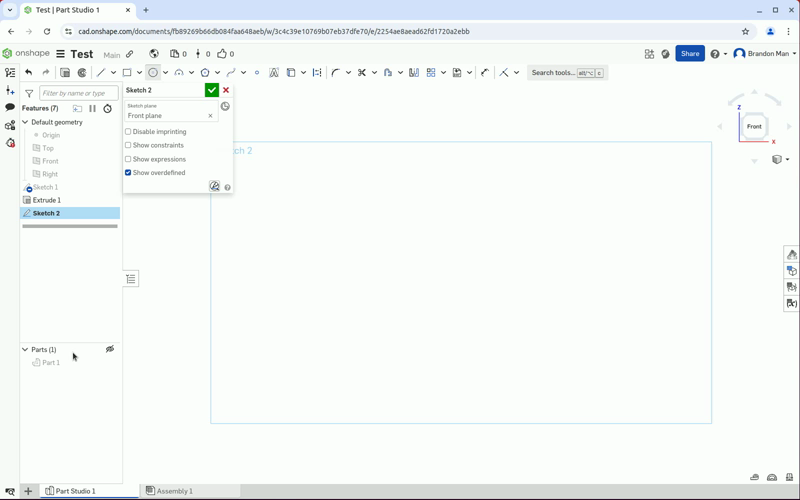
key_down(shift)
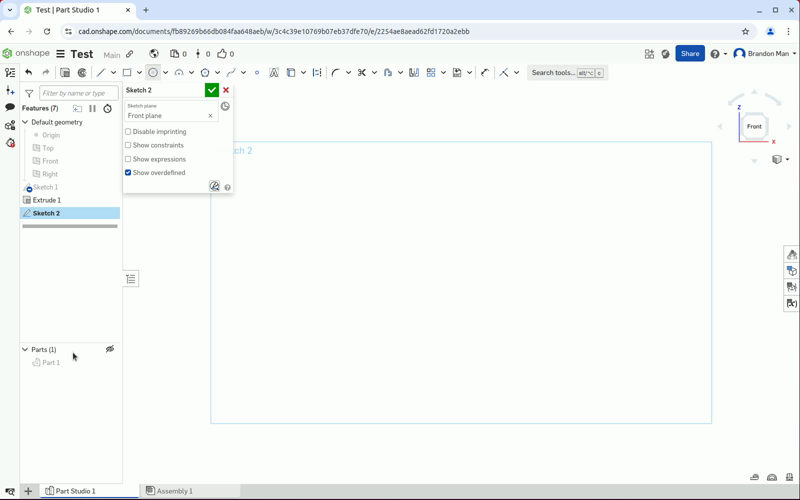
mouse_move(461, 282)
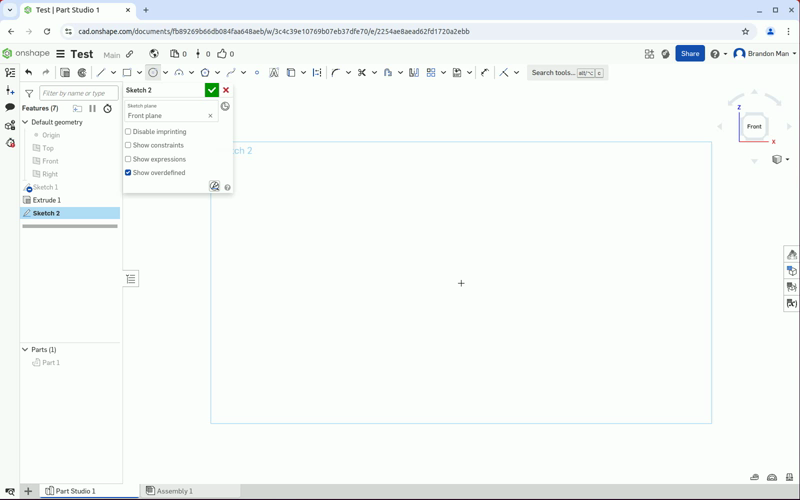
click(461, 282)
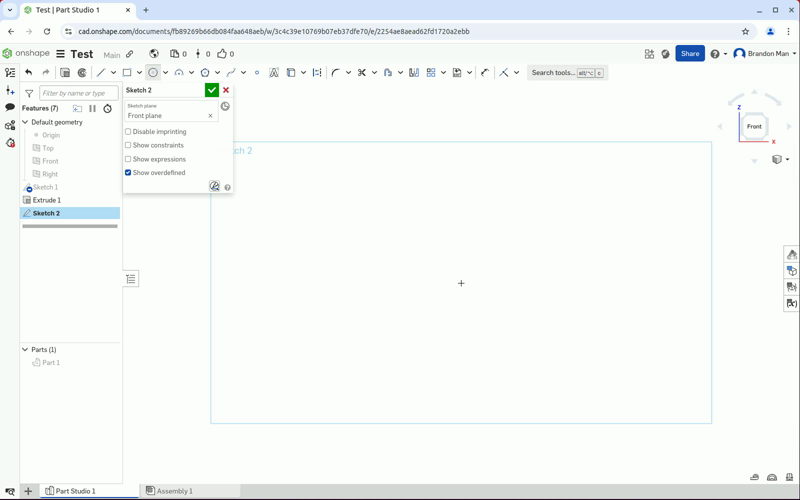
key_up(shift)
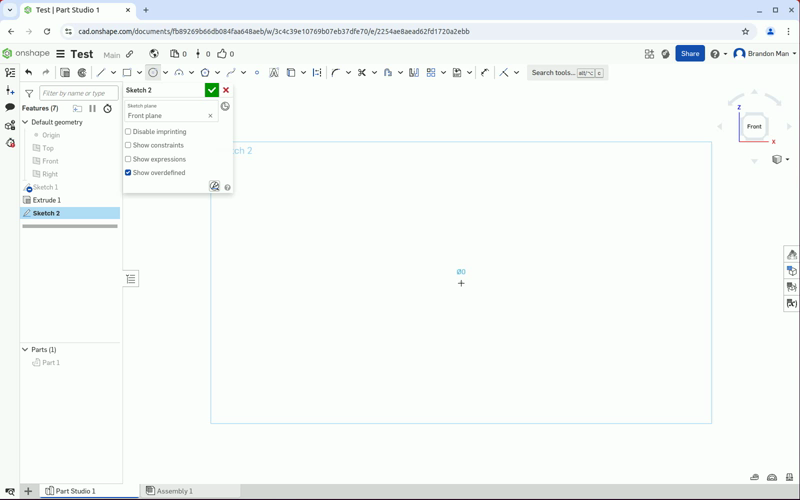
mouse_move(504, 282)
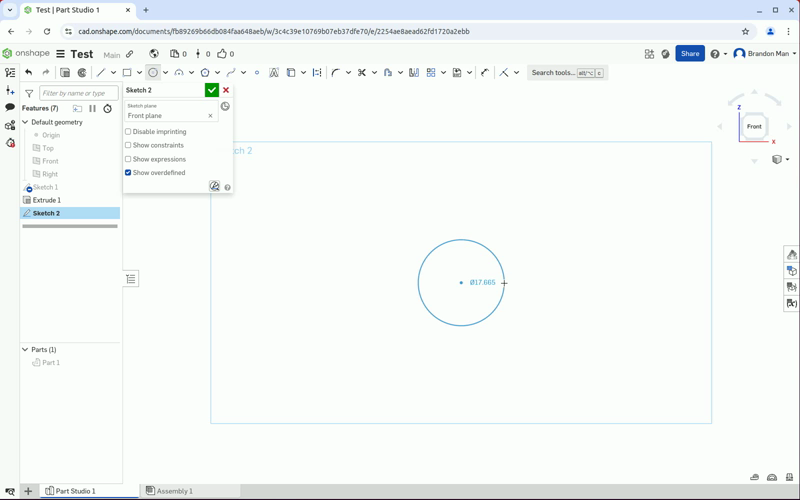
click(504, 282)
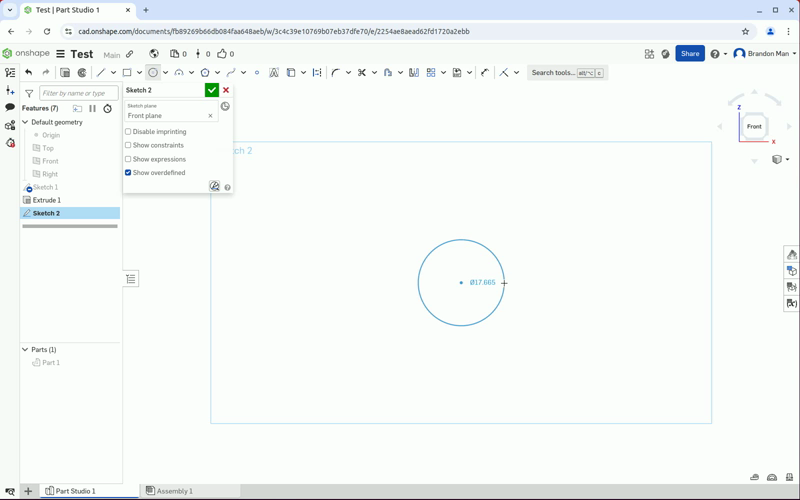
key(esc)
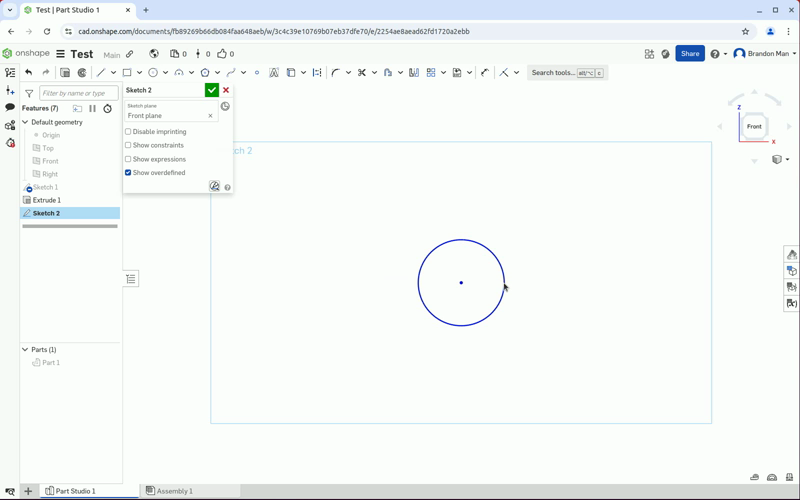
mouse_move(457, 319)
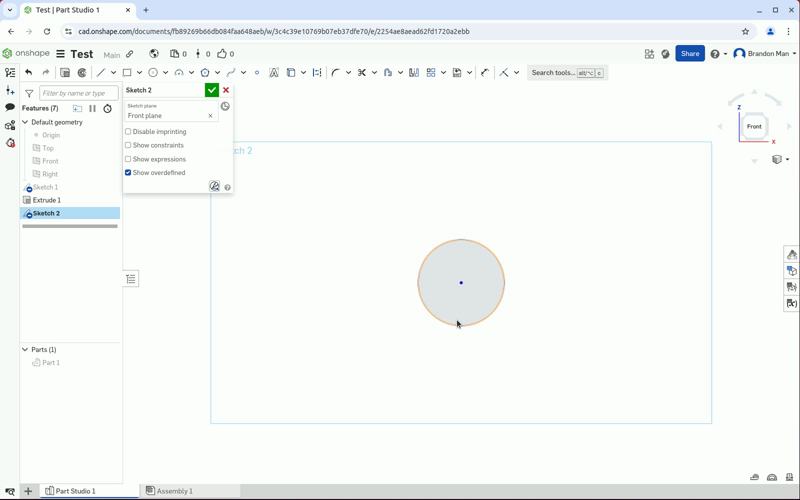
click(457, 319)
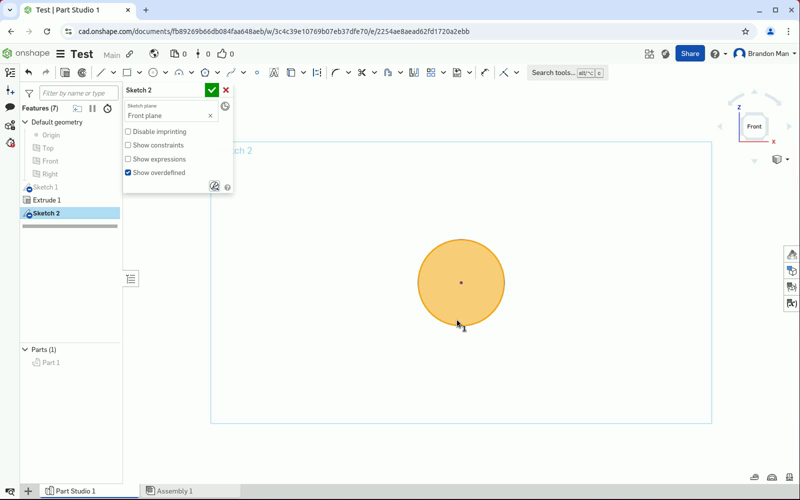
mouse_move(73, 352)
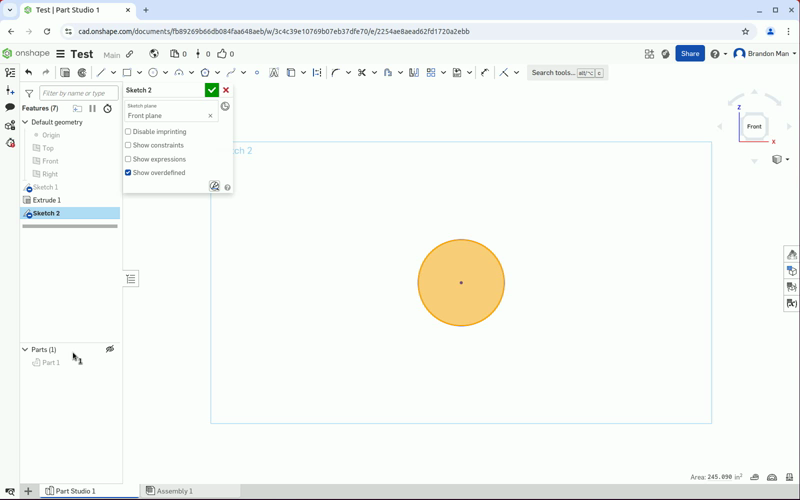
key(shift+y)
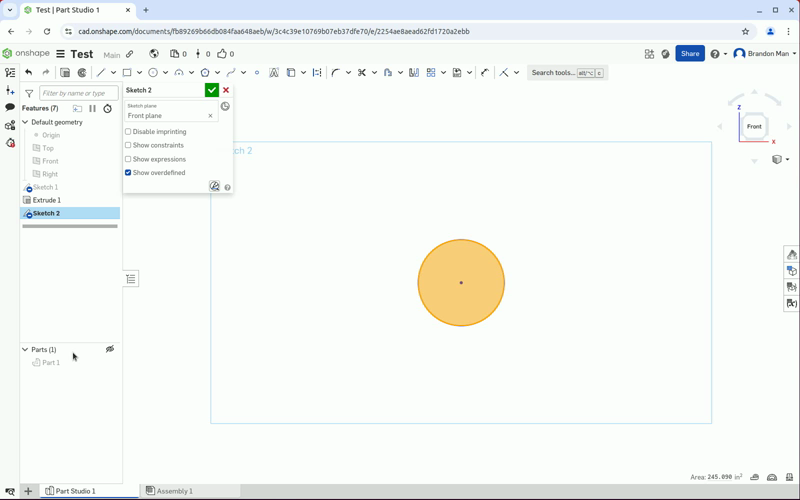
key(shift+e)
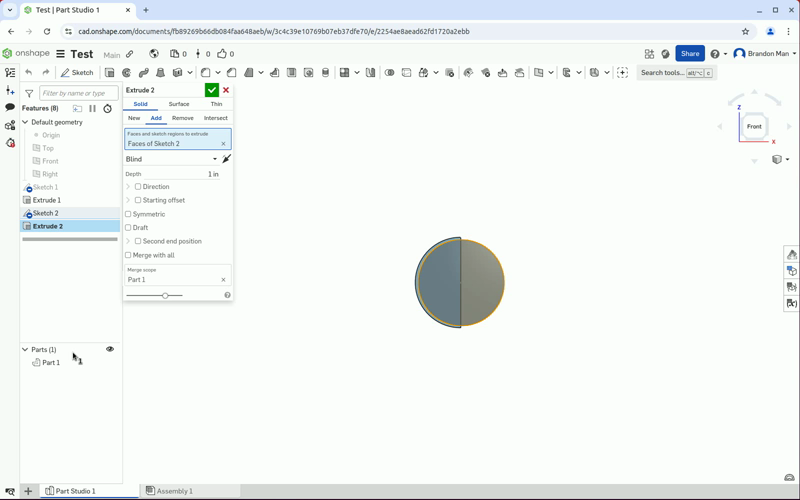
mouse_move(143, 106)
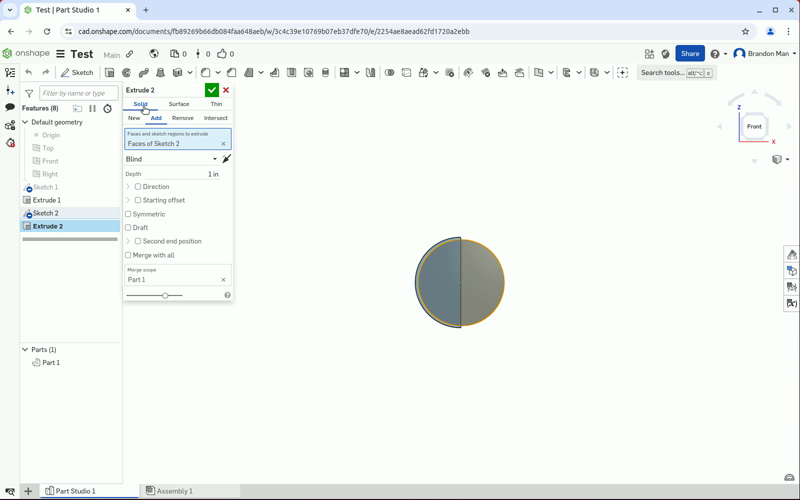
click(143, 106)
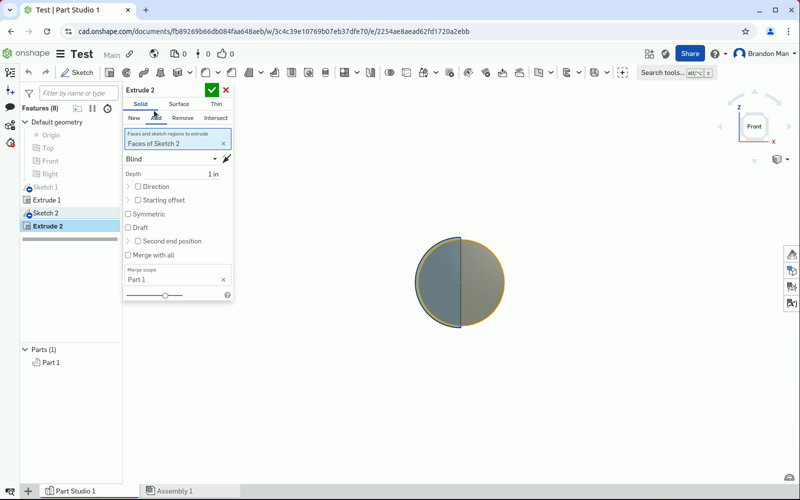
mouse_move(186, 120)
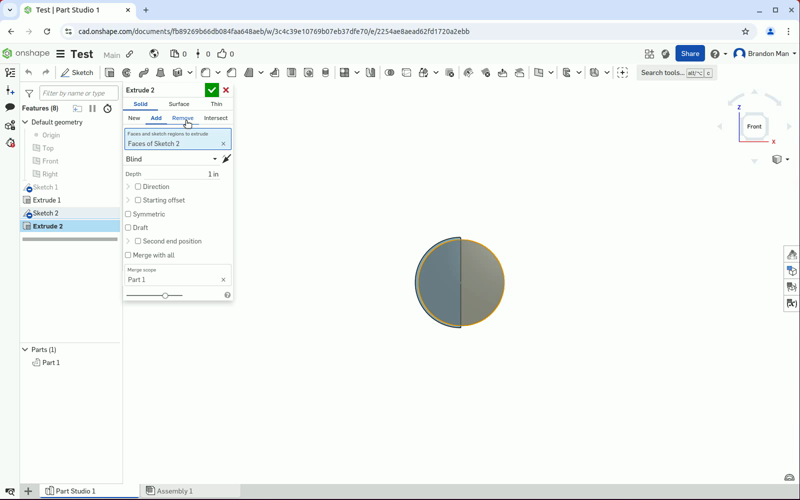
click(186, 120)
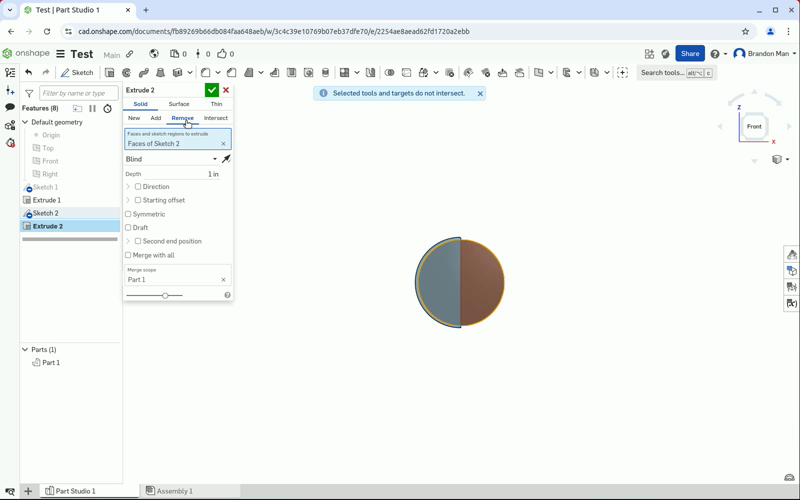
key(tab, 4)
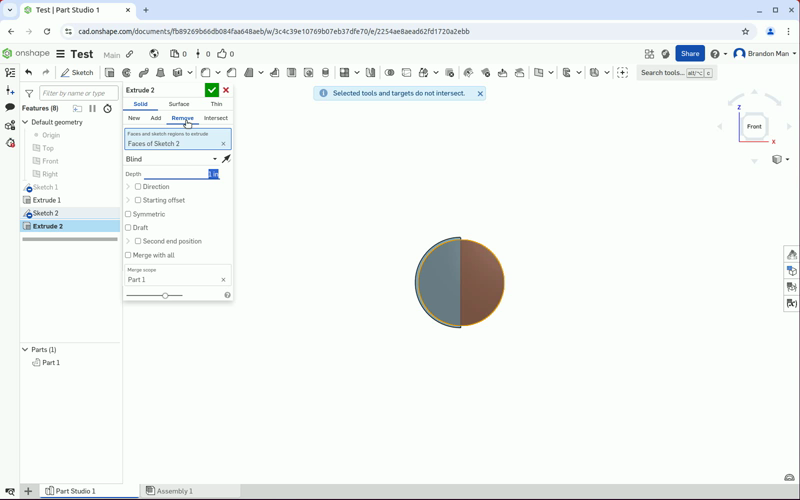
text(-18.535)
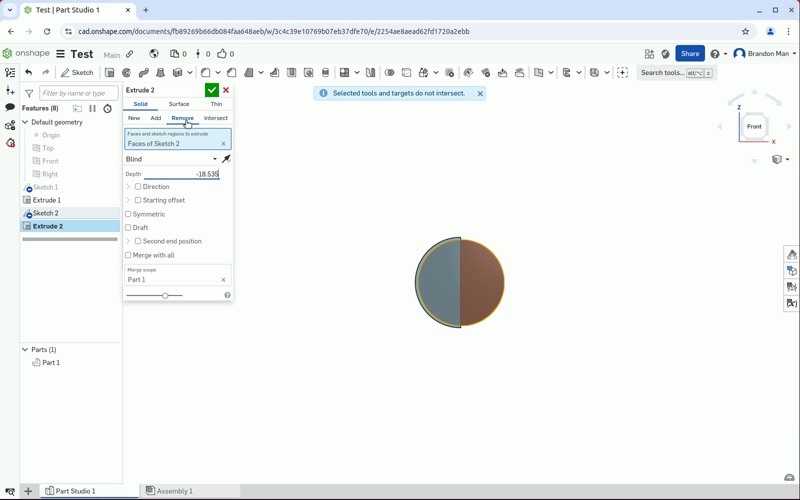
key(tab, 6)
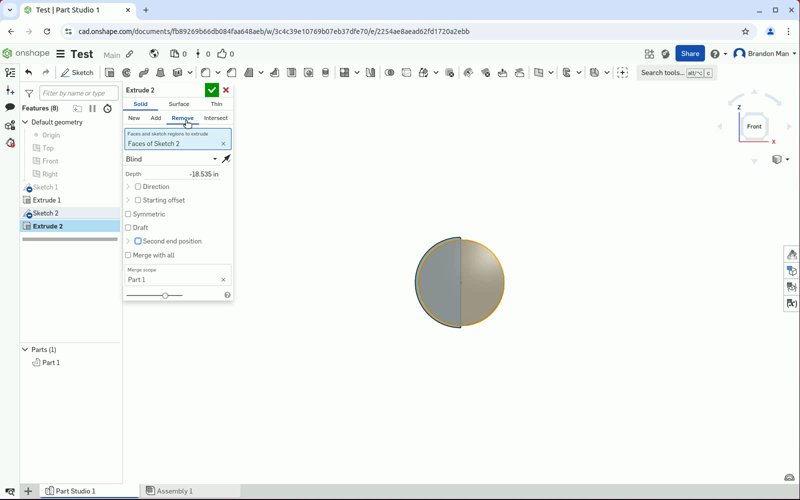
key(space)
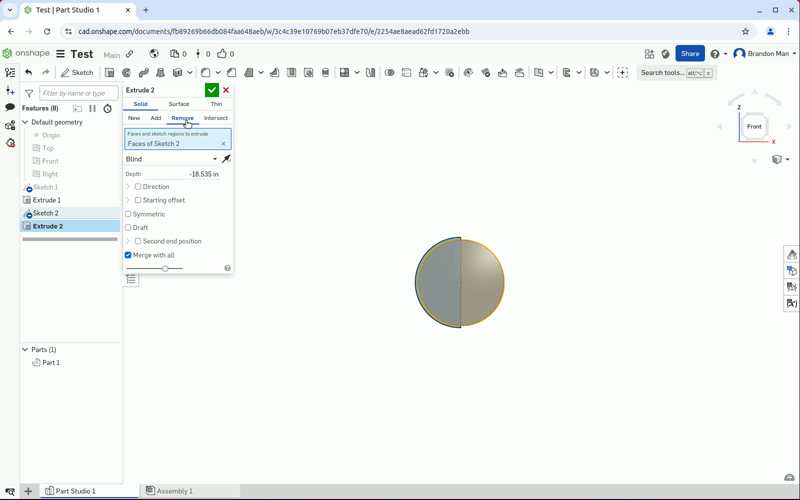
key(enter)
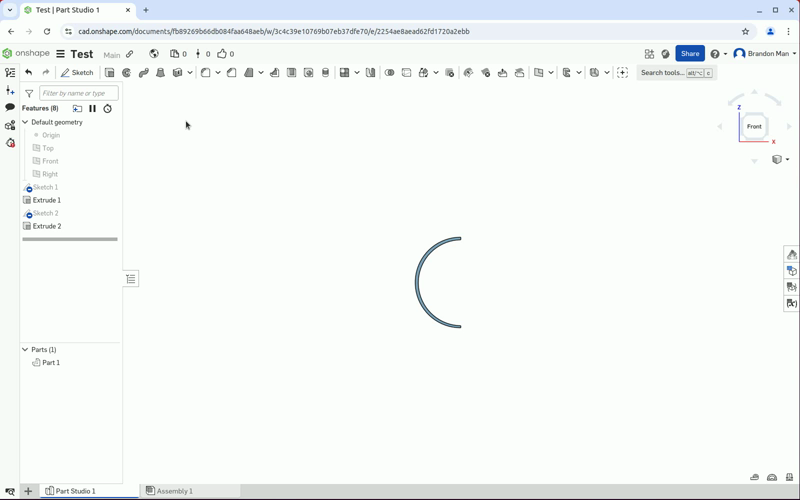
key(shift+h)
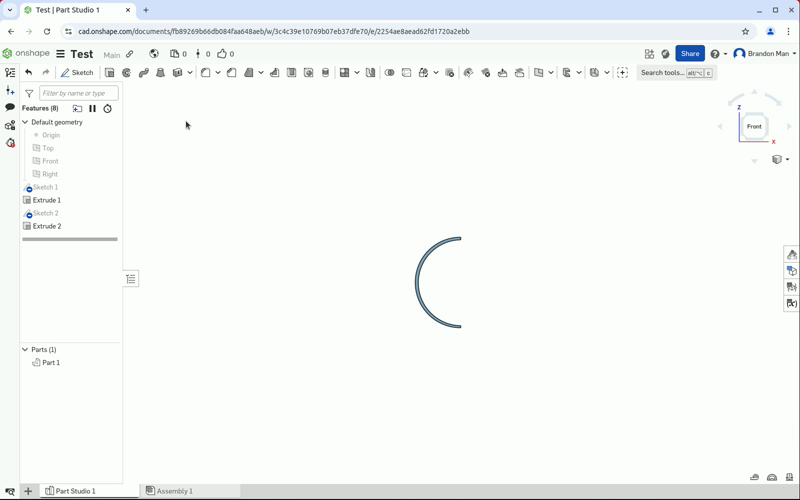
key(shift+h)
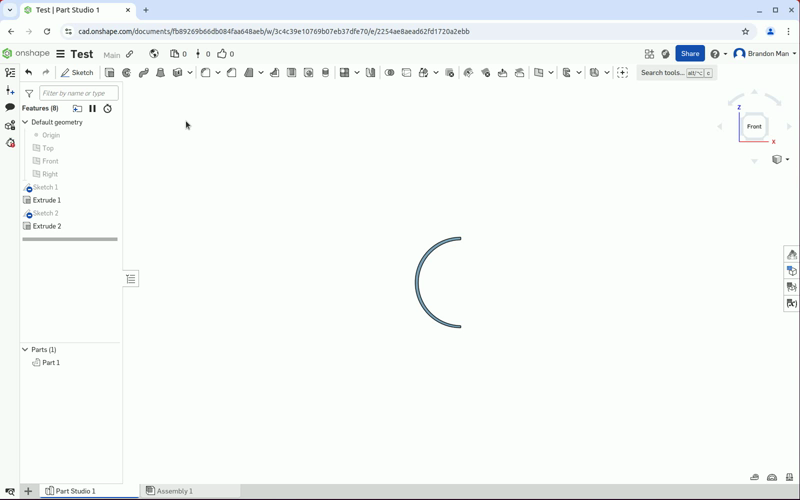
mouse_move(73, 189)
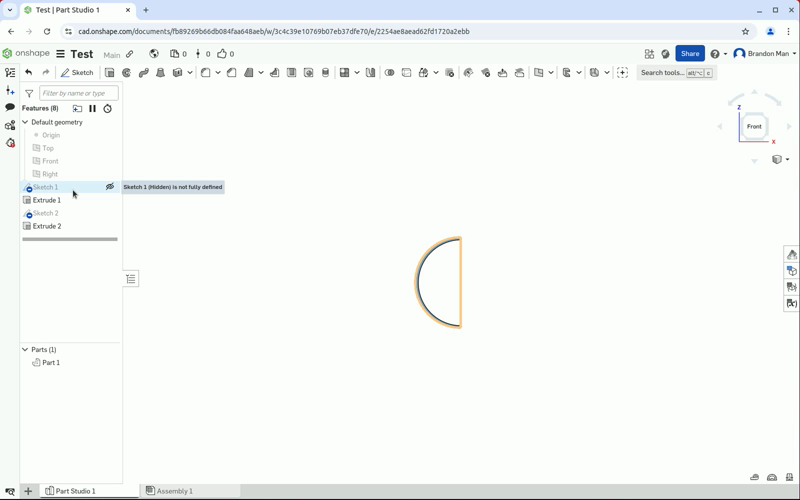
click(73, 189)
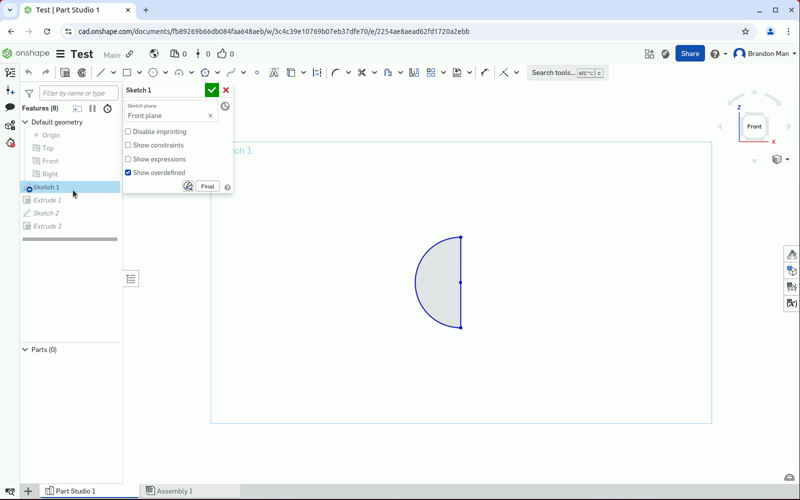
mouse_move(229, 92)
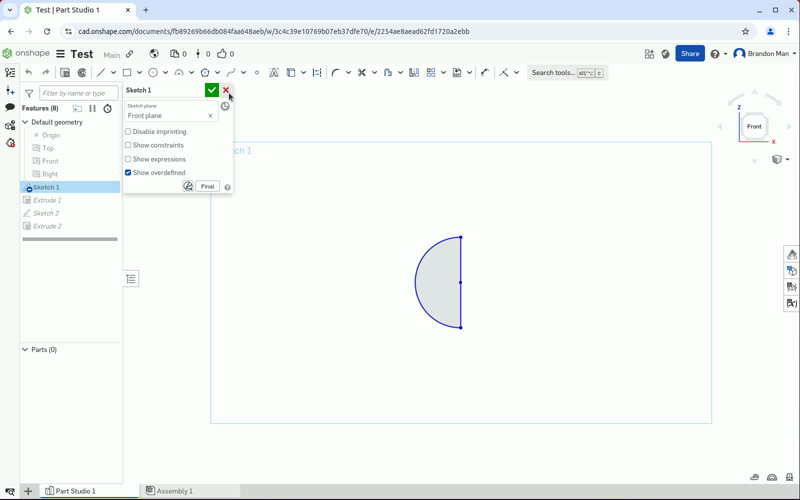
click(229, 92)
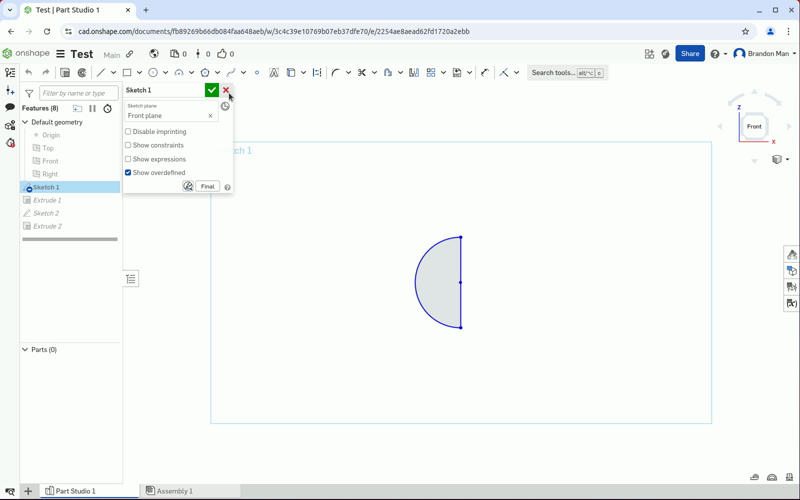
key(shift+s)
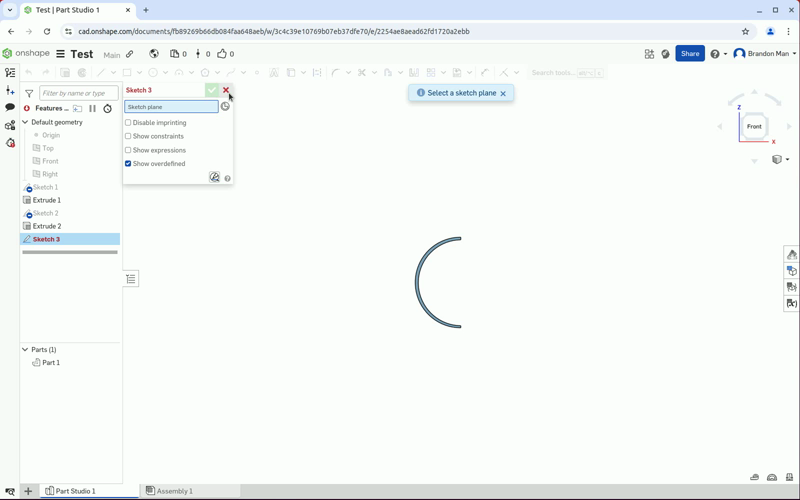
mouse_move(73, 163)
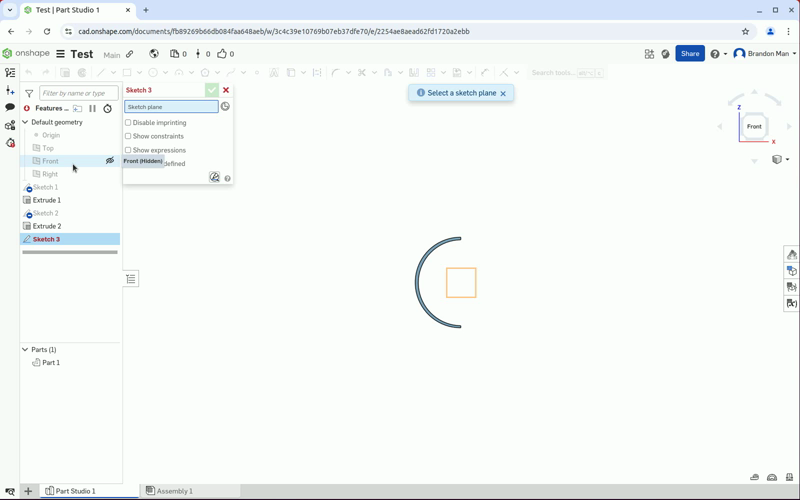
click(73, 163)
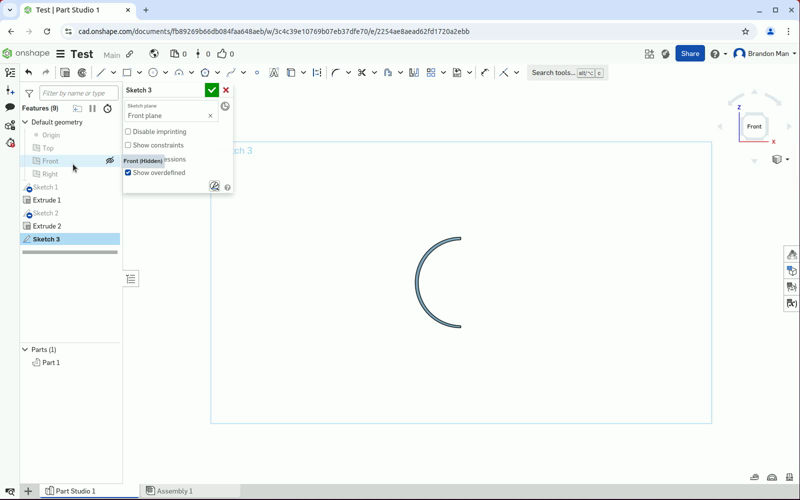
mouse_move(73, 352)
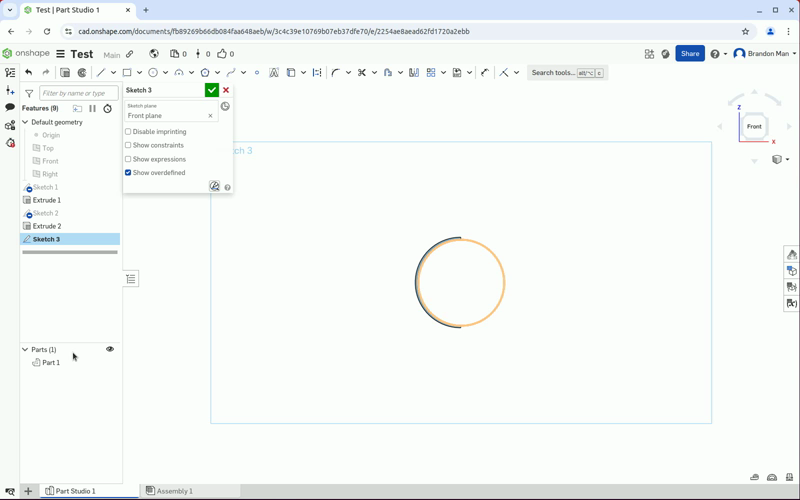
key(y)
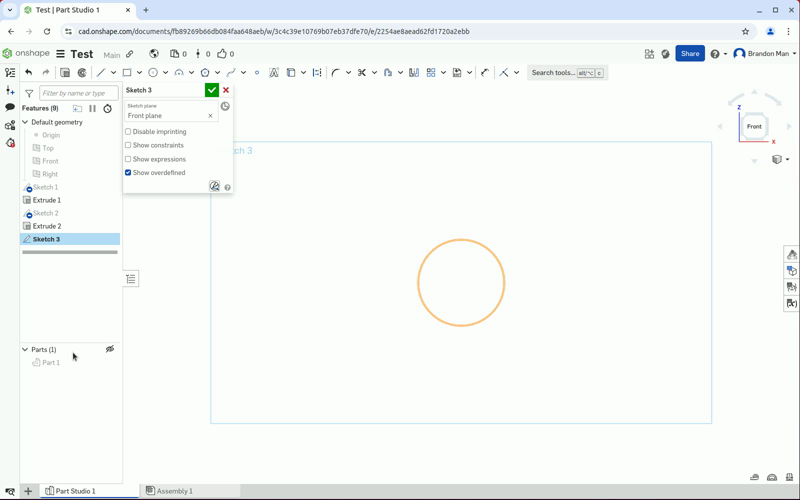
key(c)
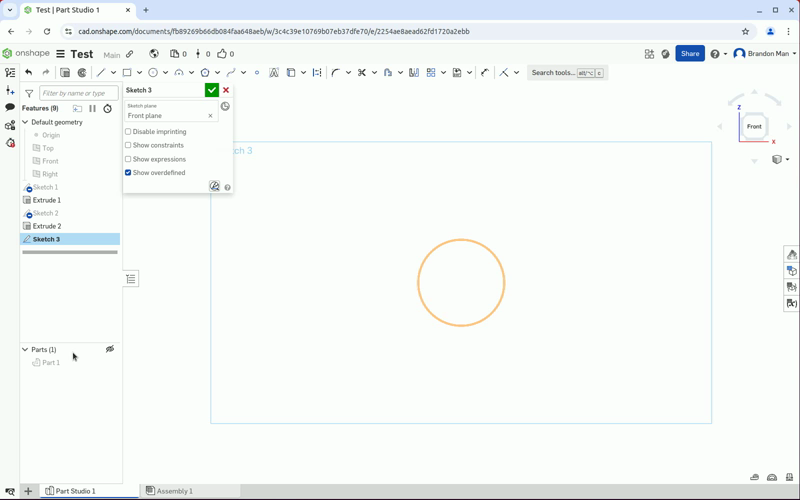
key_down(shift)
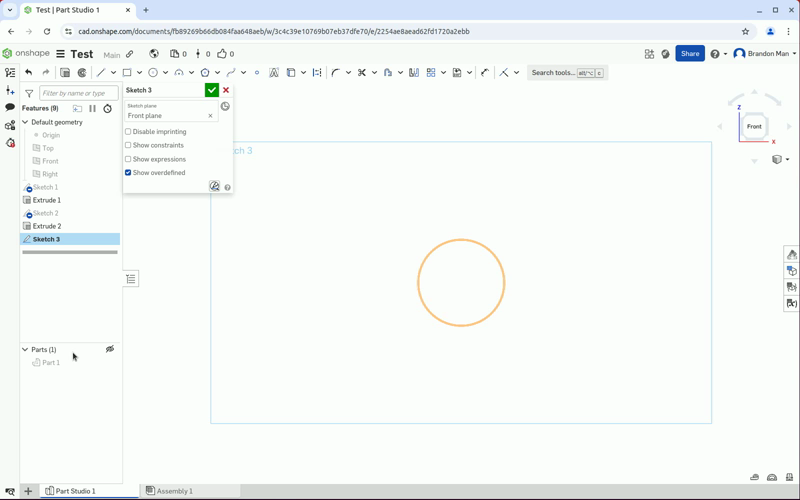
mouse_move(351, 230)
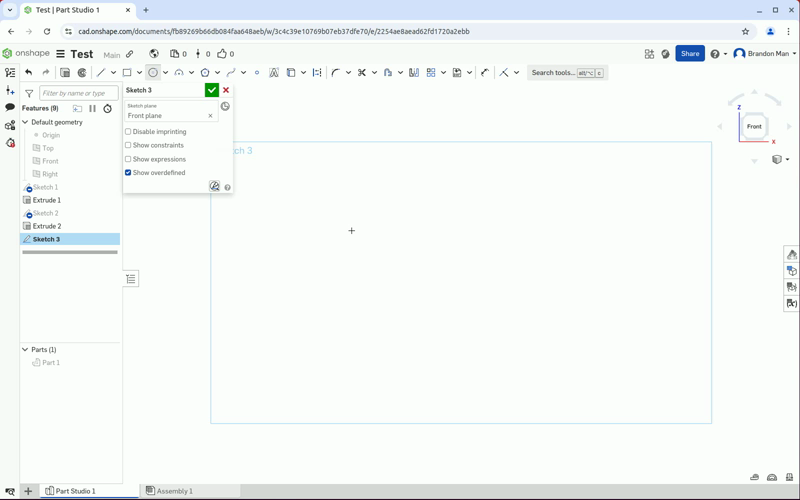
click(351, 230)
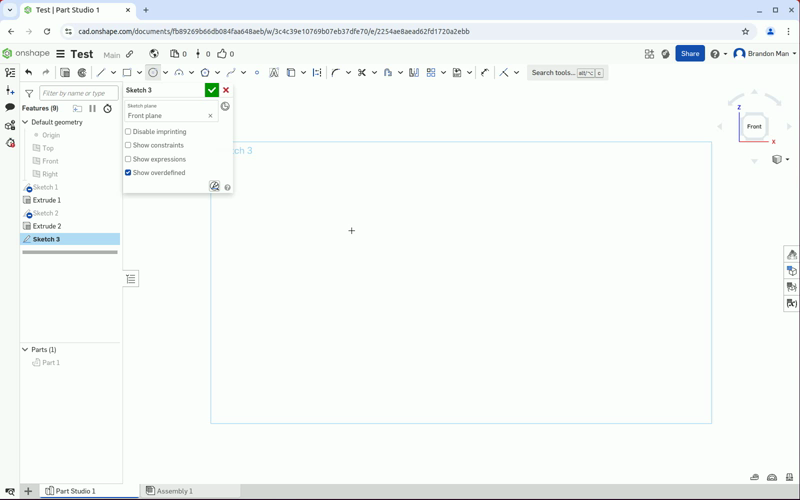
key_up(shift)
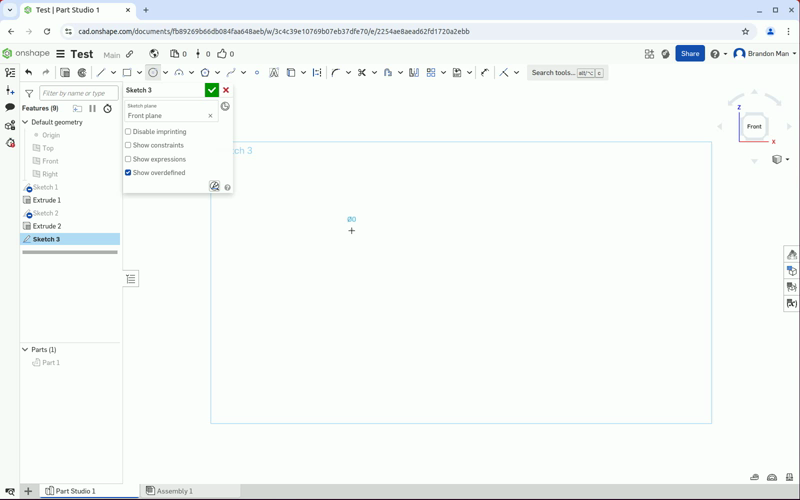
mouse_move(355, 230)
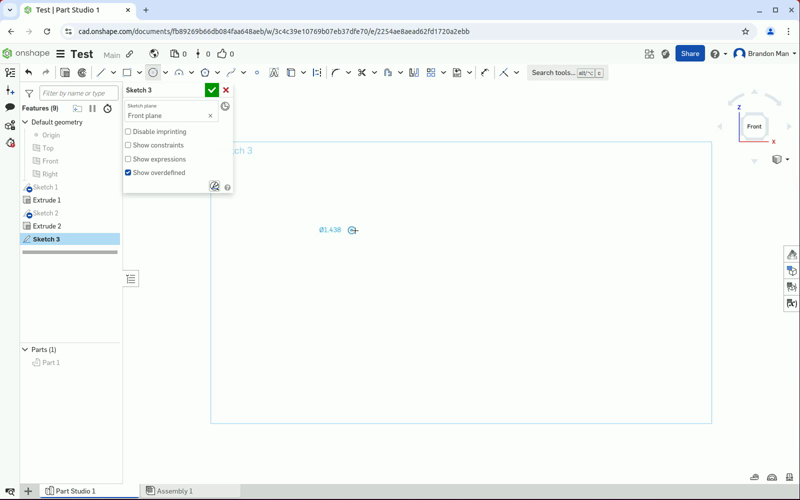
click(355, 230)
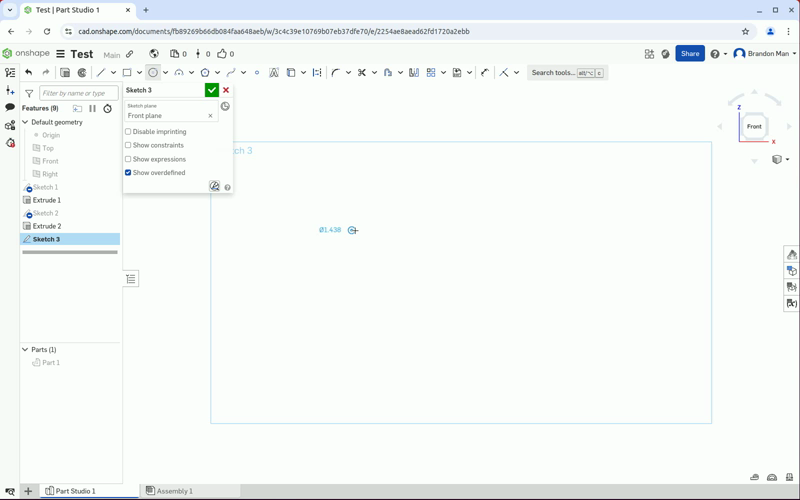
key(esc)
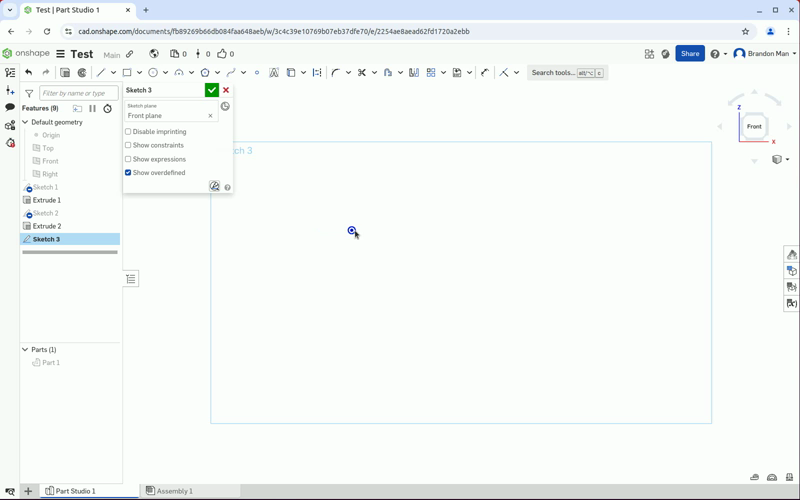
mouse_move(349, 229)
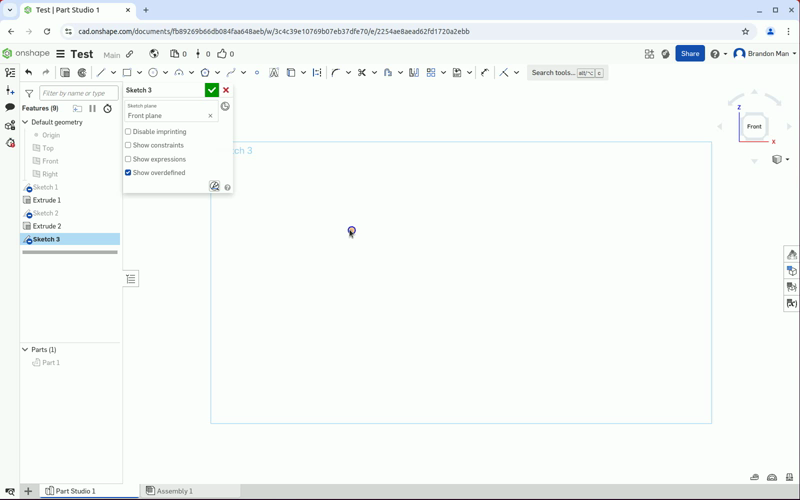
scroll(6)
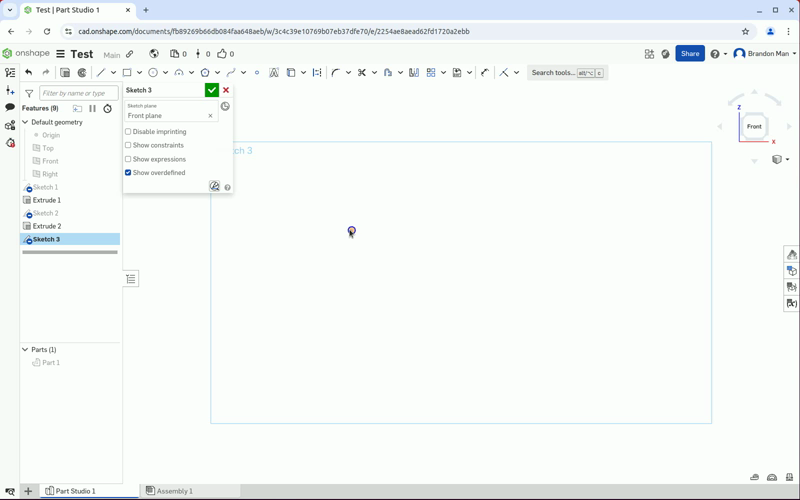
scroll(6)
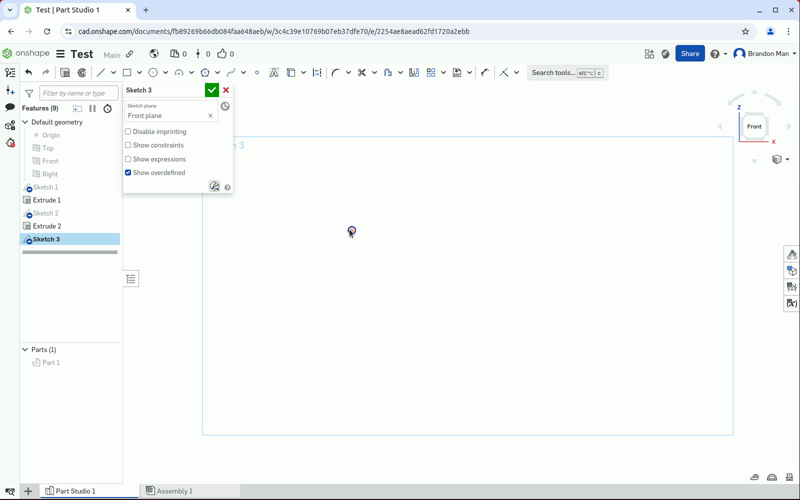
scroll(6)
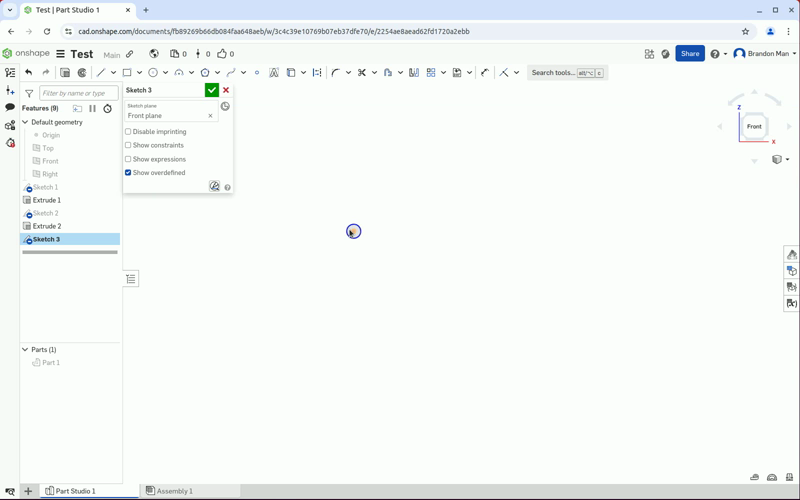
scroll(6)
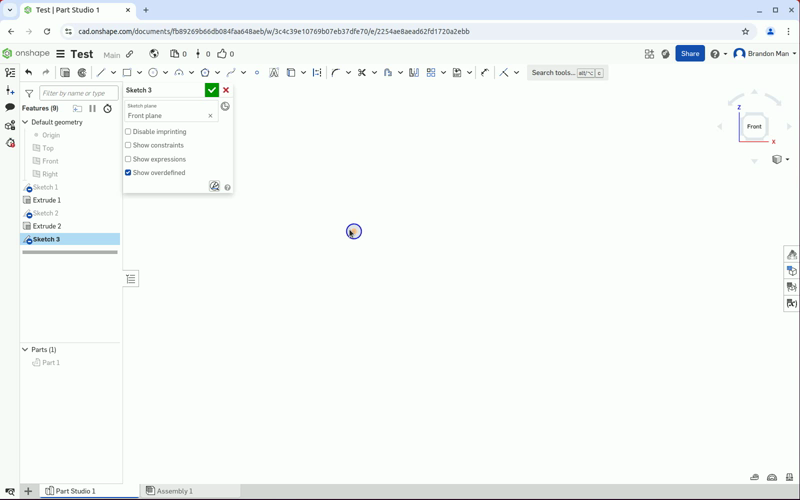
scroll(6)
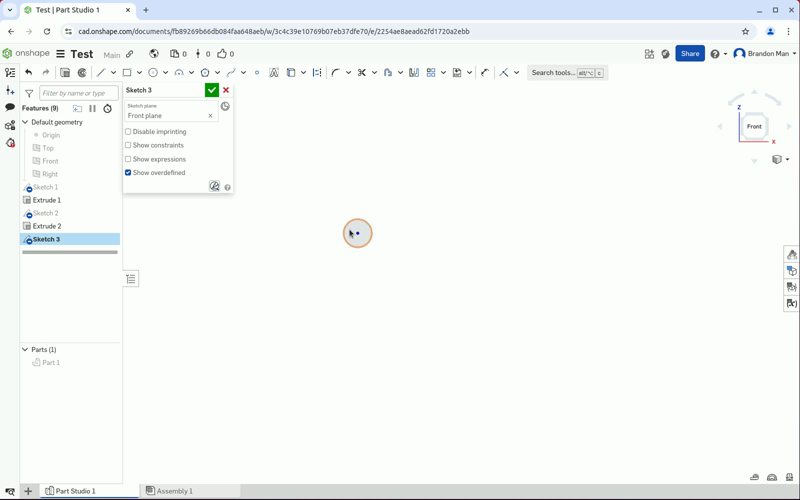
scroll(6)
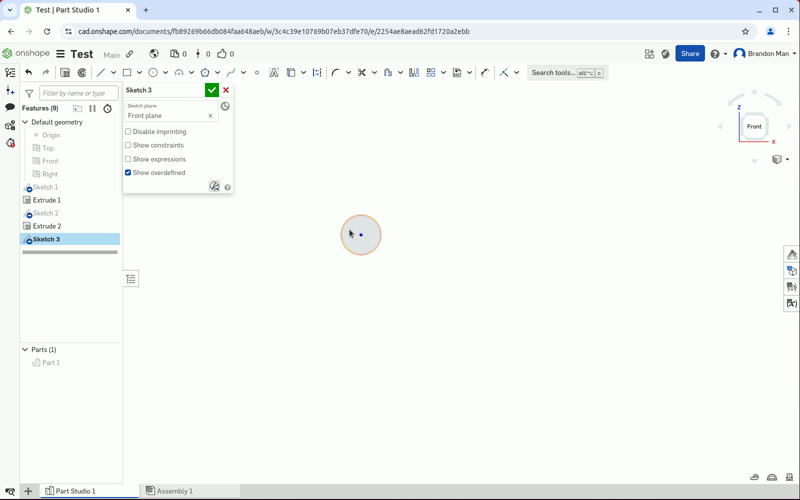
scroll(6)
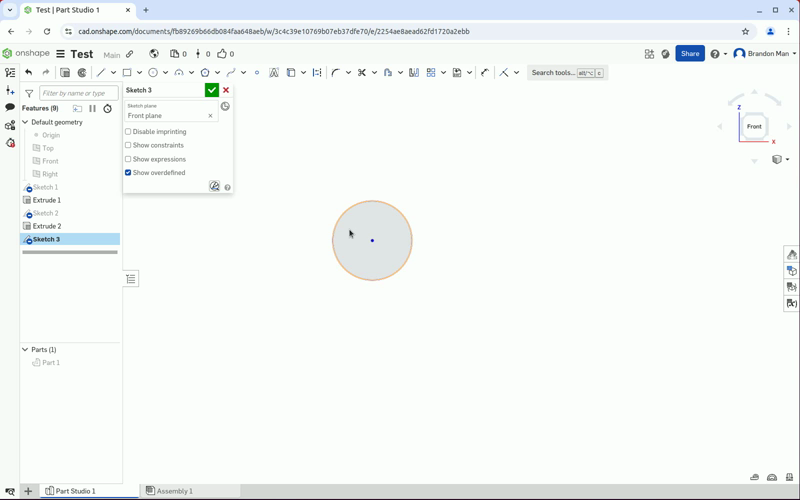
click(349, 229)
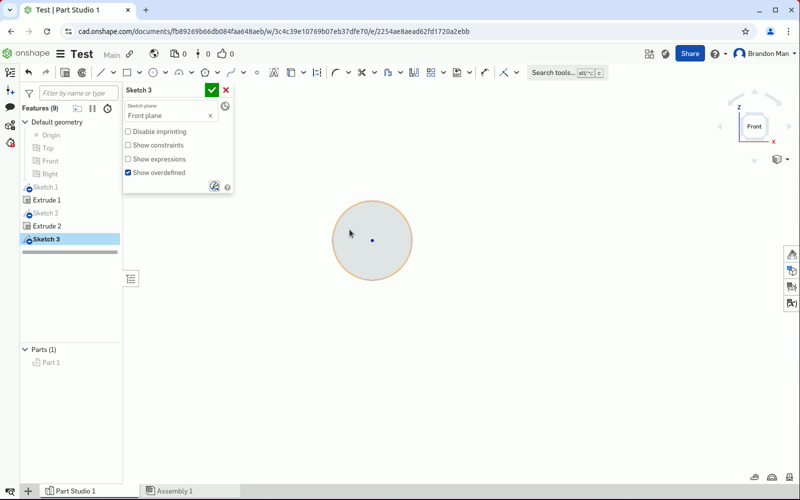
scroll(-6)
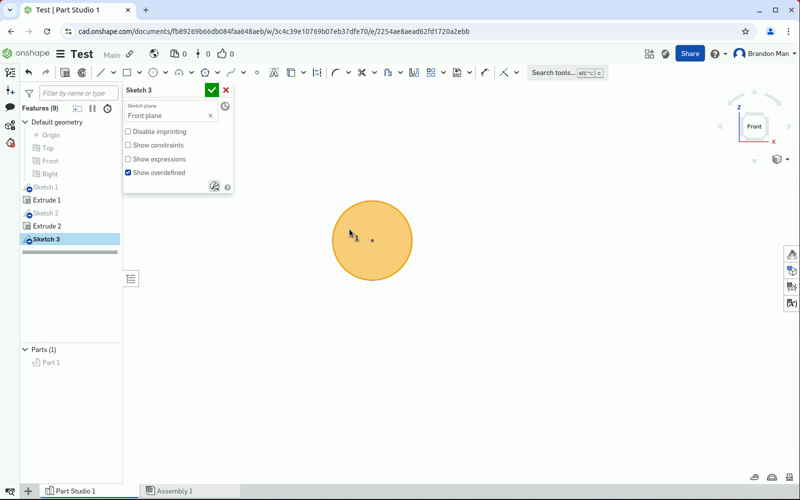
scroll(-6)
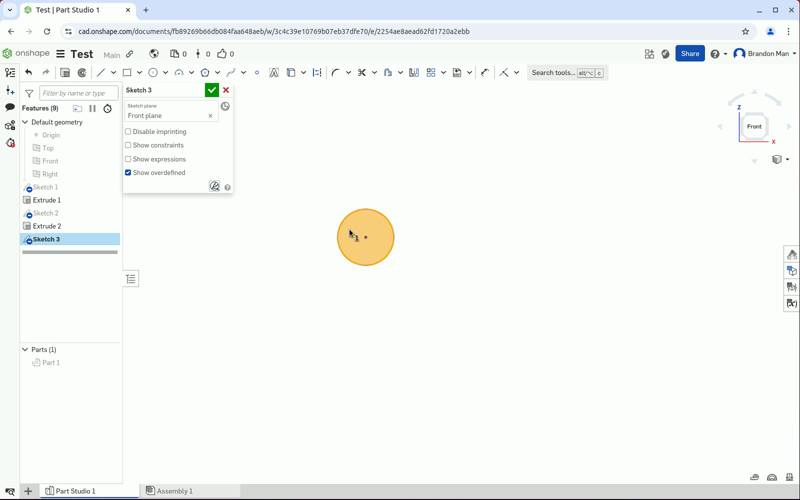
scroll(-6)
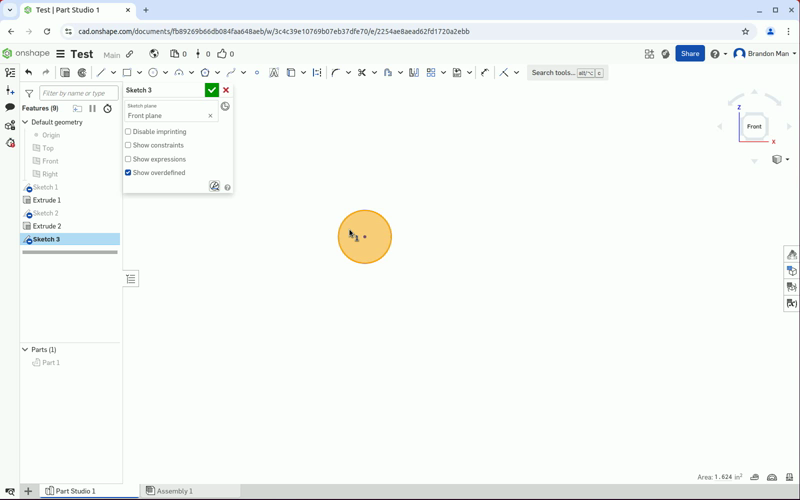
scroll(-6)
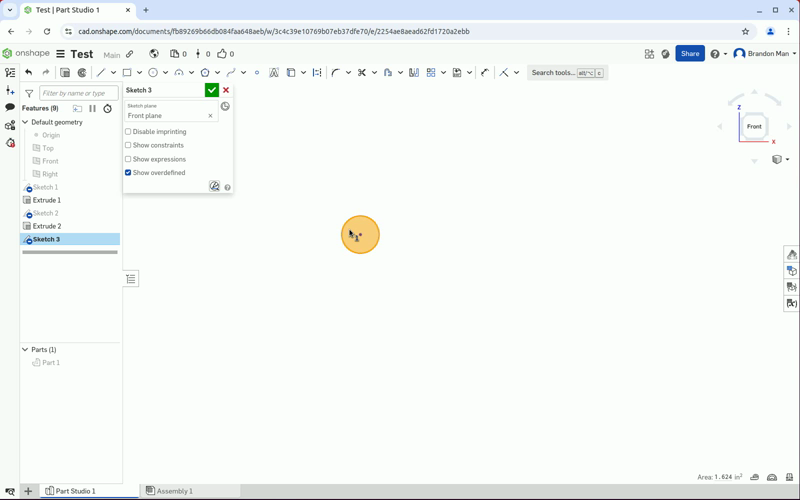
scroll(-6)
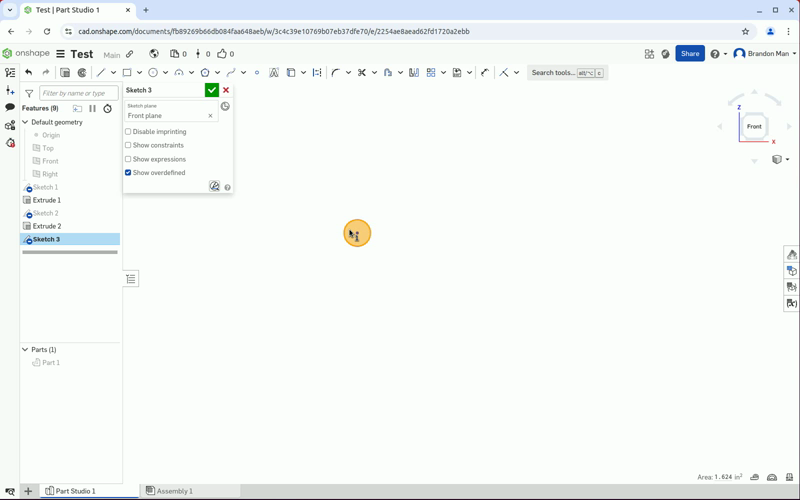
scroll(-6)
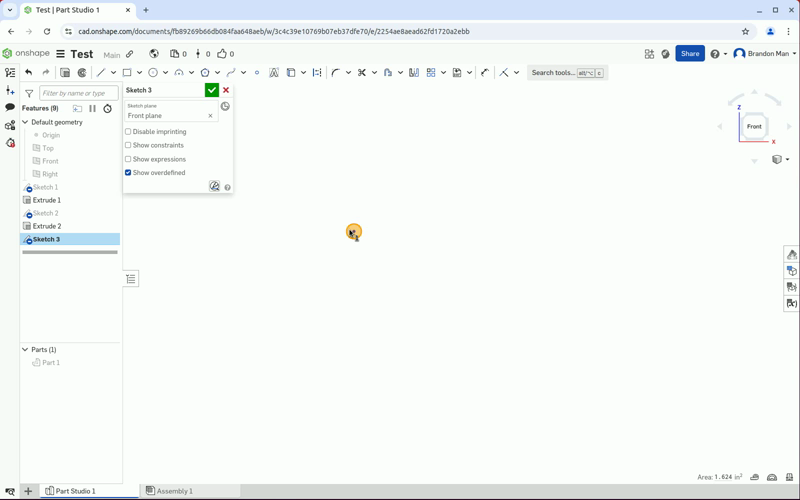
scroll(-6)
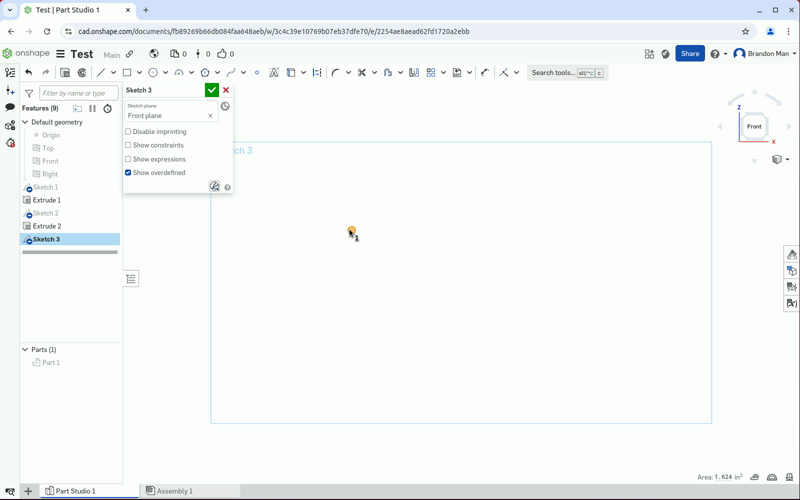
mouse_move(73, 352)
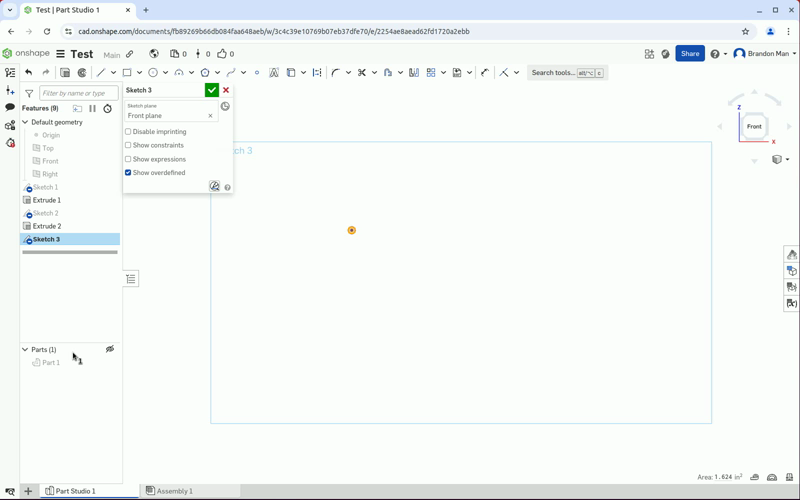
key(shift+y)
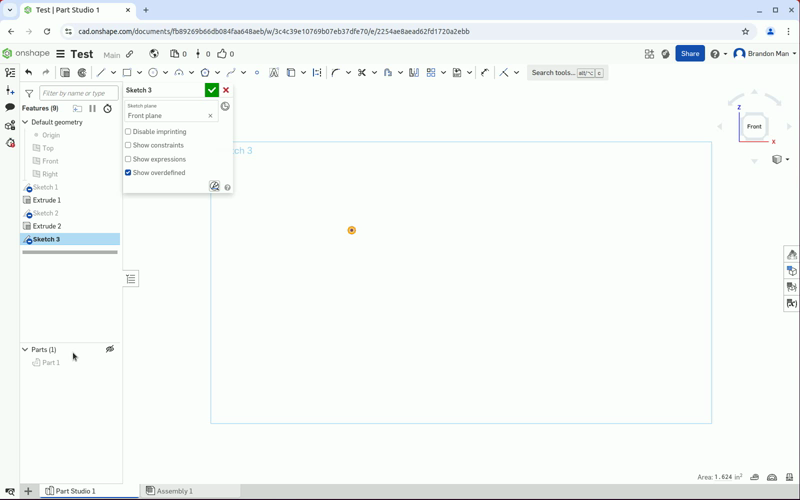
key(shift+e)
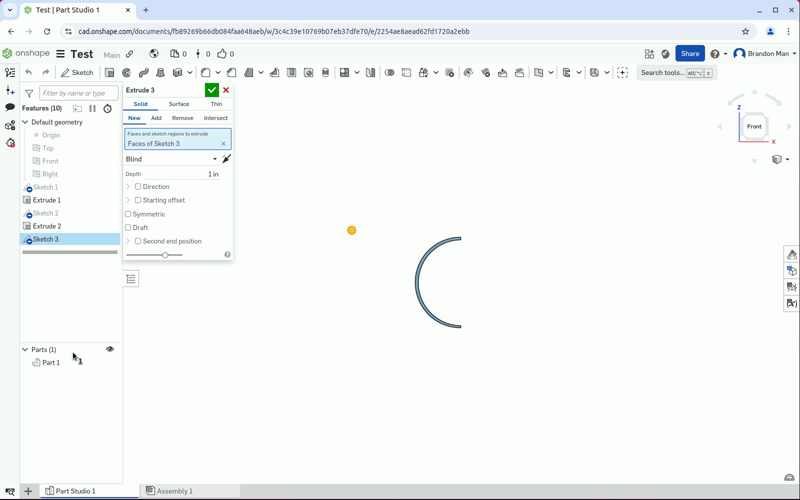
mouse_move(143, 106)
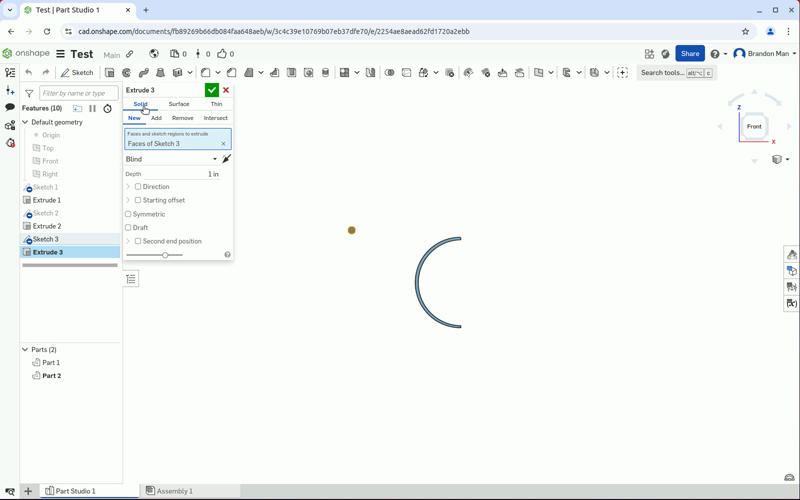
click(143, 106)
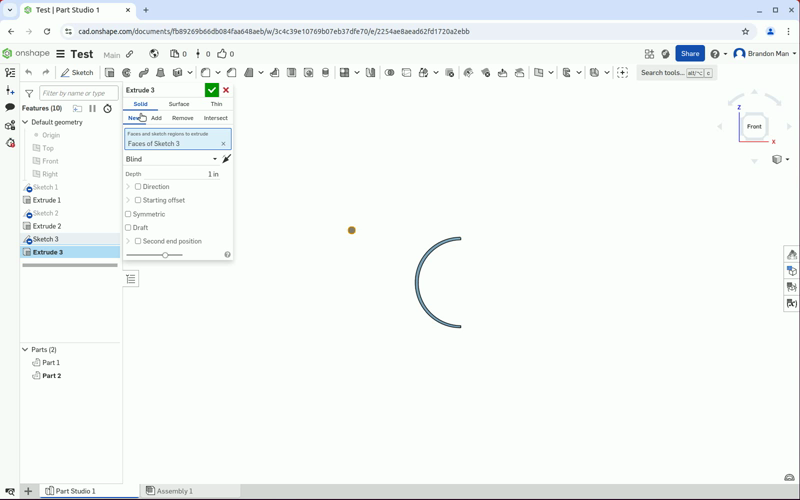
mouse_move(137, 120)
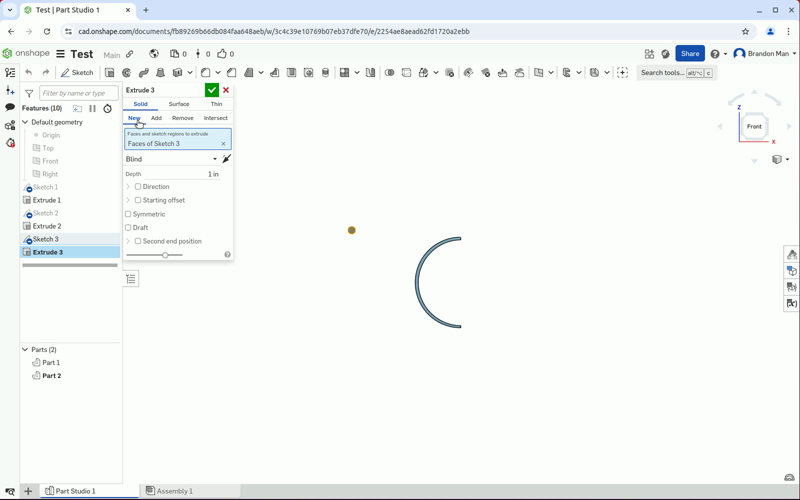
click(137, 120)
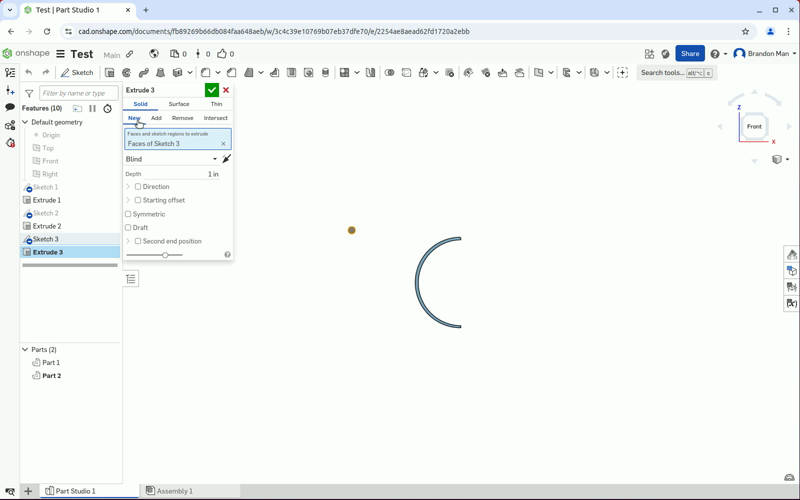
key(tab, 4)
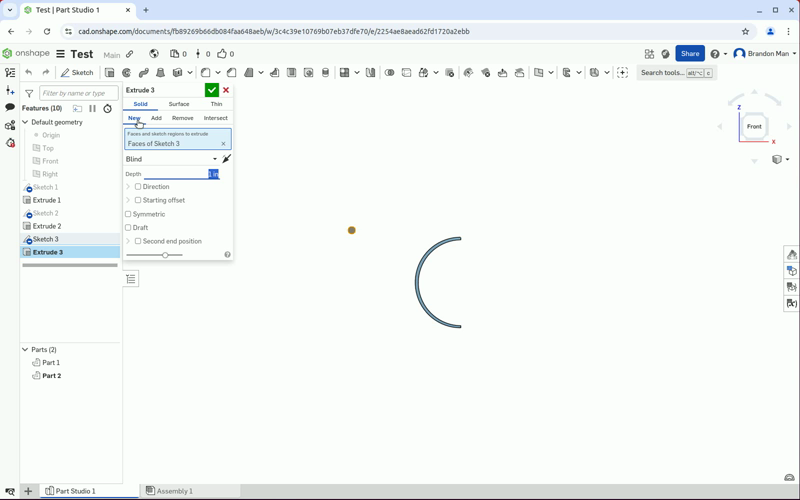
text(9.147)
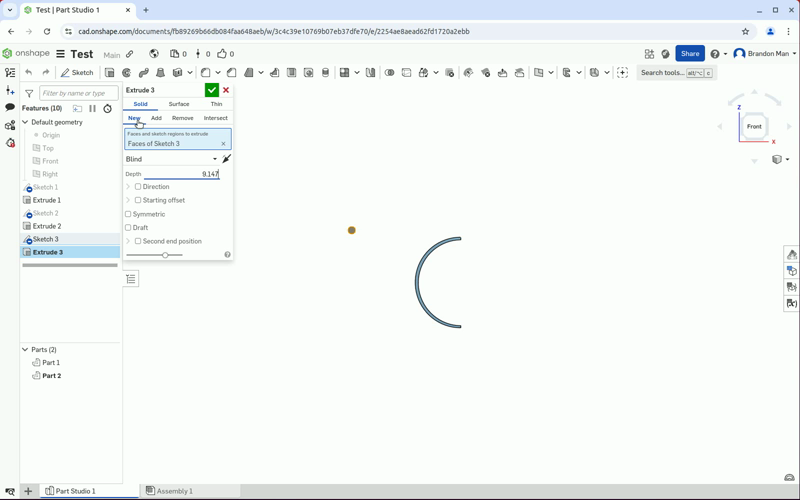
key(enter)
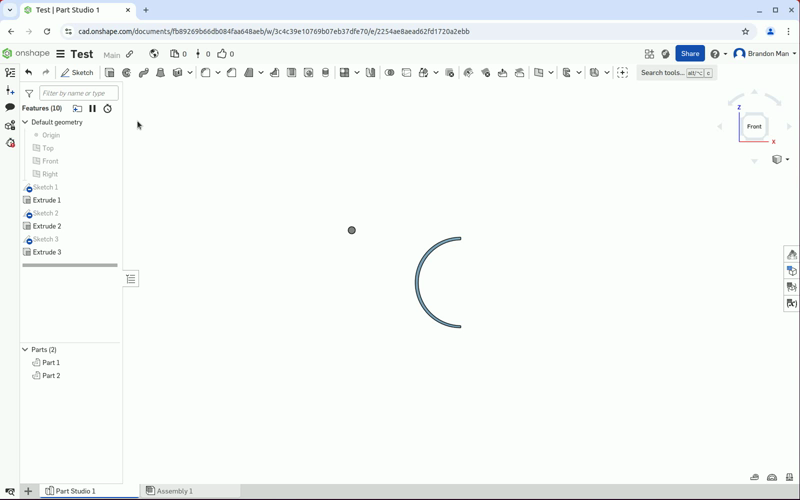
key(shift+h)
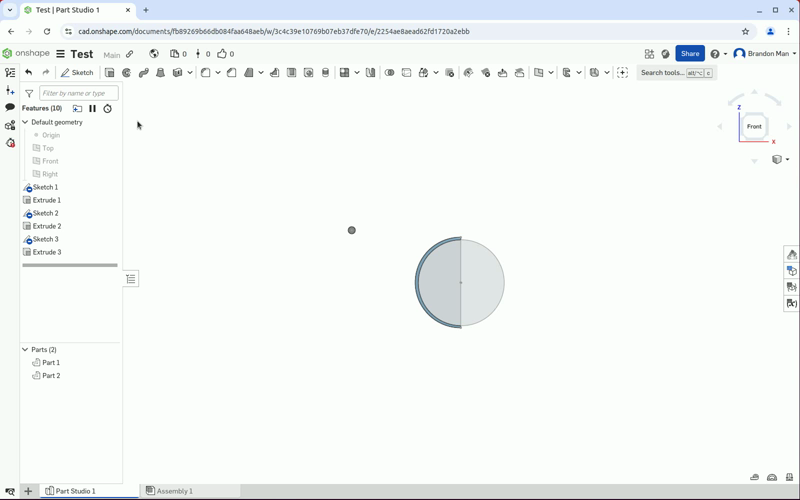
key(shift+h)
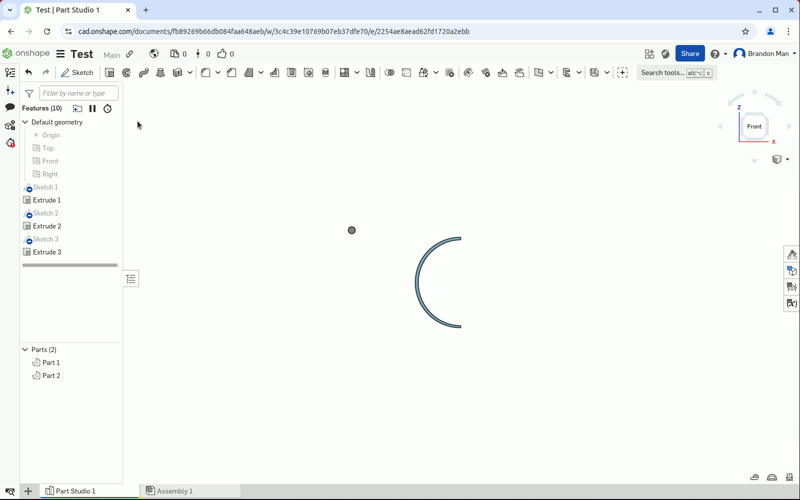
mouse_move(73, 189)
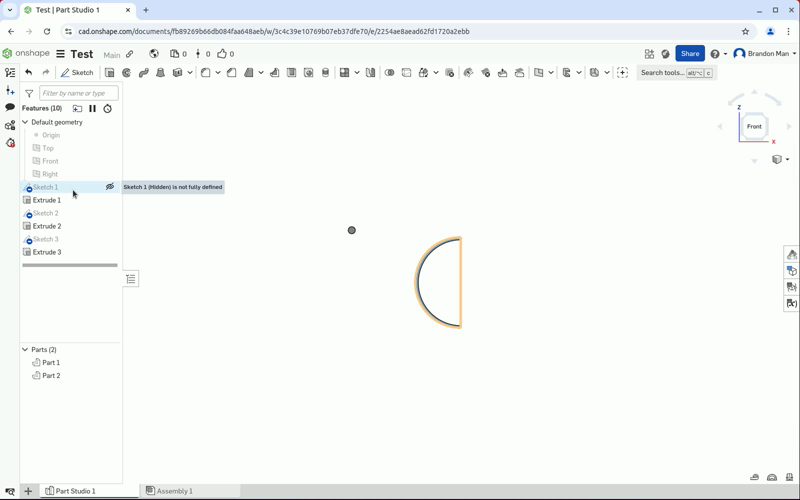
click(73, 189)
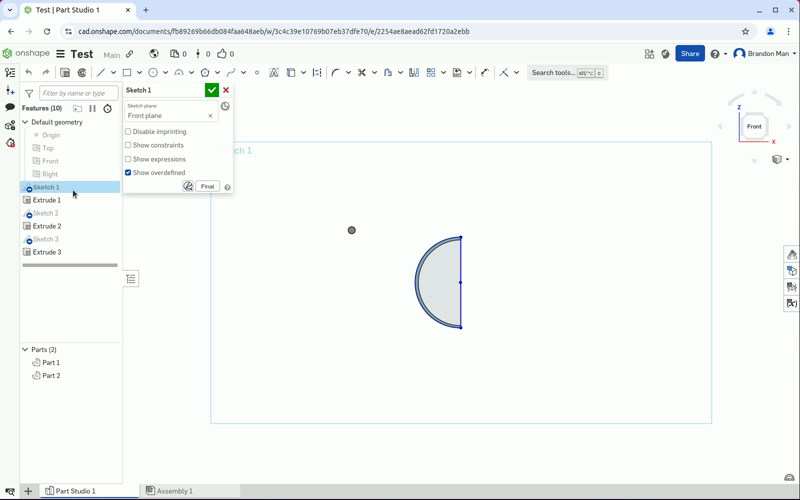
mouse_move(229, 92)
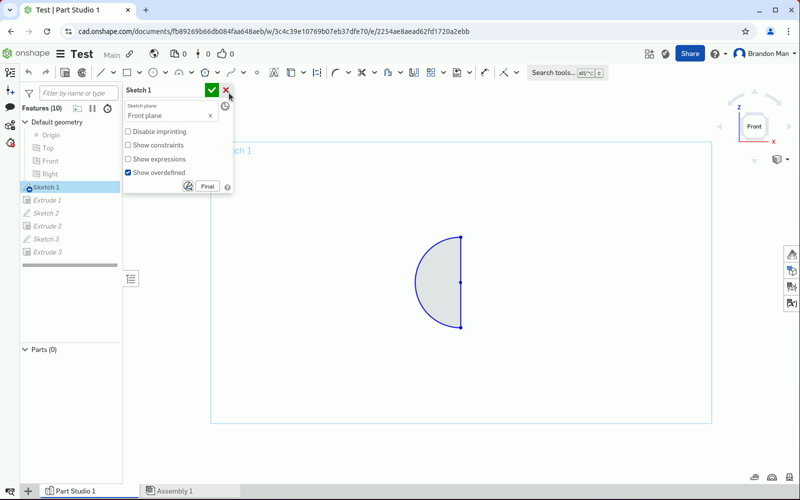
click(229, 92)
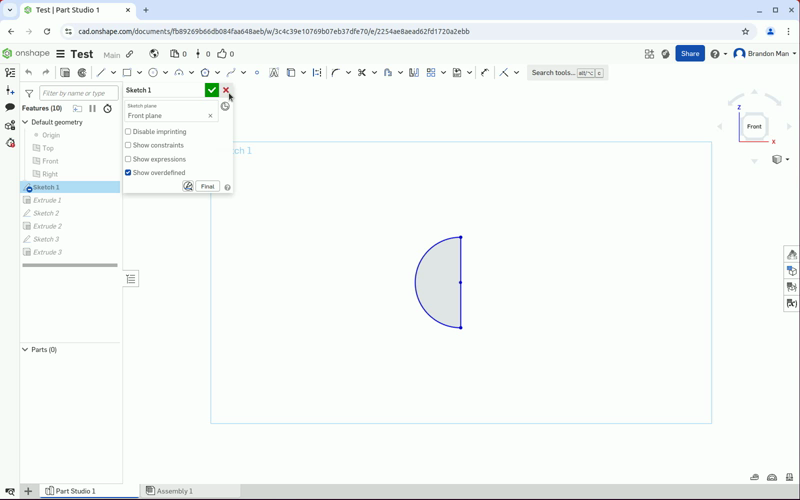
key(shift+s)
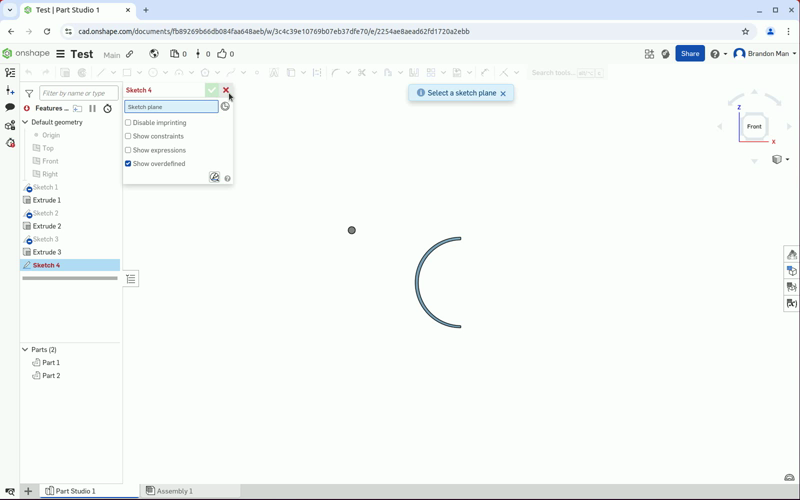
mouse_move(73, 163)
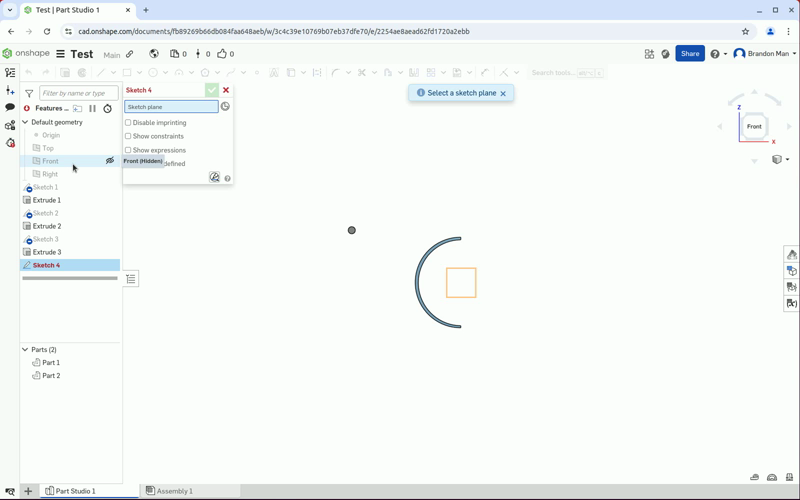
click(73, 163)
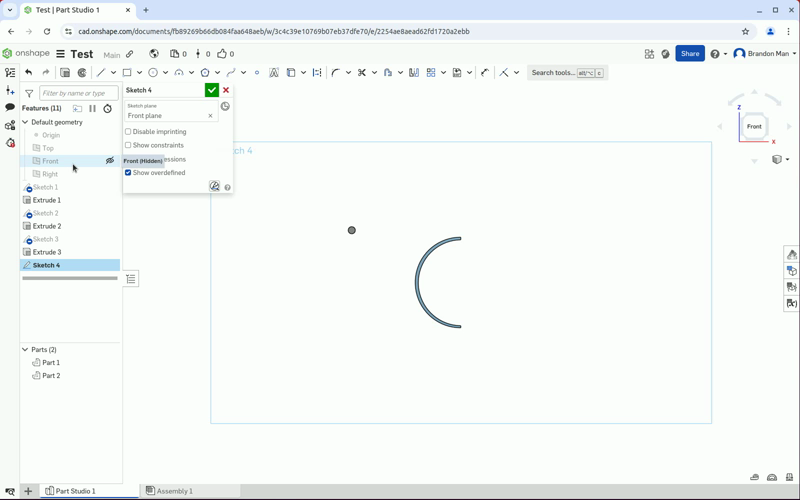
mouse_move(73, 352)
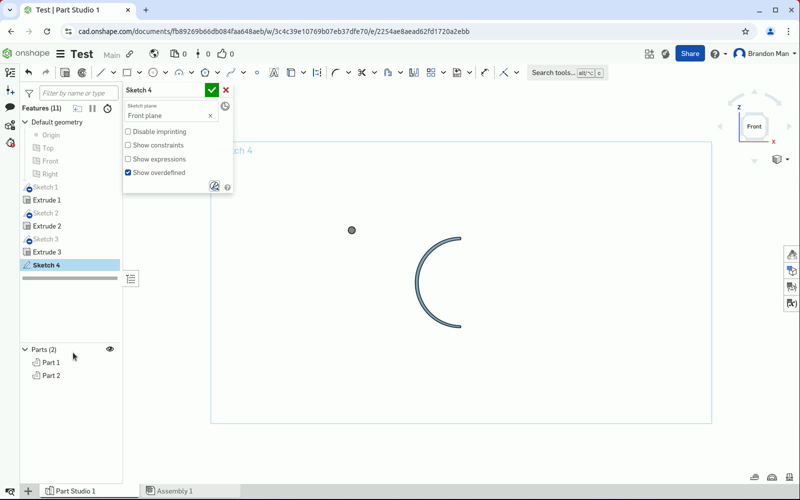
key(y)
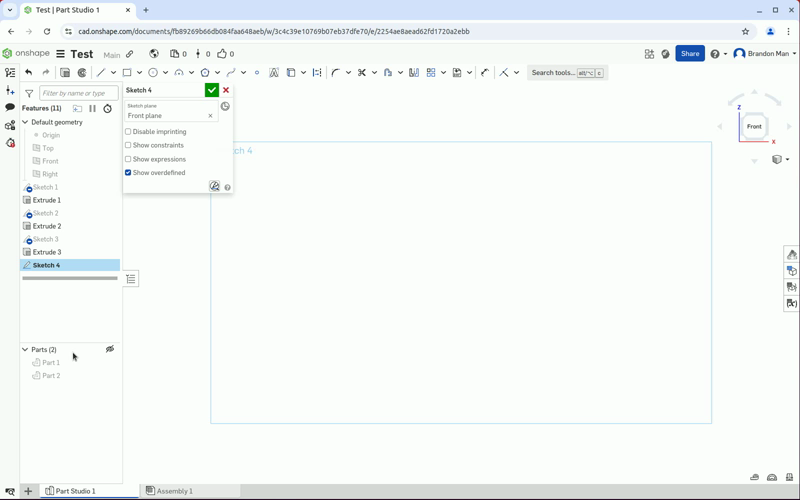
key(c)
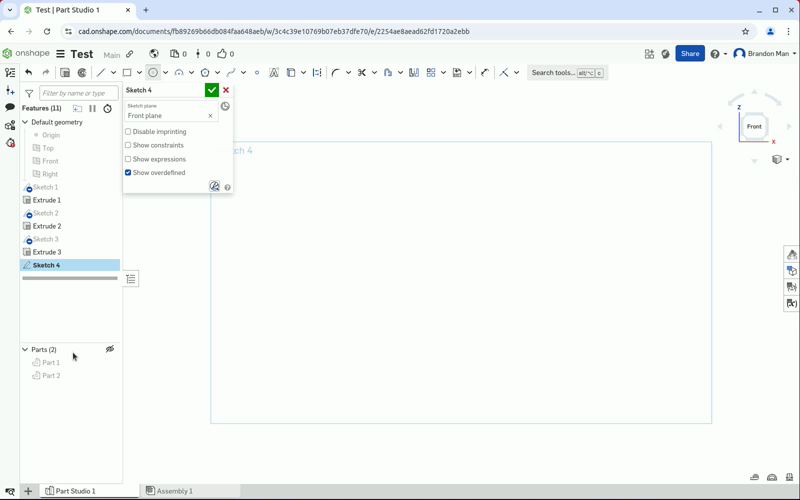
key_down(shift)
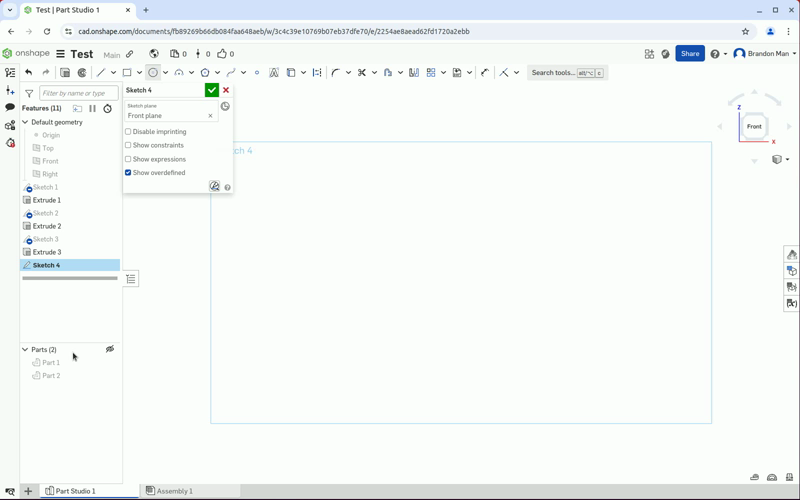
mouse_move(378, 270)
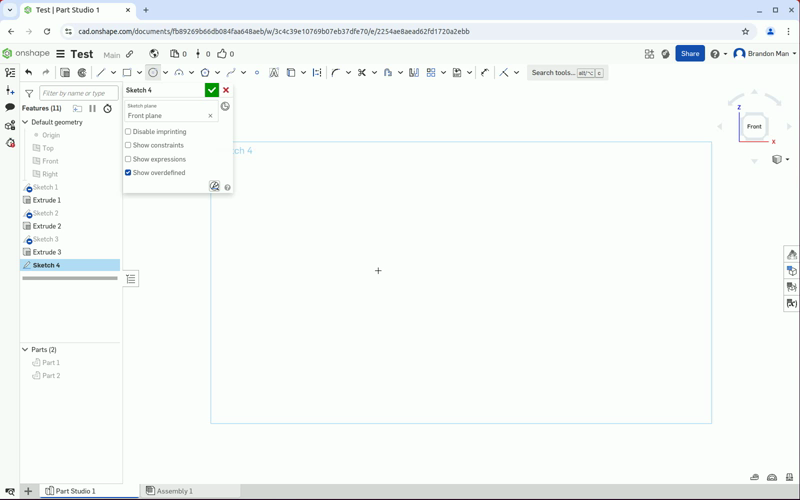
click(378, 270)
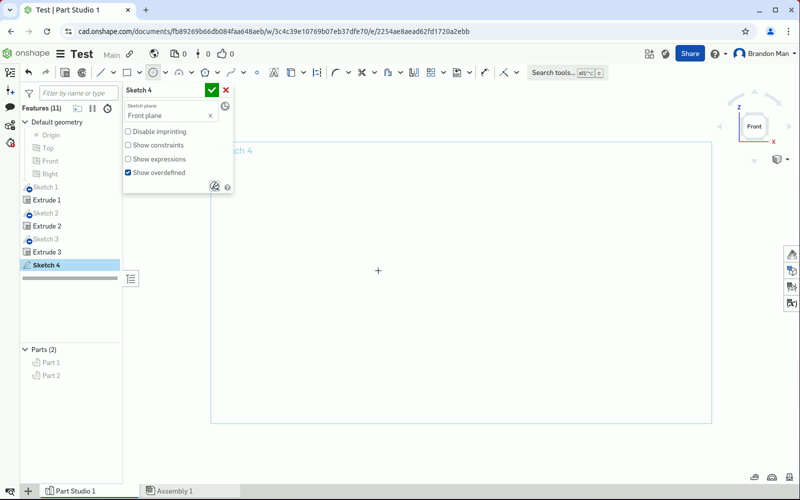
key_up(shift)
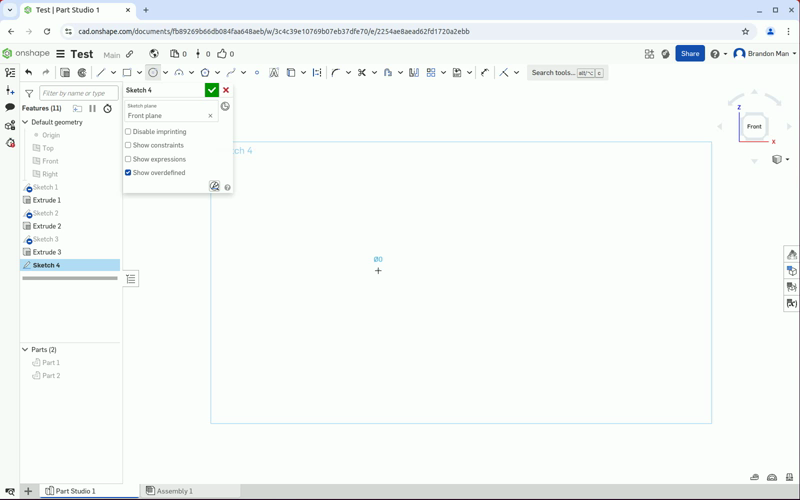
mouse_move(388, 270)
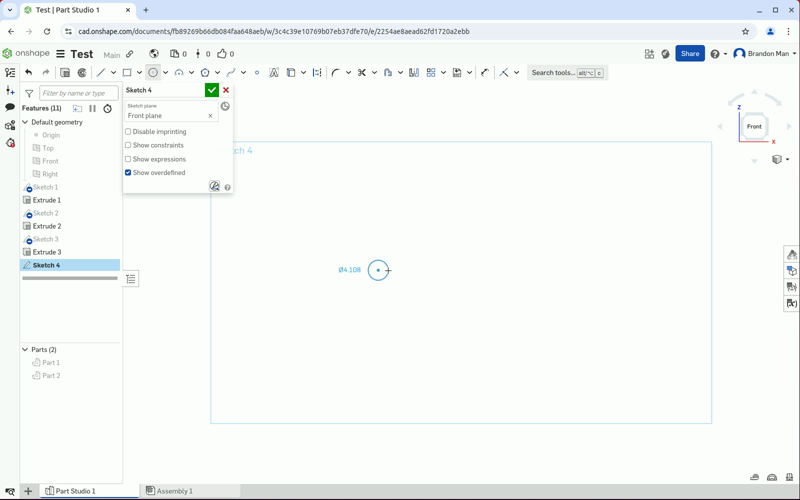
click(388, 270)
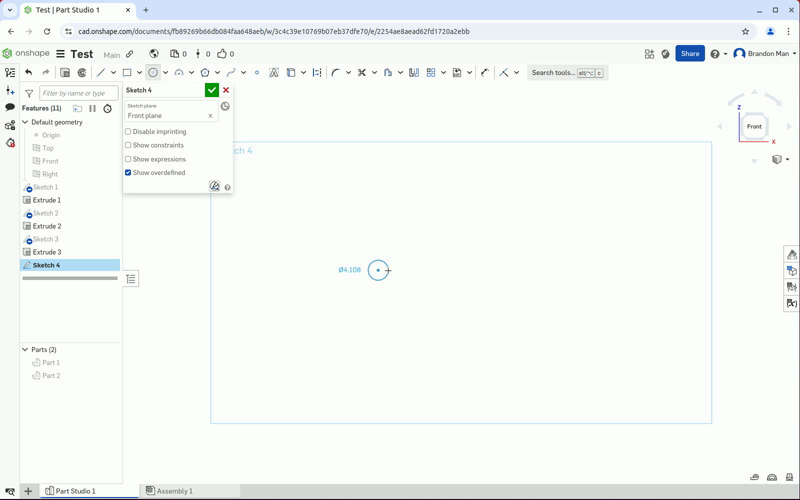
key(esc)
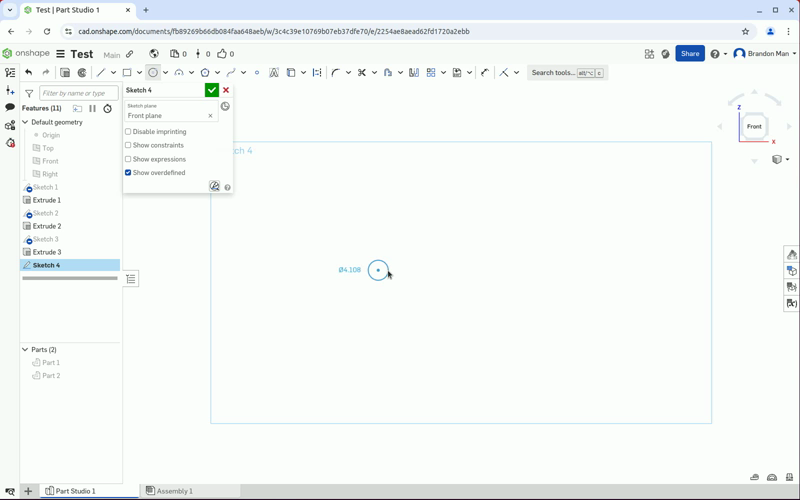
mouse_move(374, 274)
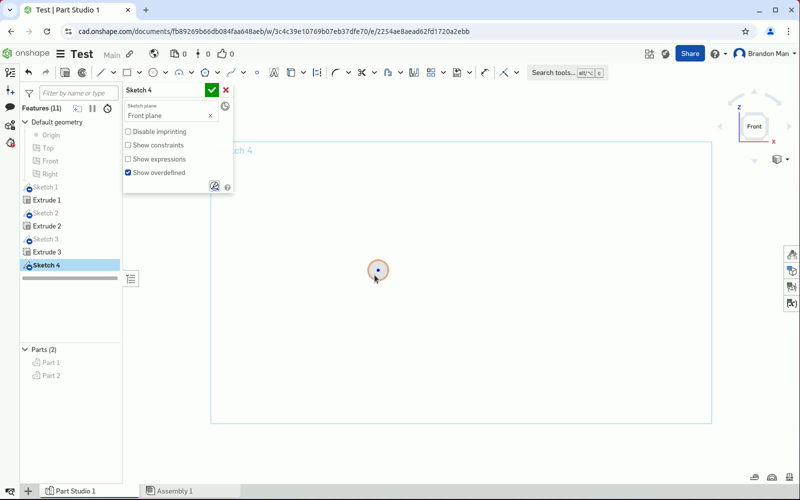
scroll(6)
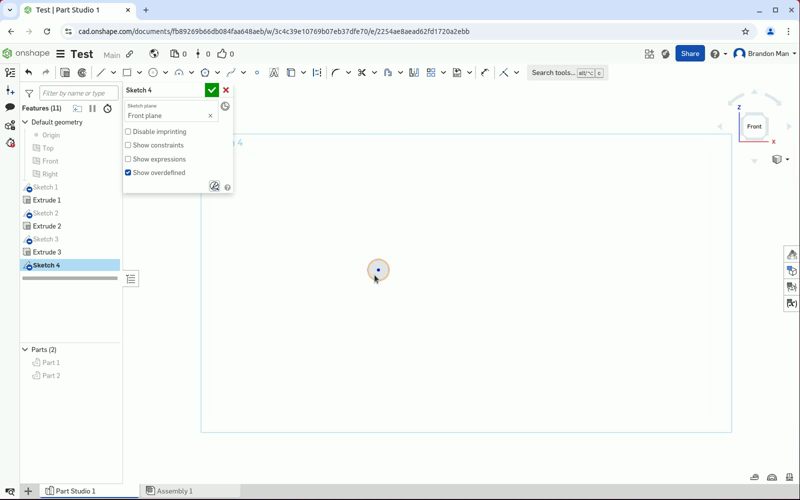
scroll(6)
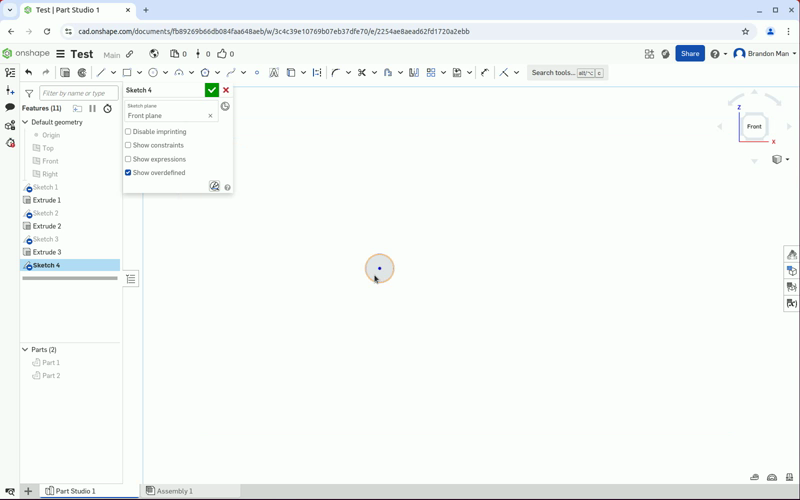
scroll(6)
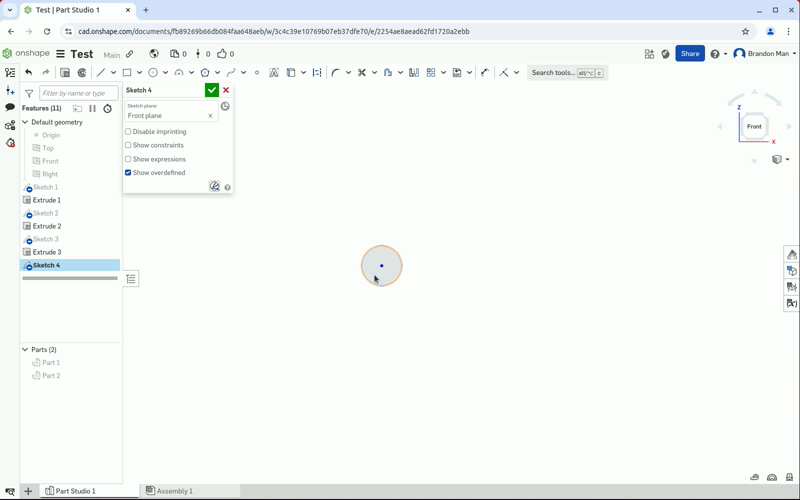
scroll(6)
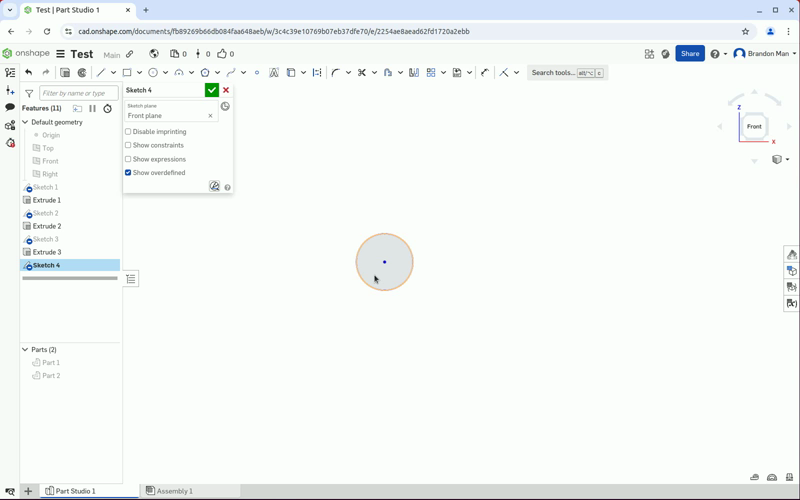
scroll(6)
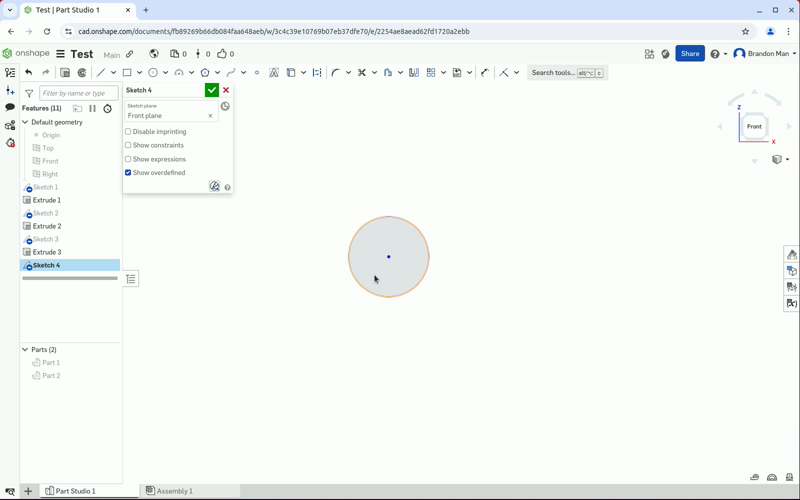
scroll(6)
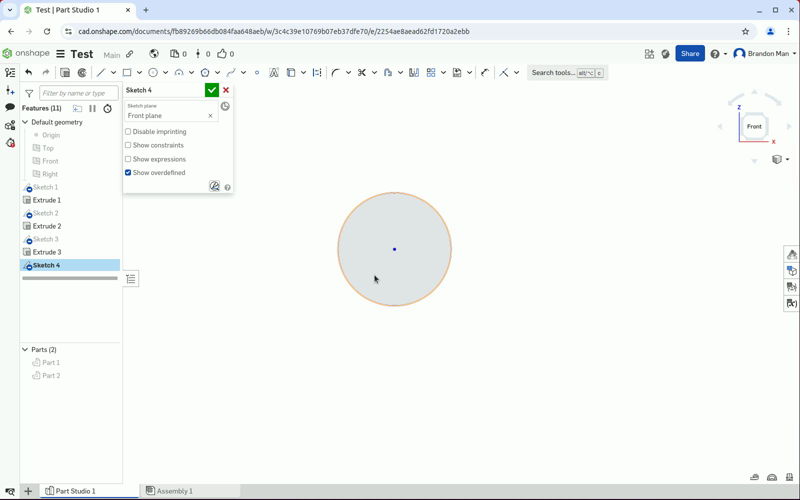
scroll(6)
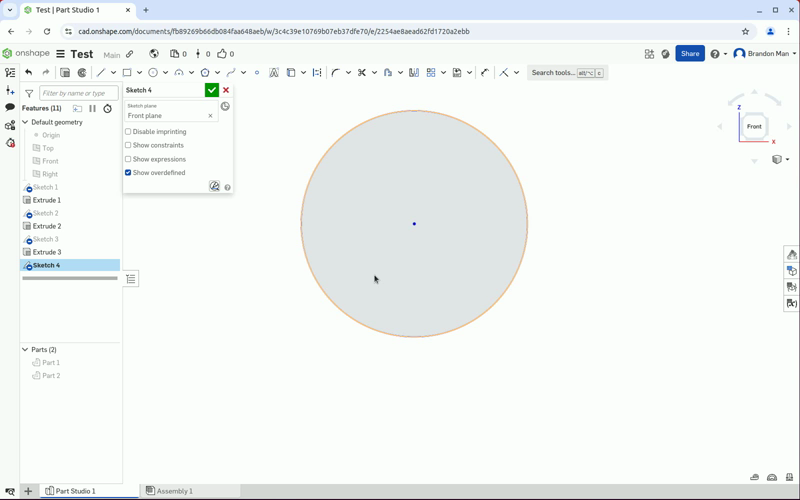
click(374, 274)
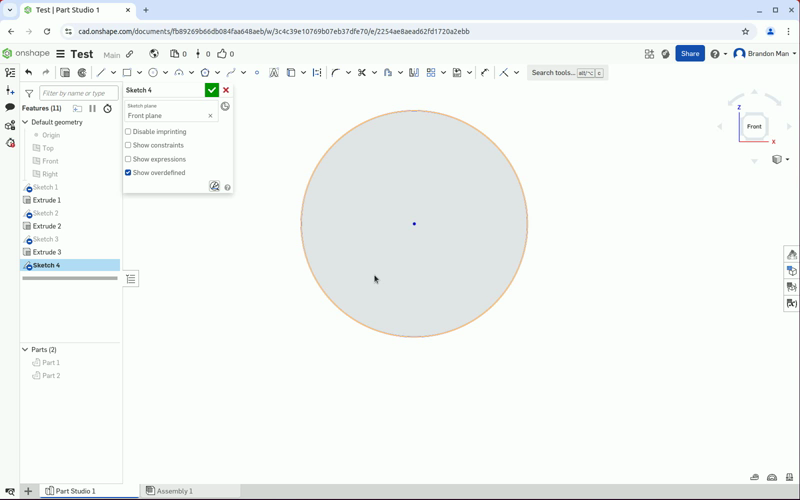
scroll(-6)
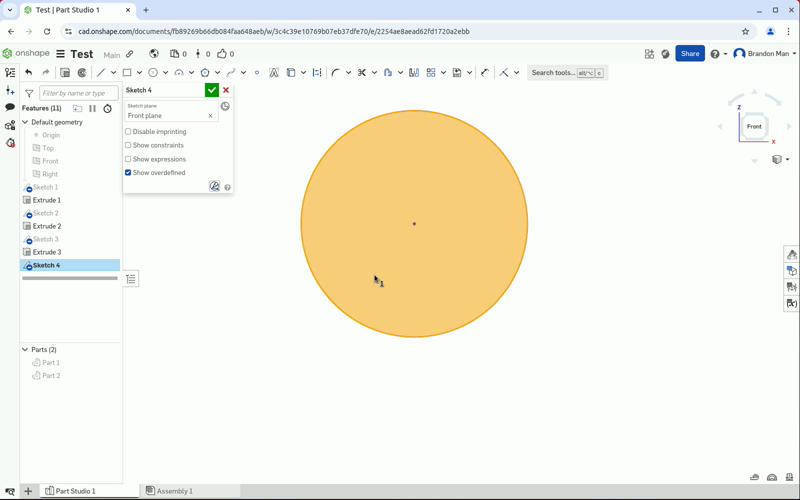
scroll(-6)
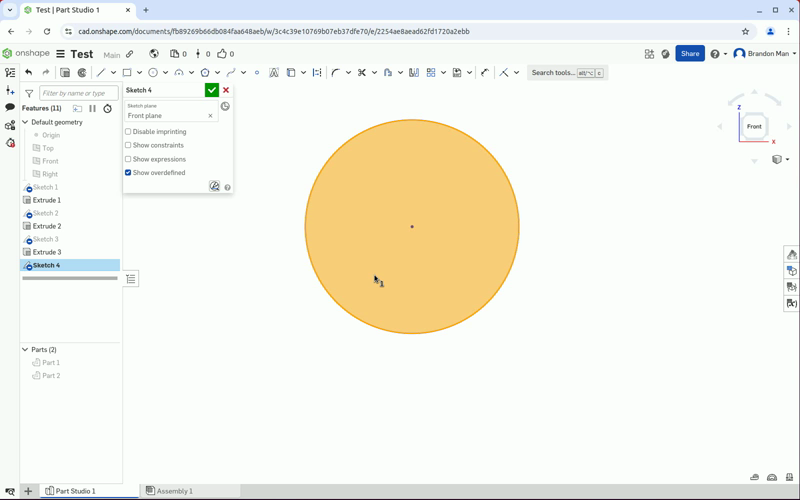
scroll(-6)
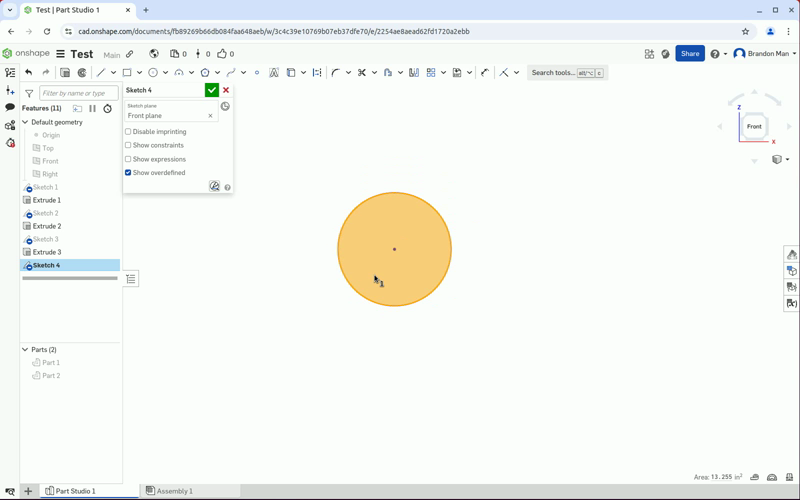
scroll(-6)
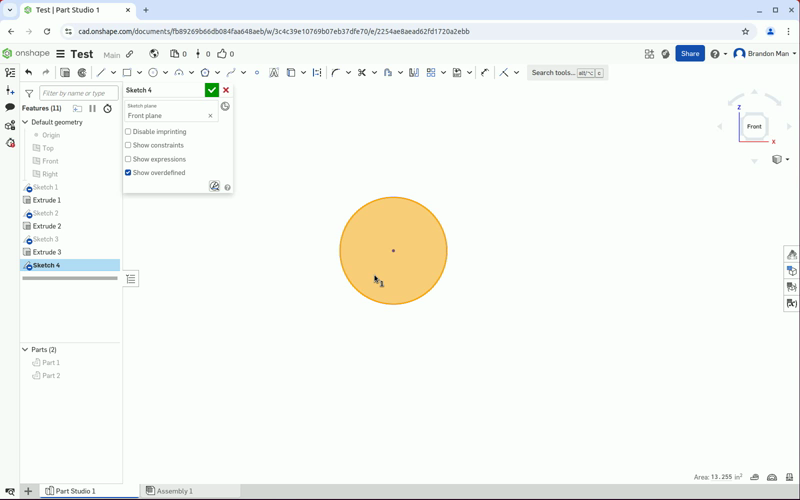
scroll(-6)
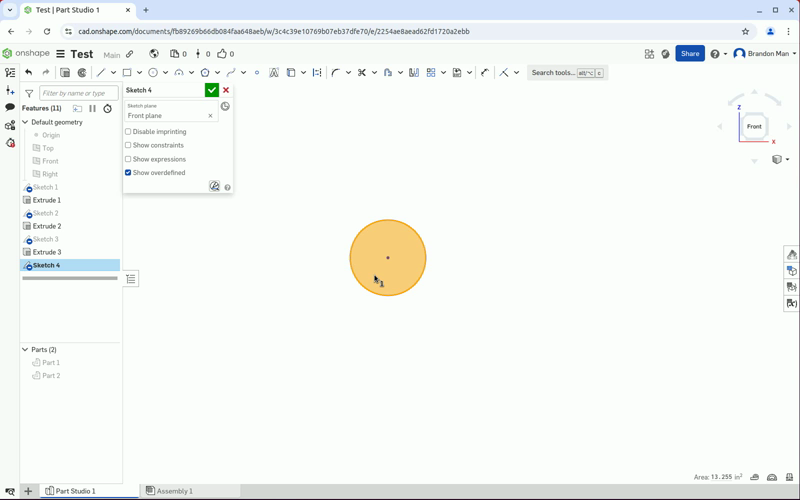
scroll(-6)
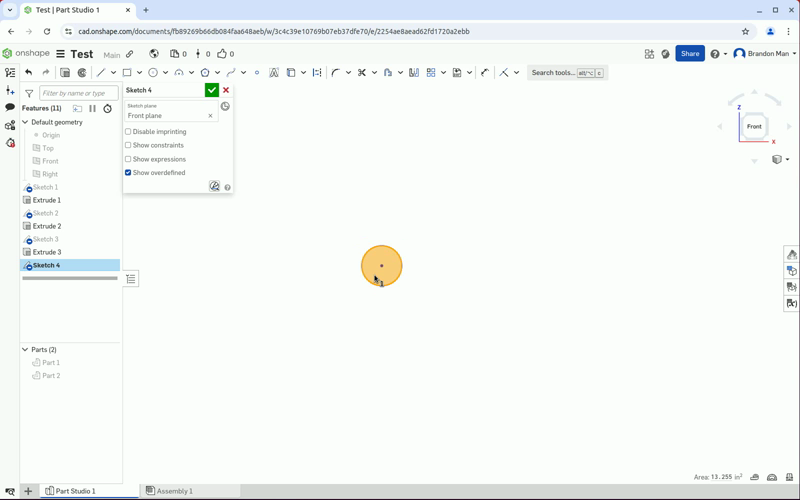
scroll(-6)
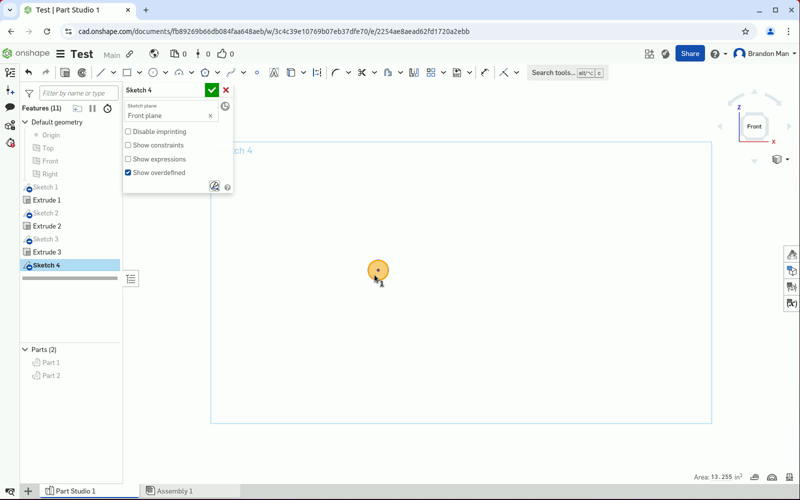
mouse_move(73, 352)
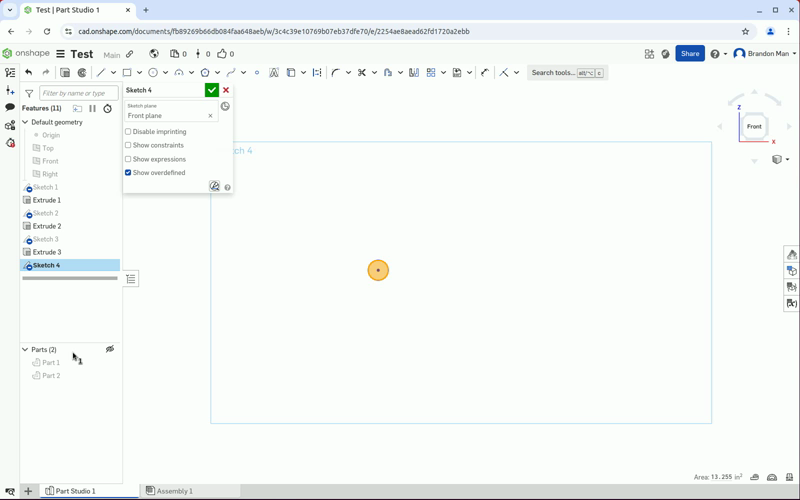
key(shift+y)
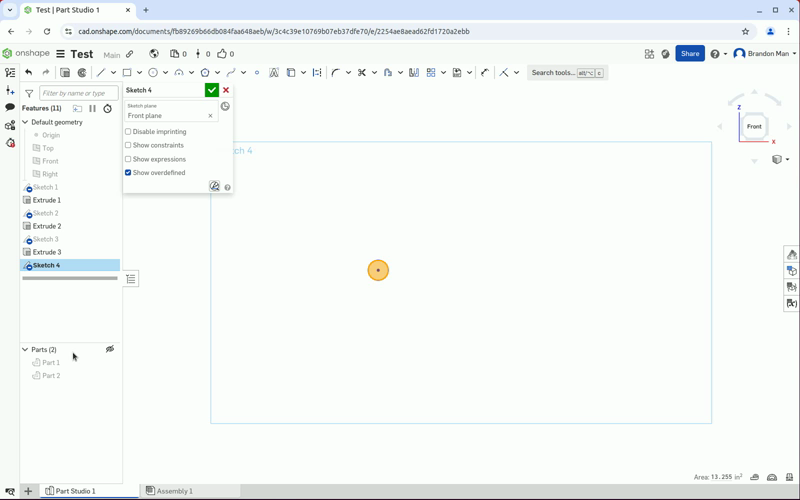
key(shift+e)
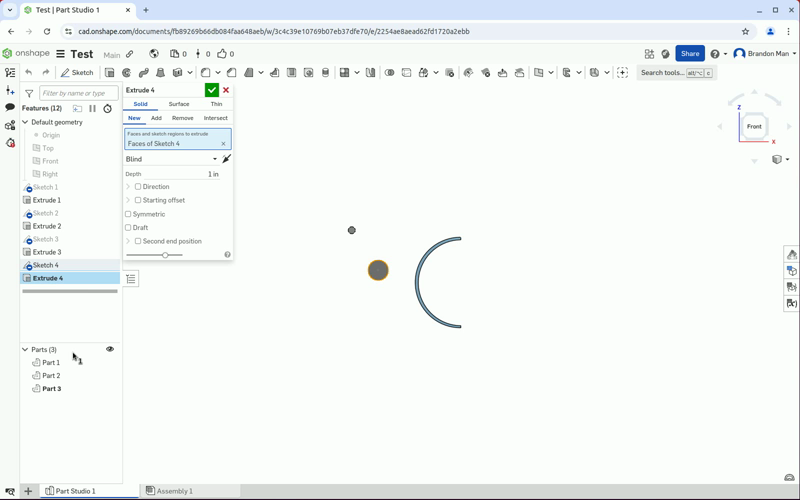
mouse_move(143, 106)
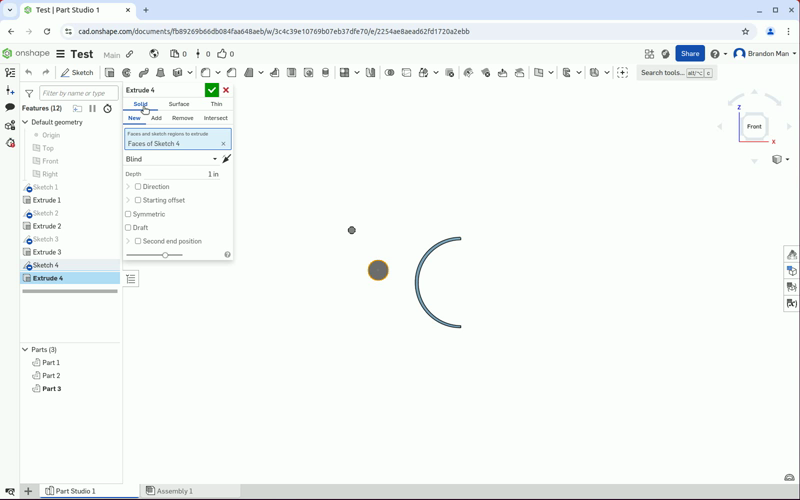
click(143, 106)
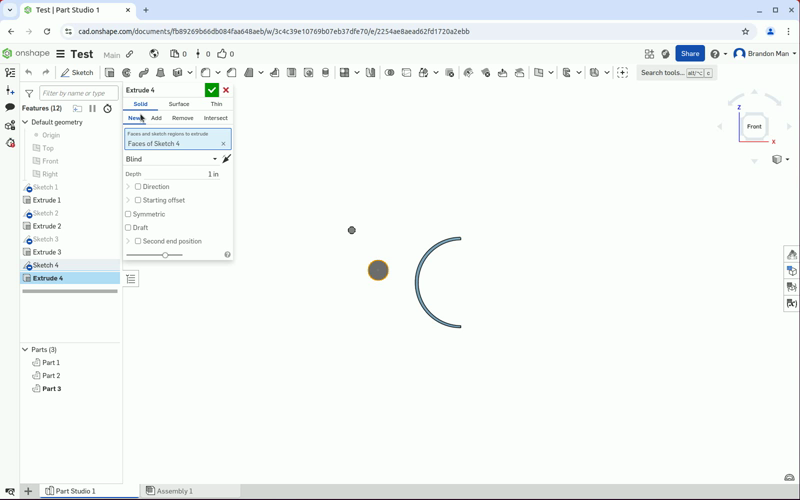
mouse_move(137, 120)
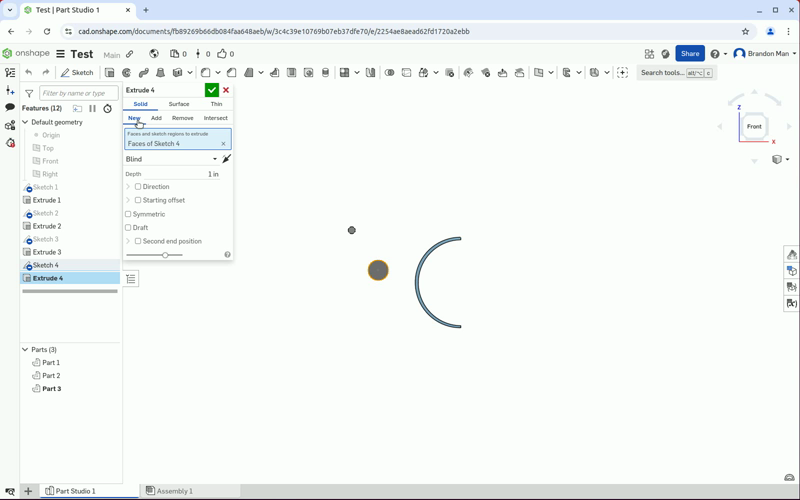
click(137, 120)
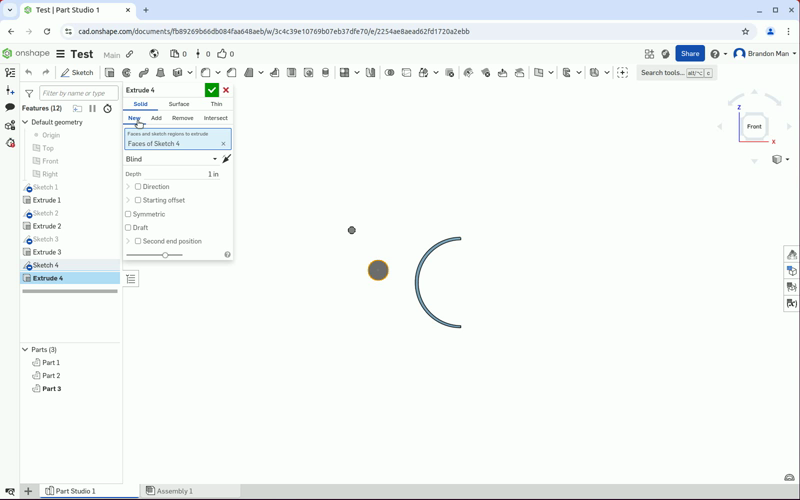
key(tab, 4)
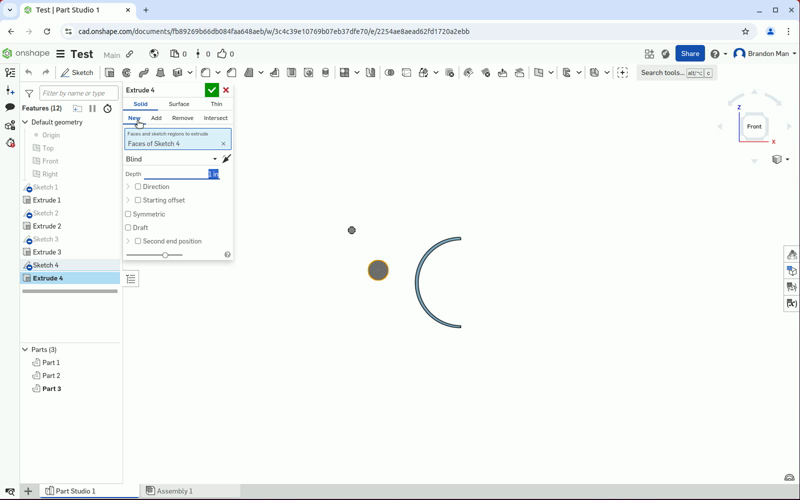
text(1.444)
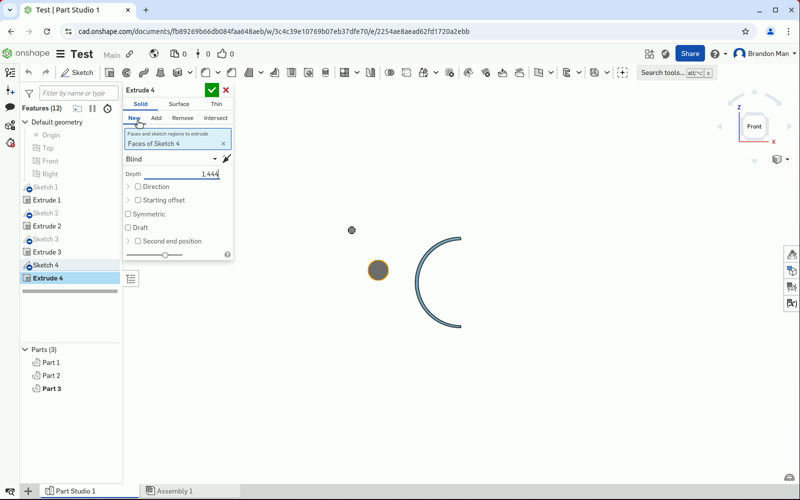
key(enter)
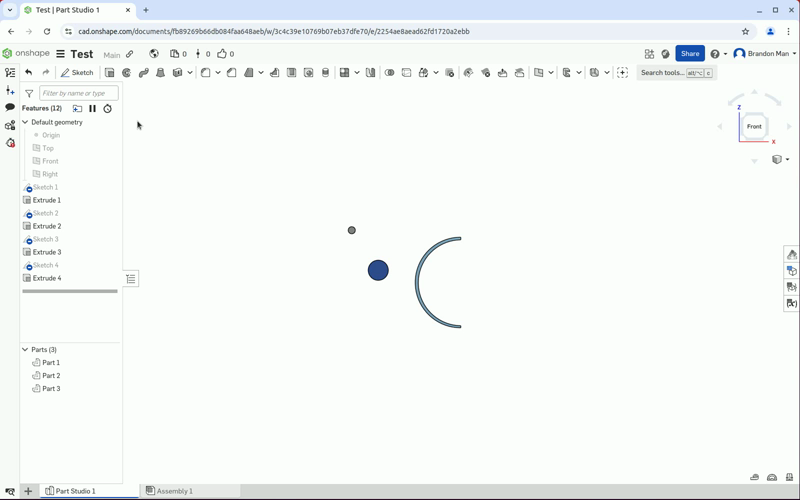
key(shift+h)
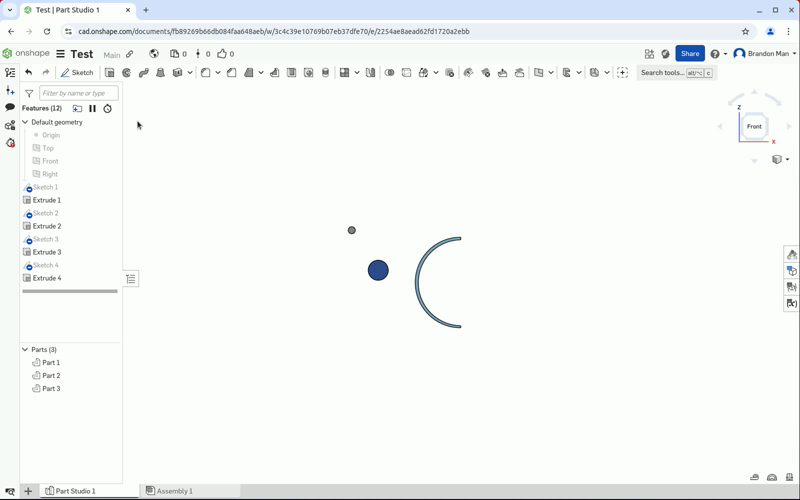
key(shift+h)
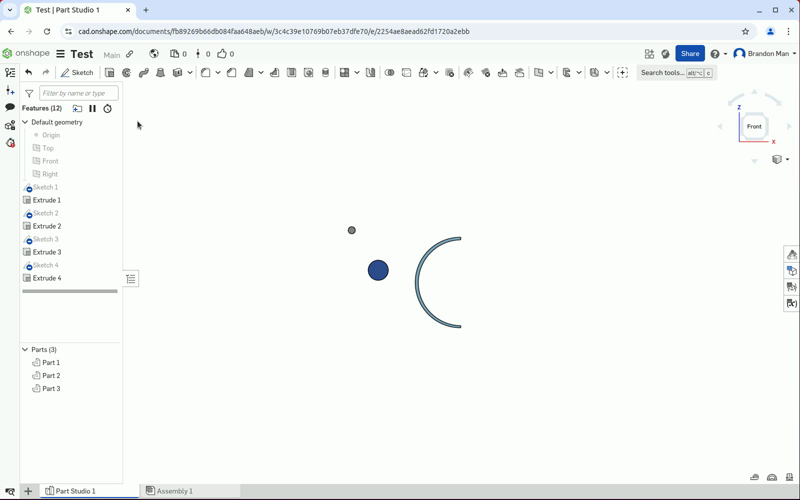
mouse_move(73, 189)
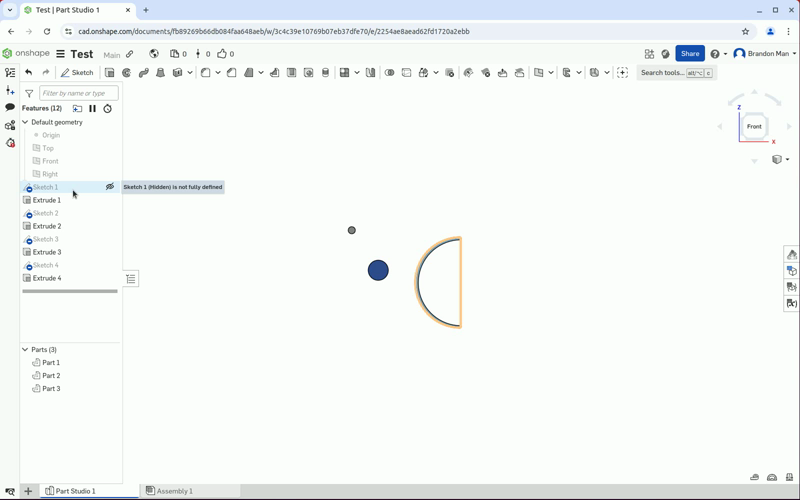
click(73, 189)
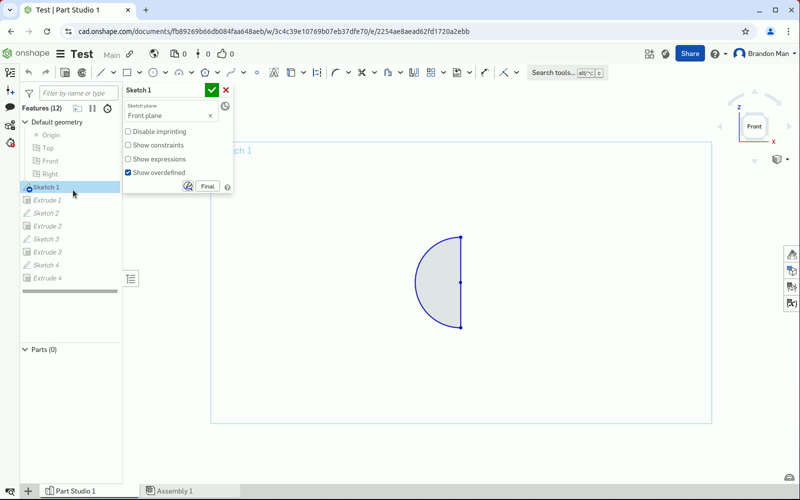
mouse_move(229, 92)
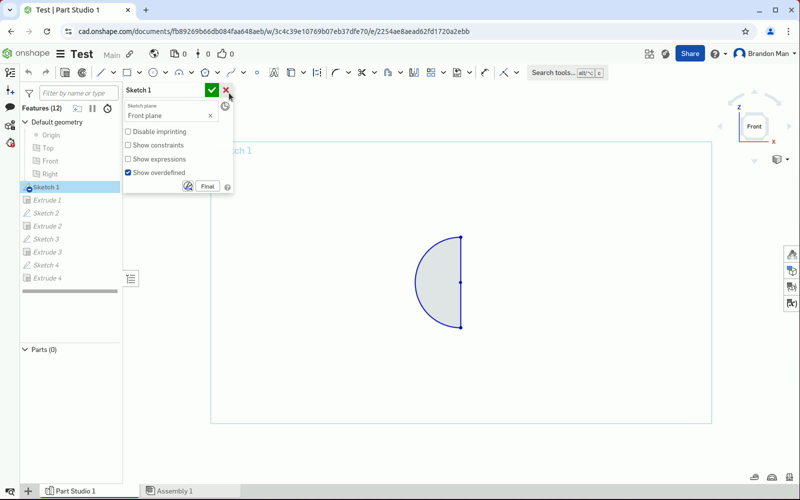
click(229, 92)
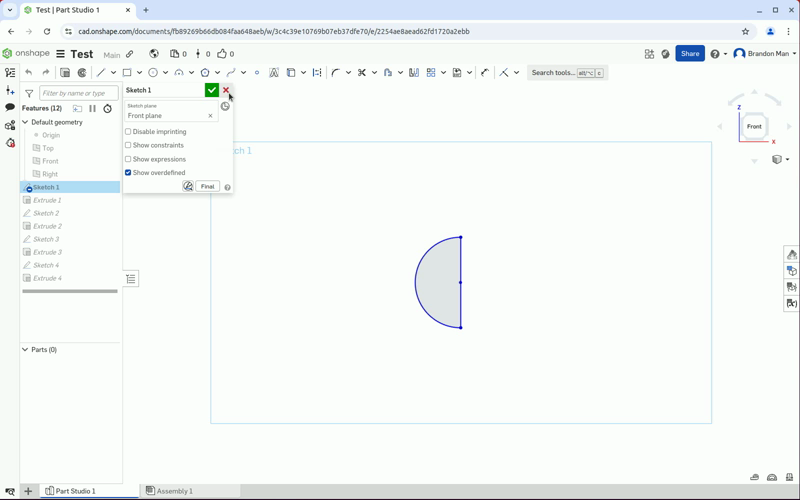
key(shift+s)
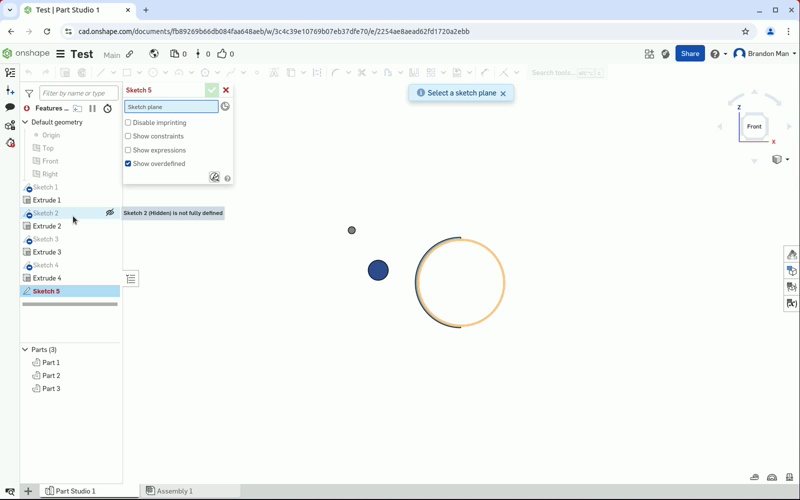
scroll(3)
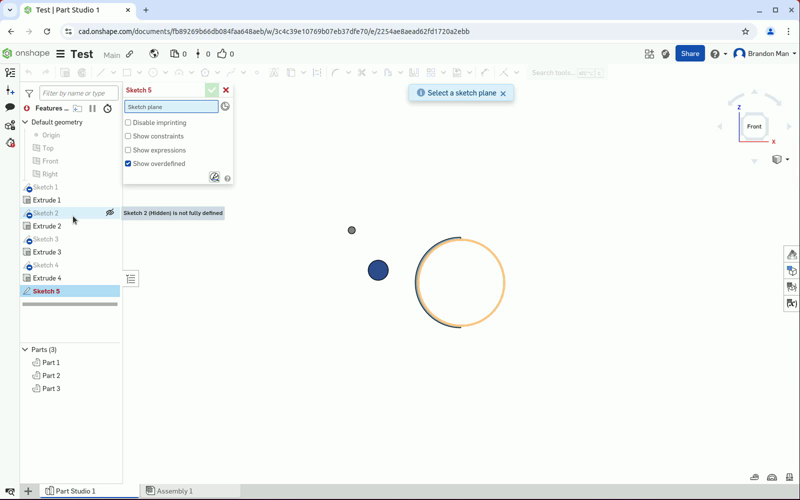
mouse_move(73, 163)
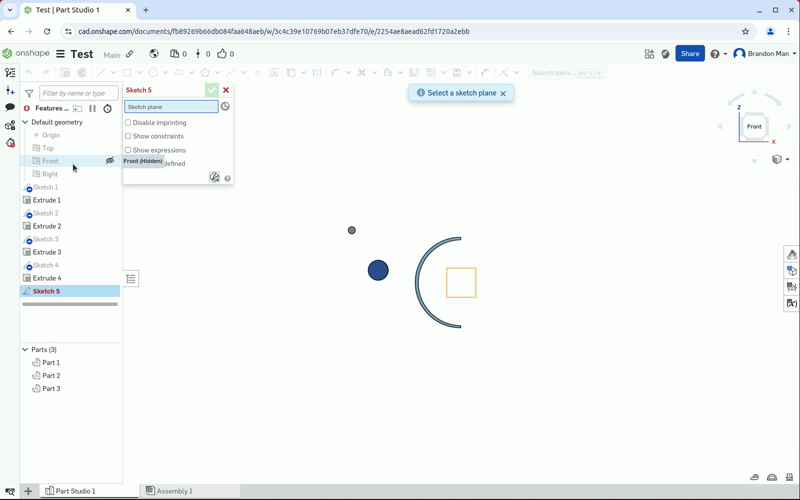
click(73, 163)
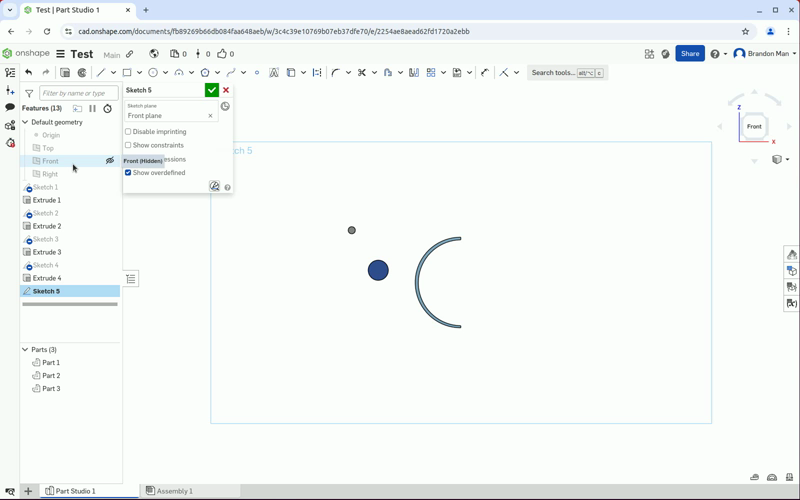
mouse_move(73, 352)
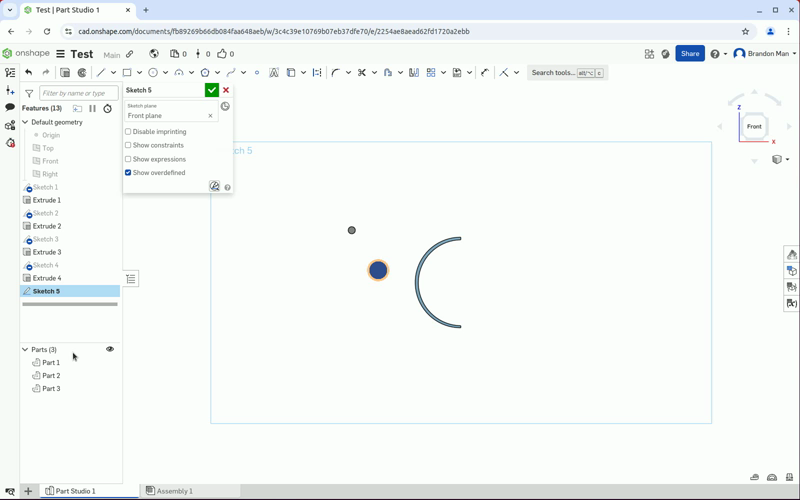
key(y)
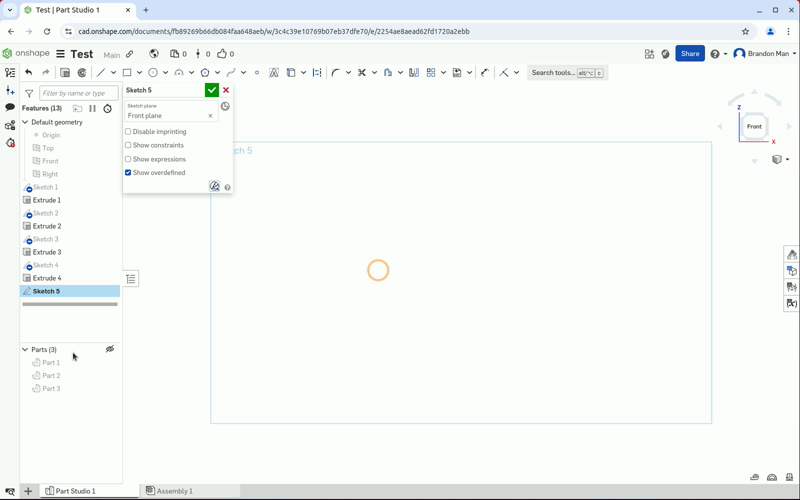
key(c)
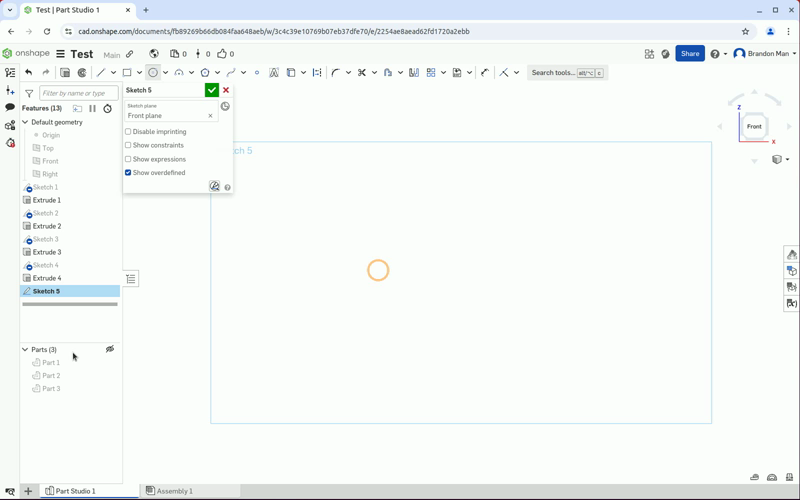
key_down(shift)
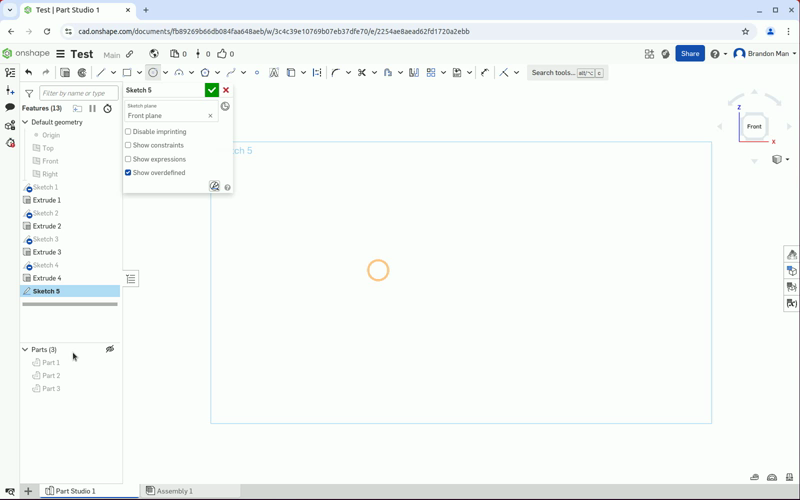
mouse_move(377, 270)
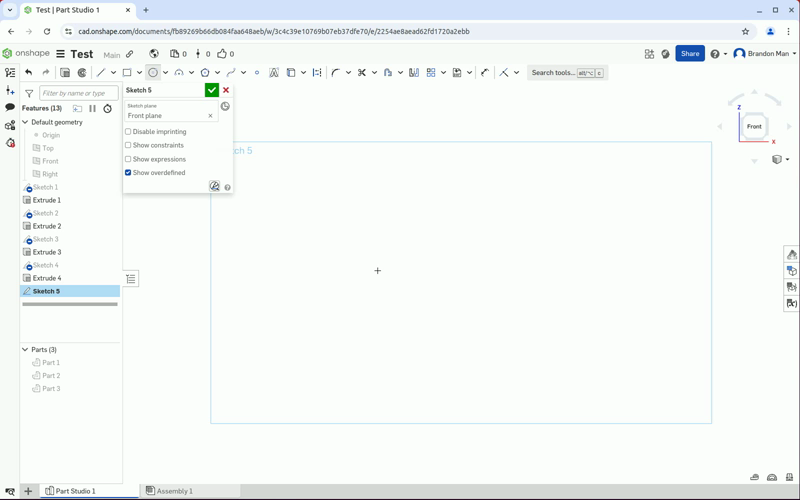
click(377, 270)
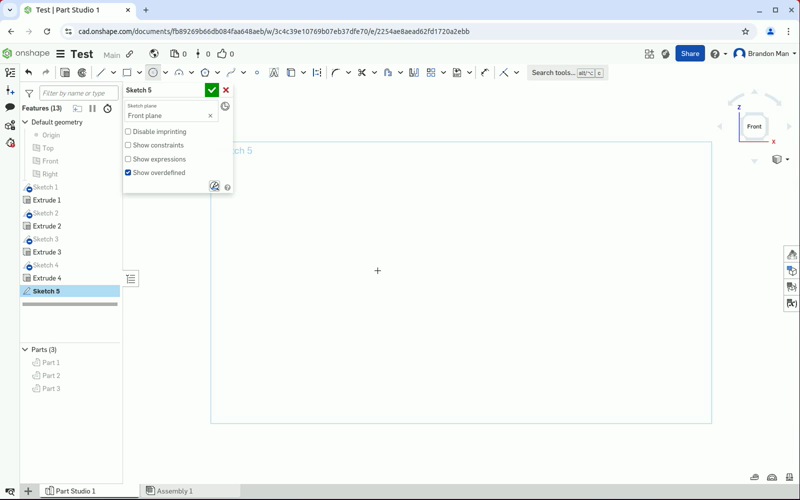
key_up(shift)
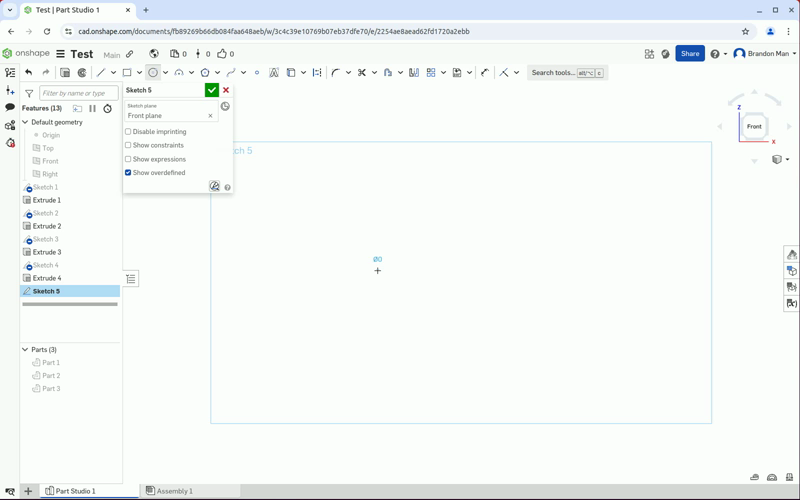
mouse_move(380, 270)
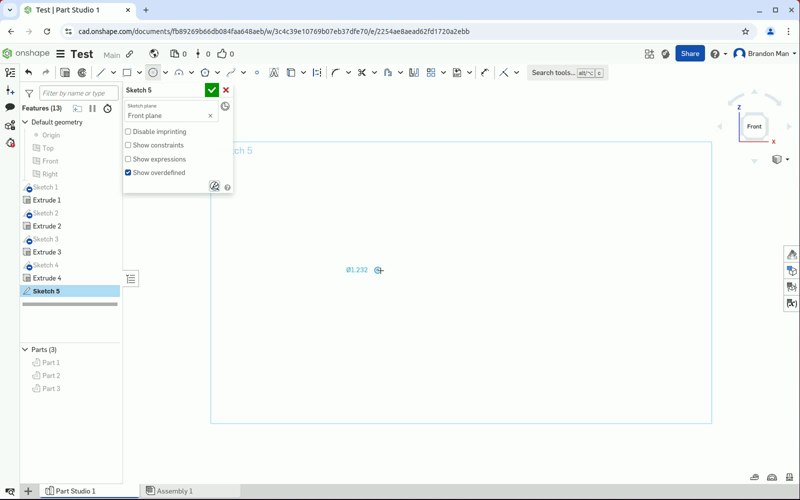
click(380, 270)
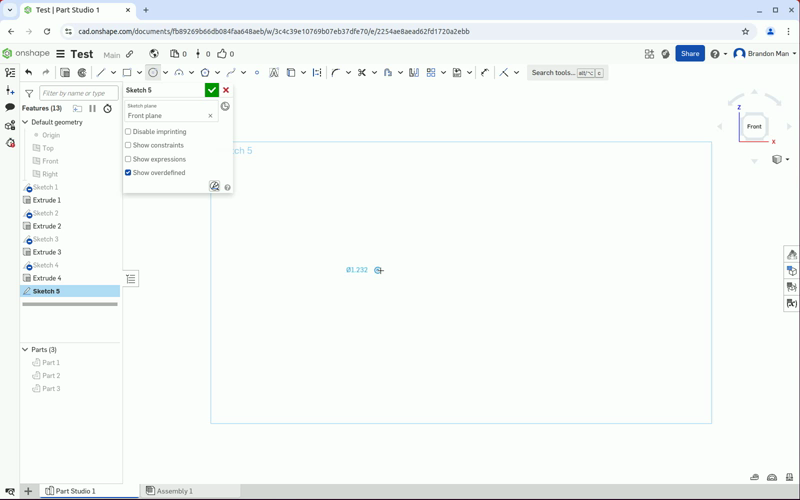
key(esc)
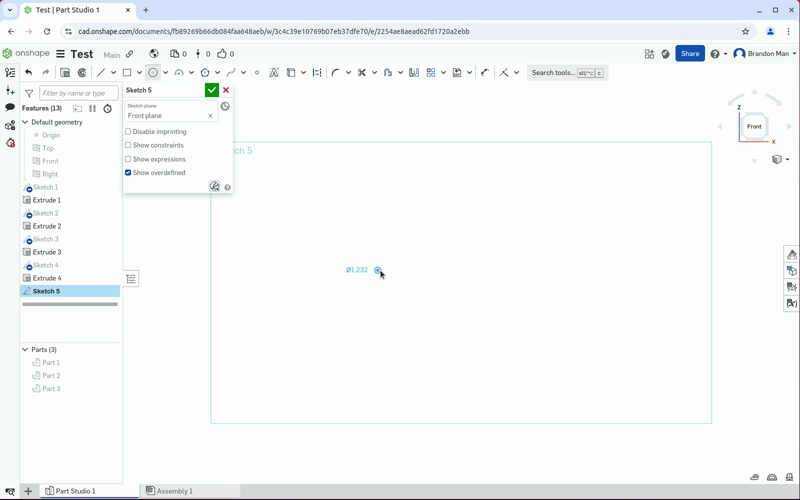
mouse_move(376, 268)
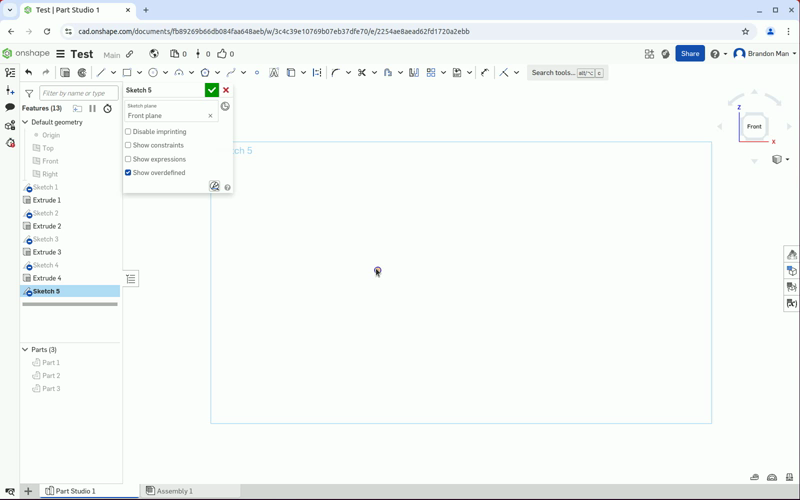
scroll(6)
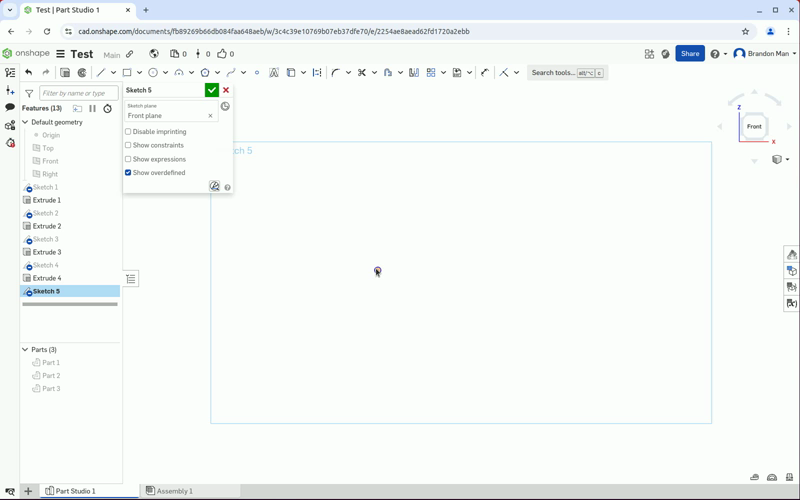
scroll(6)
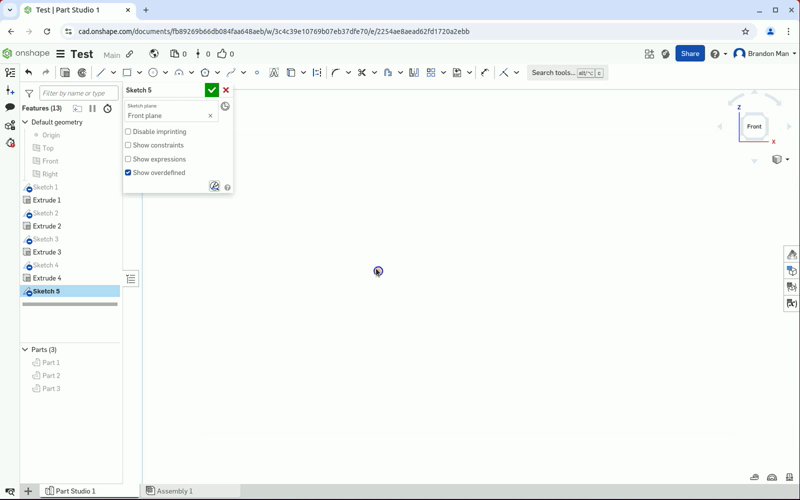
scroll(6)
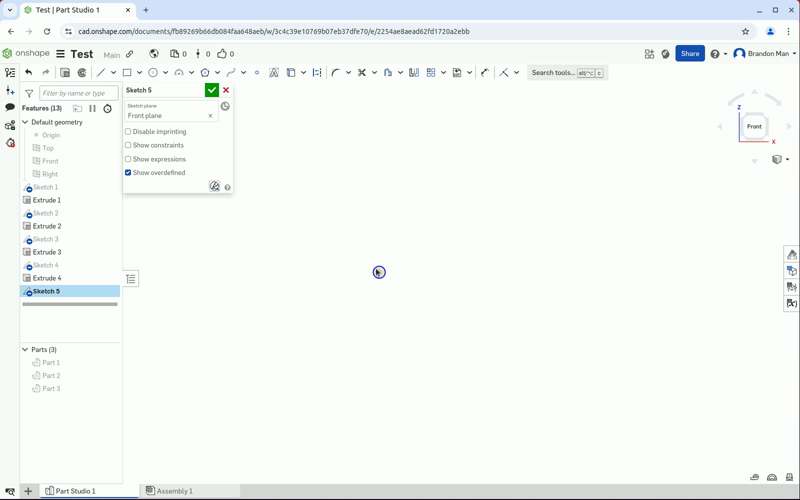
scroll(6)
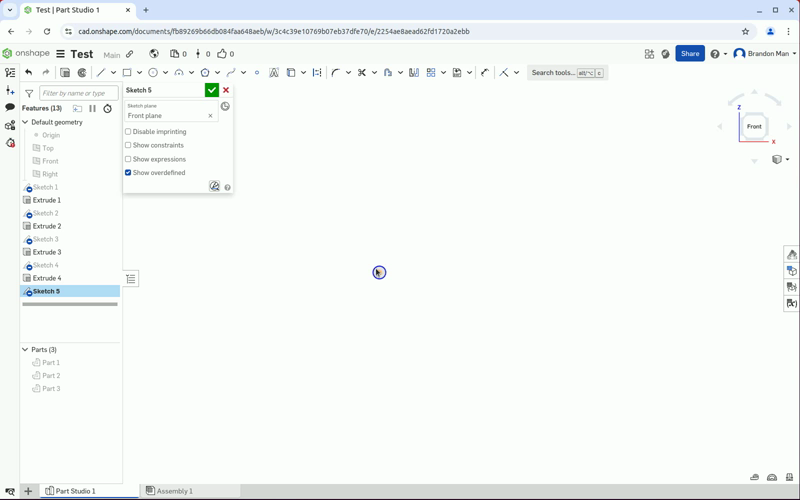
scroll(6)
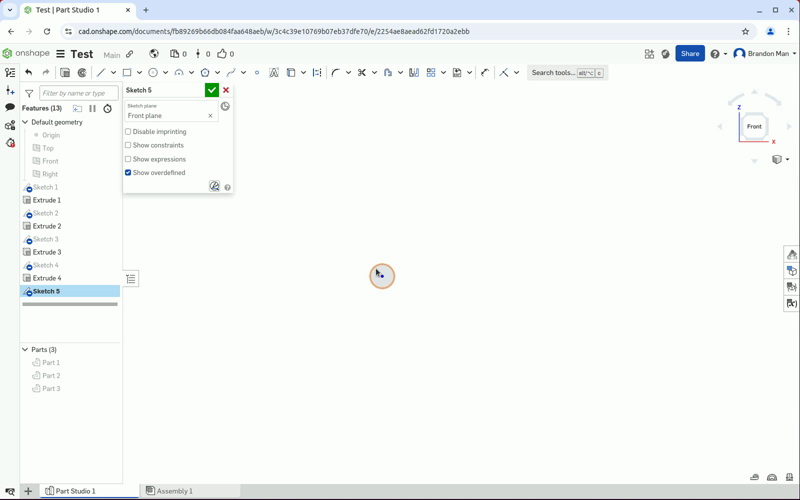
scroll(6)
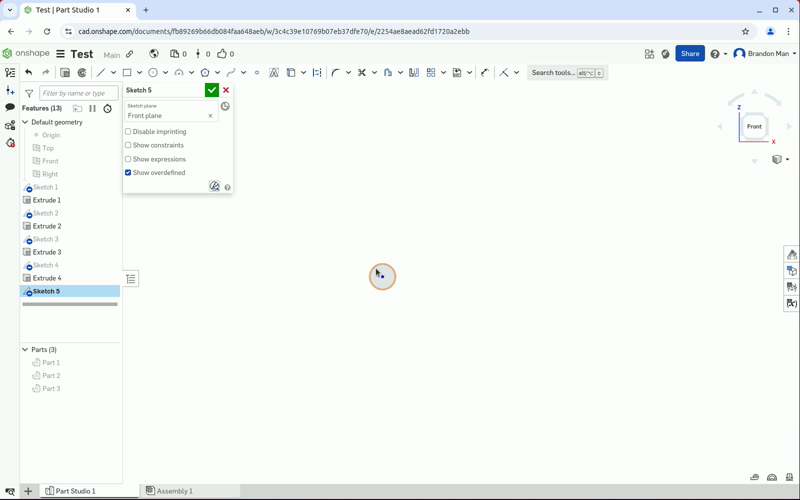
scroll(6)
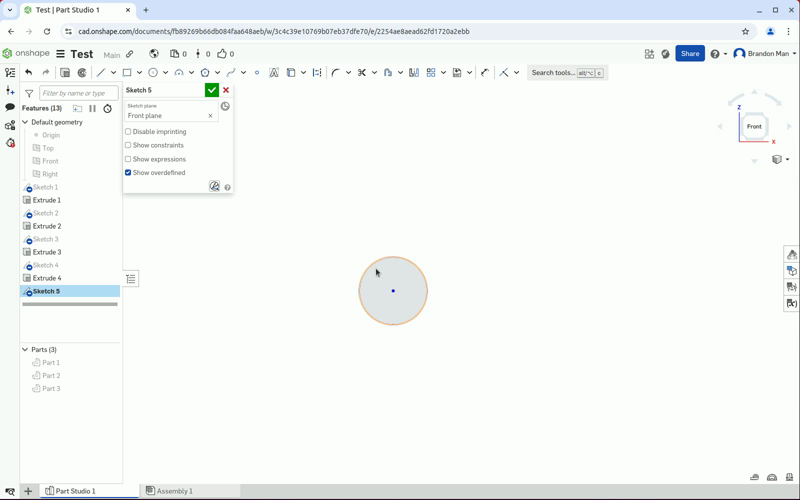
click(376, 268)
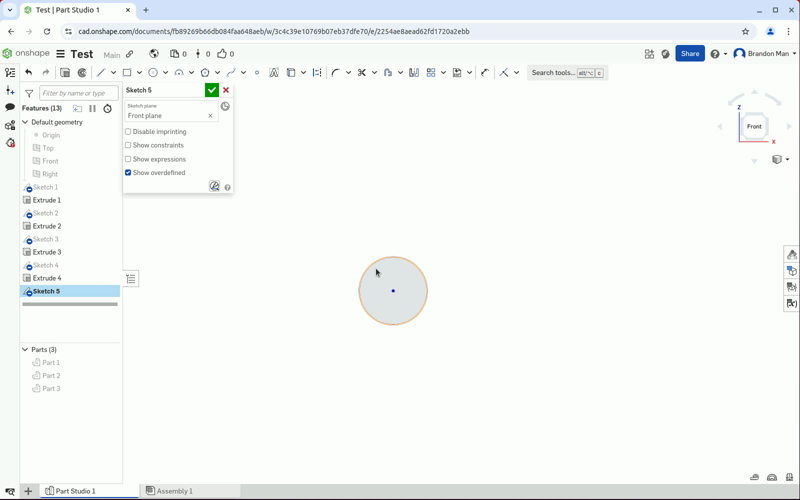
scroll(-6)
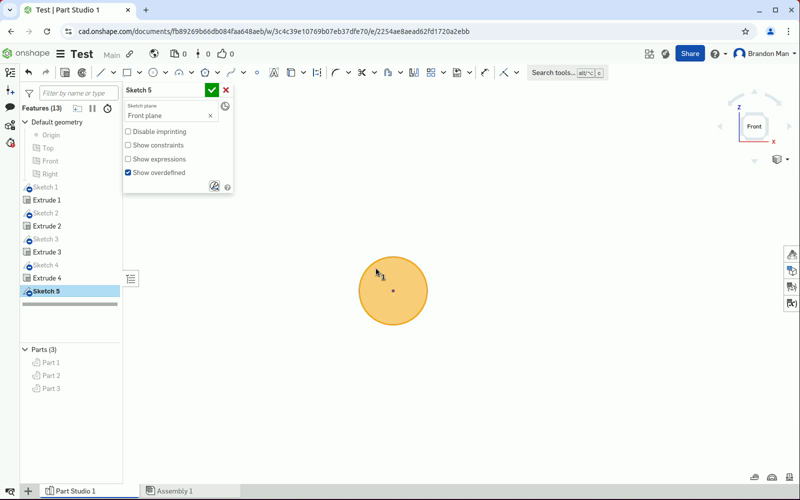
scroll(-6)
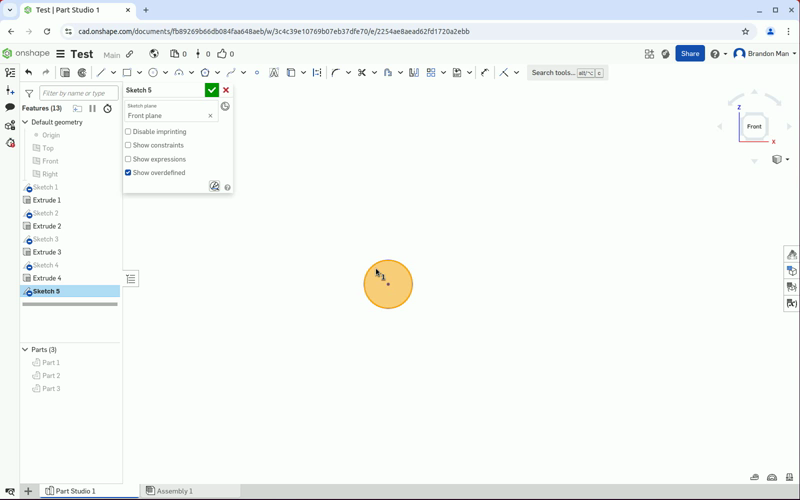
scroll(-6)
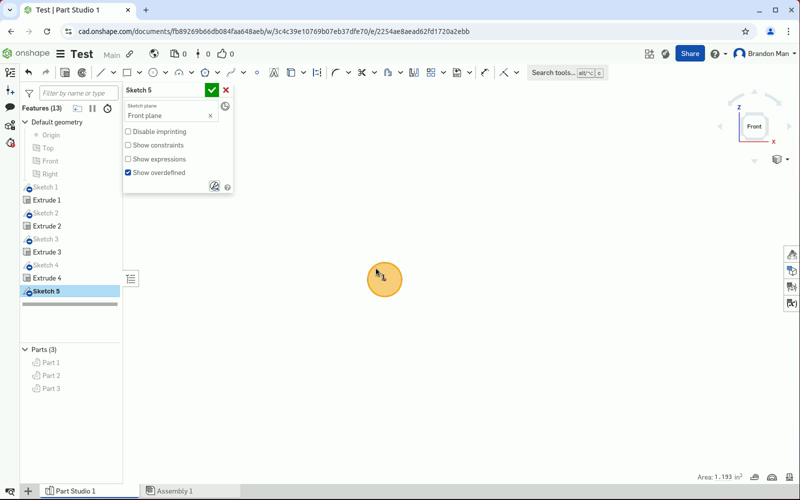
scroll(-6)
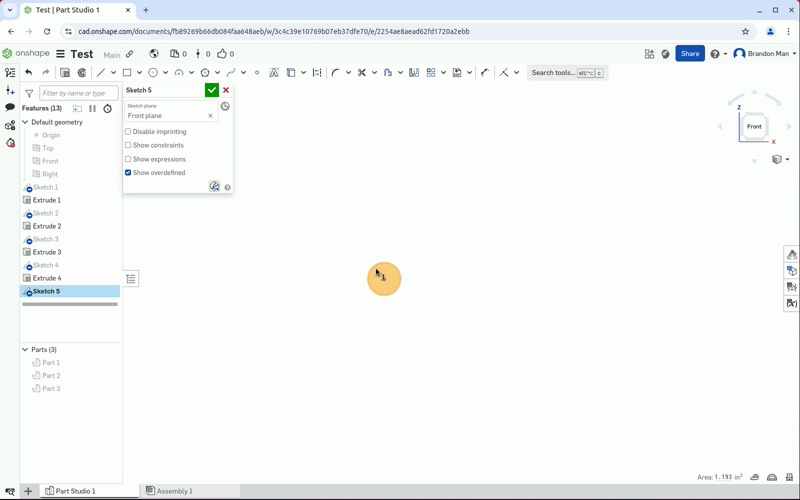
scroll(-6)
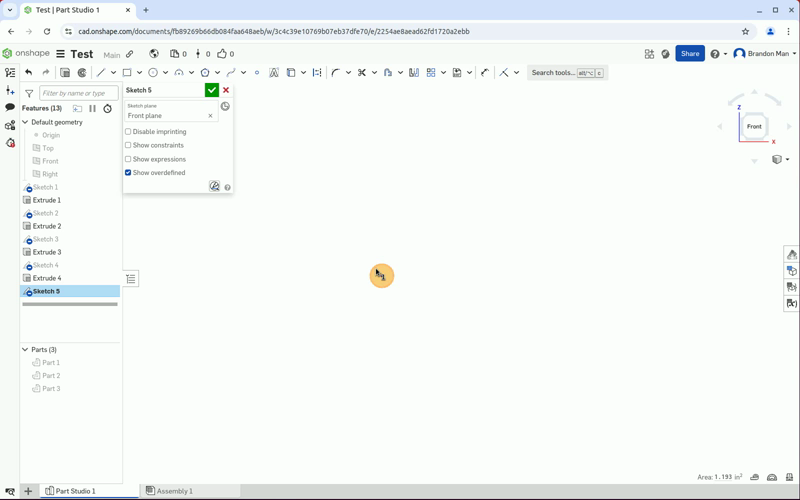
scroll(-6)
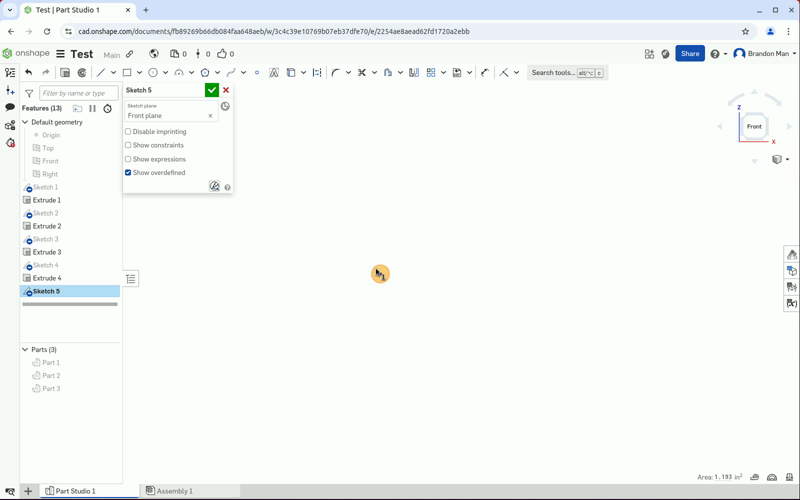
scroll(-6)
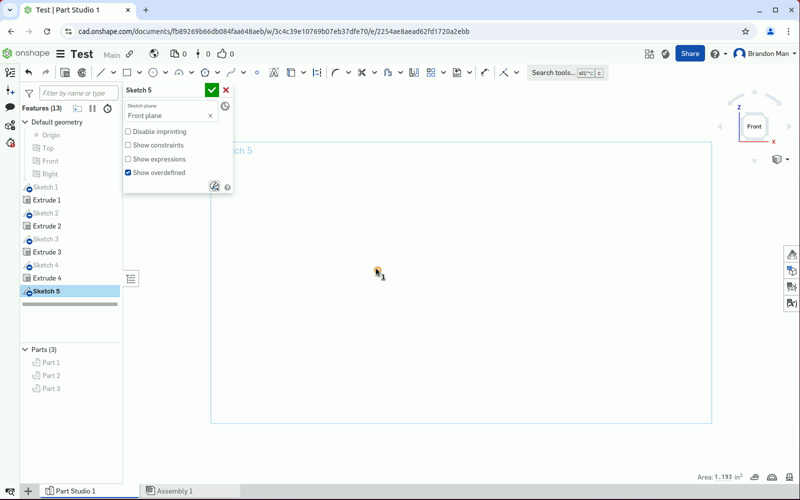
mouse_move(73, 352)
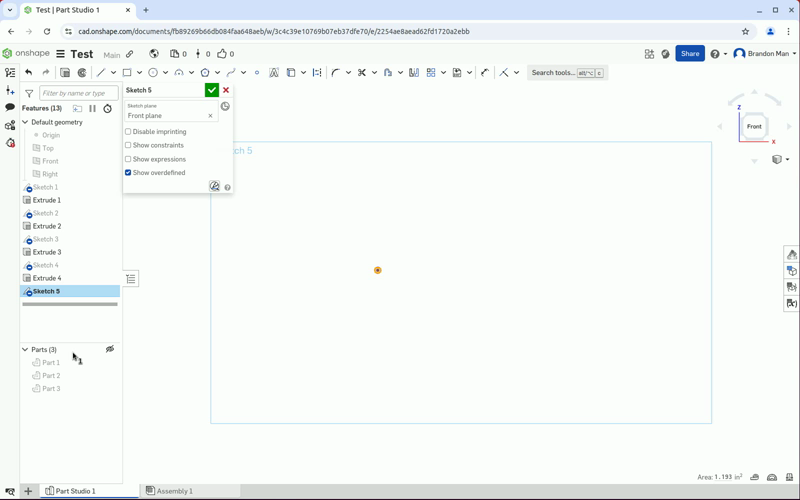
key(shift+y)
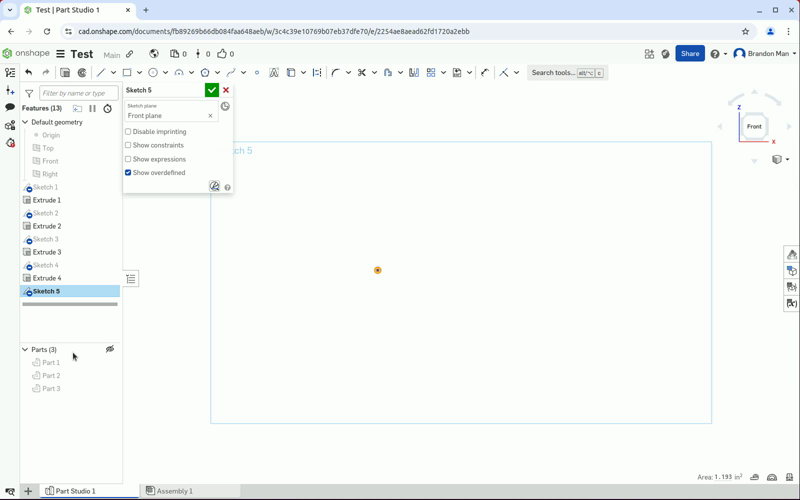
key(shift+e)
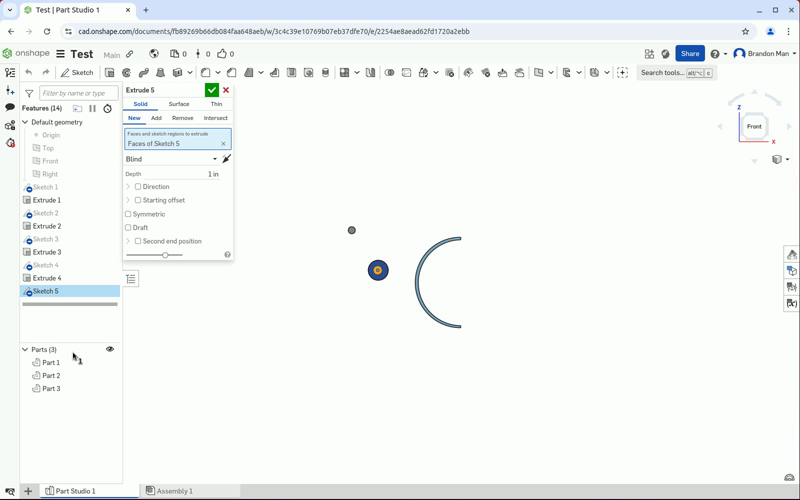
mouse_move(143, 106)
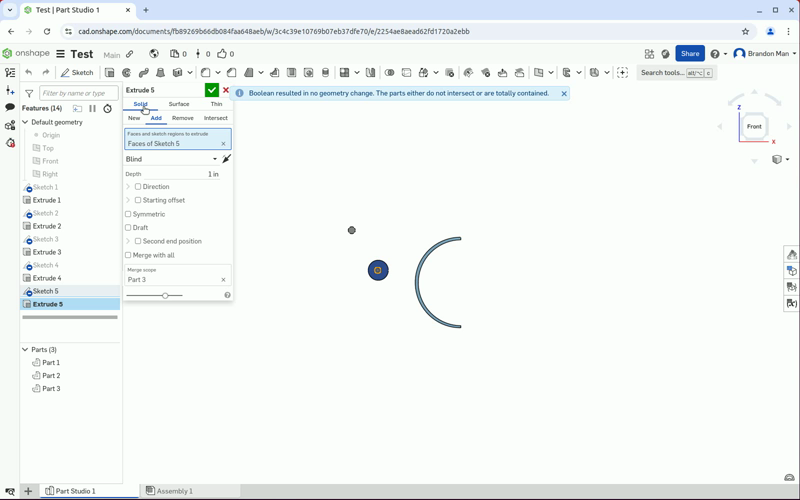
click(143, 106)
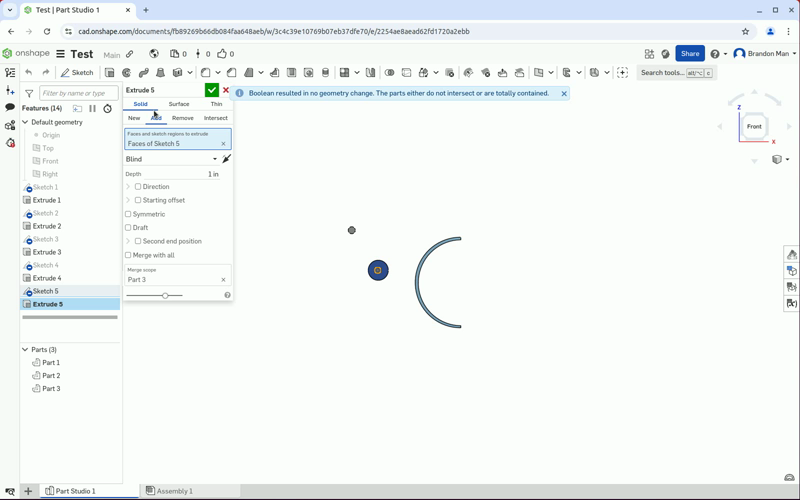
mouse_move(186, 120)
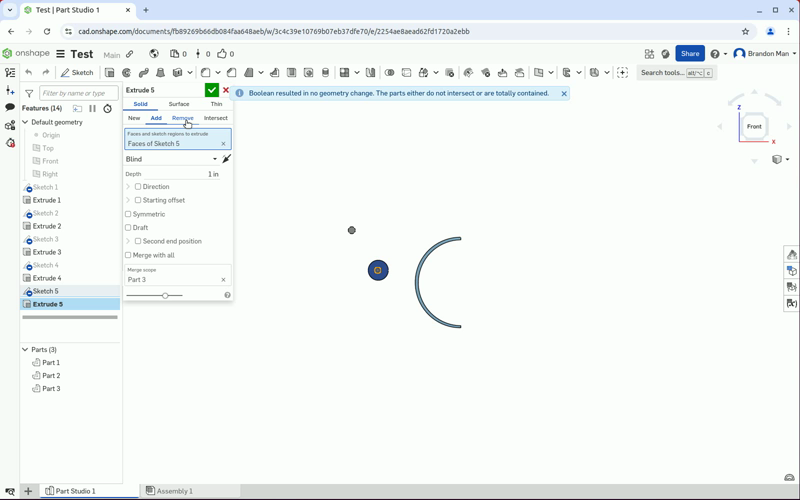
click(186, 120)
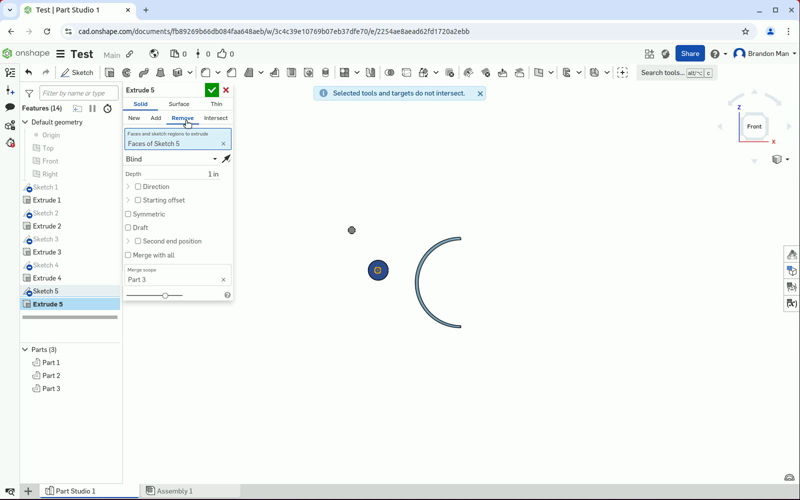
key(tab, 4)
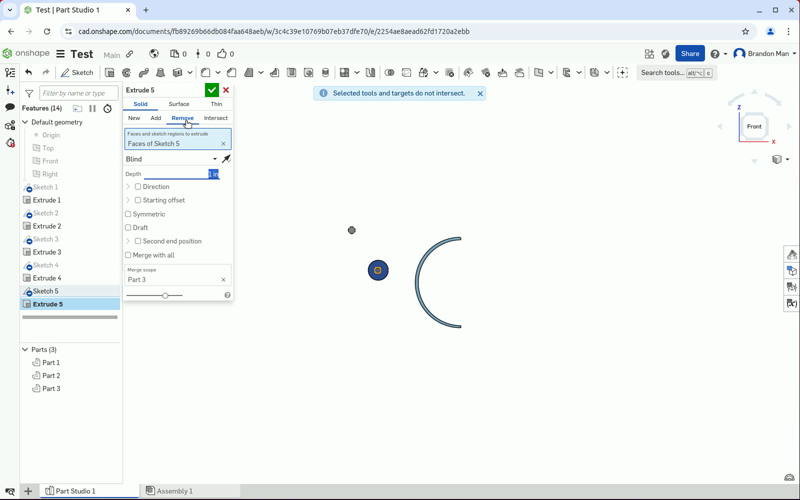
text(-1.444)
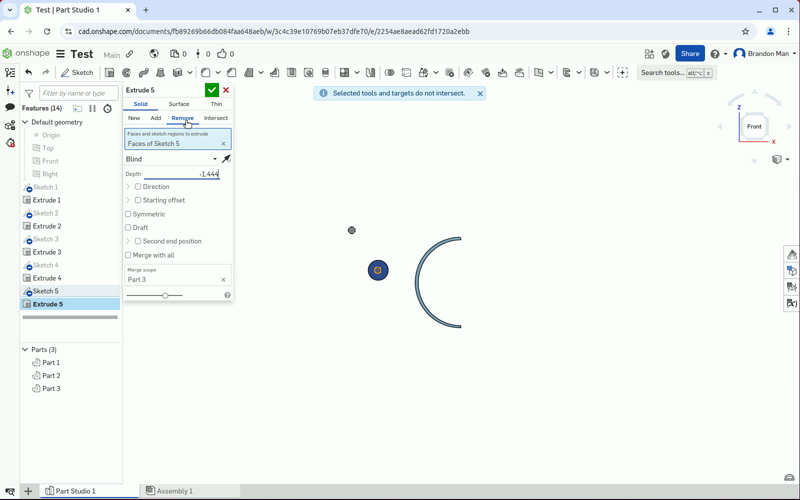
key(tab, 6)
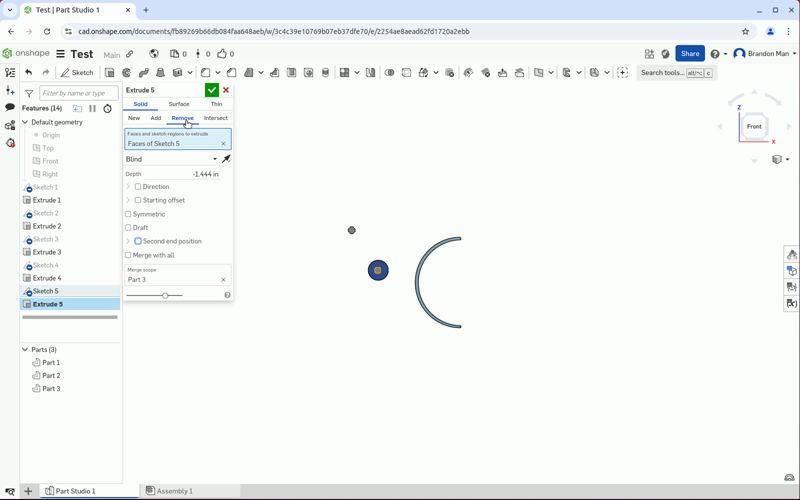
key(space)
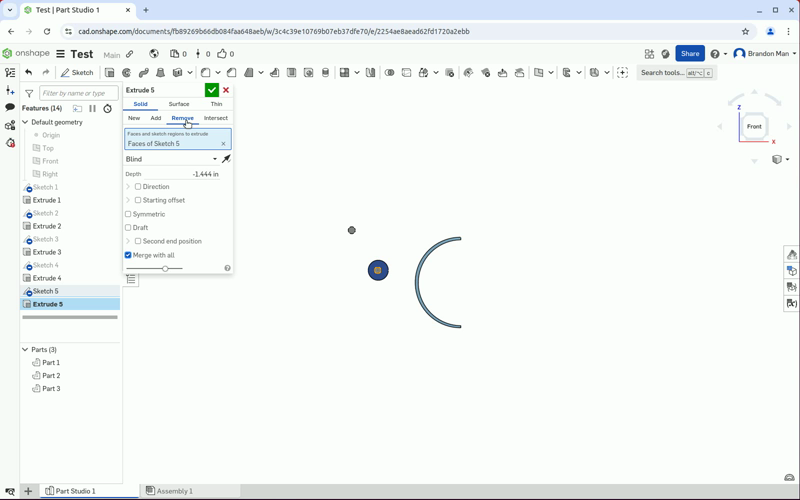
key(enter)
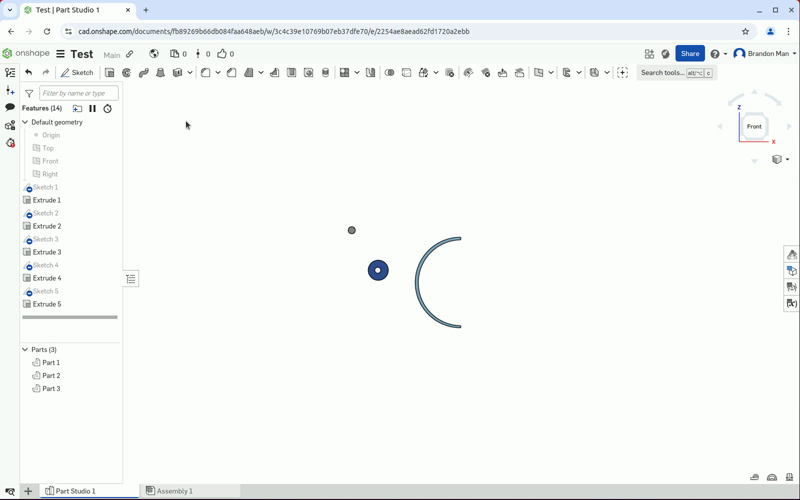
key(shift+h)
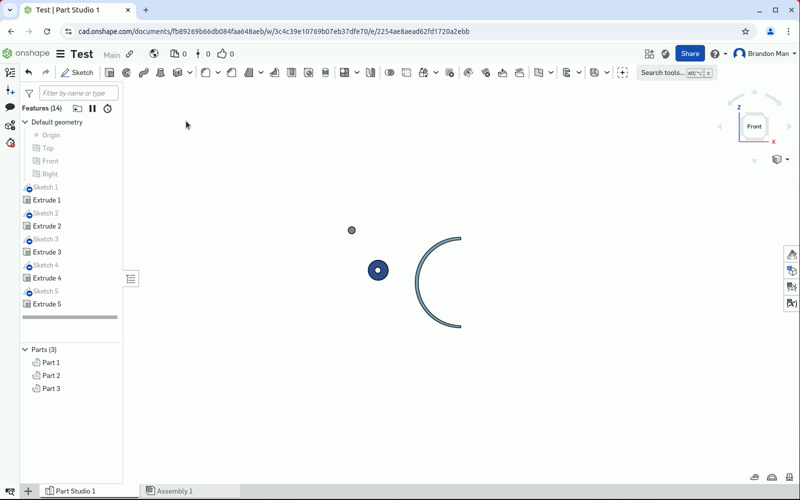
key(shift+h)
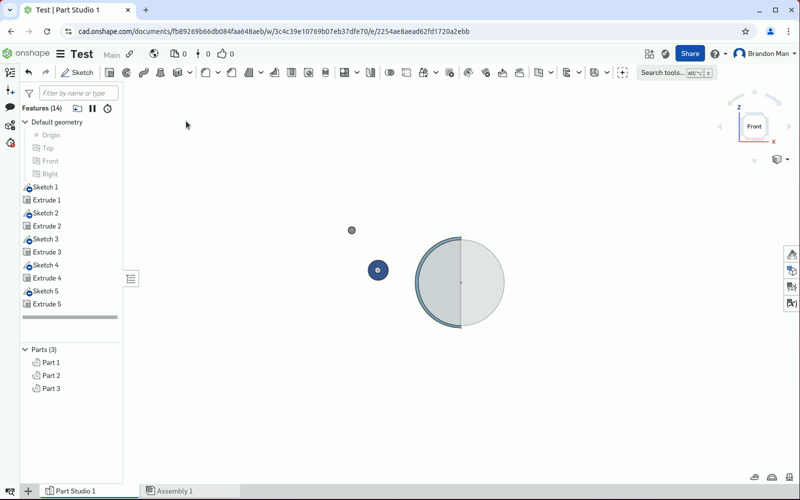
key(shift+7)
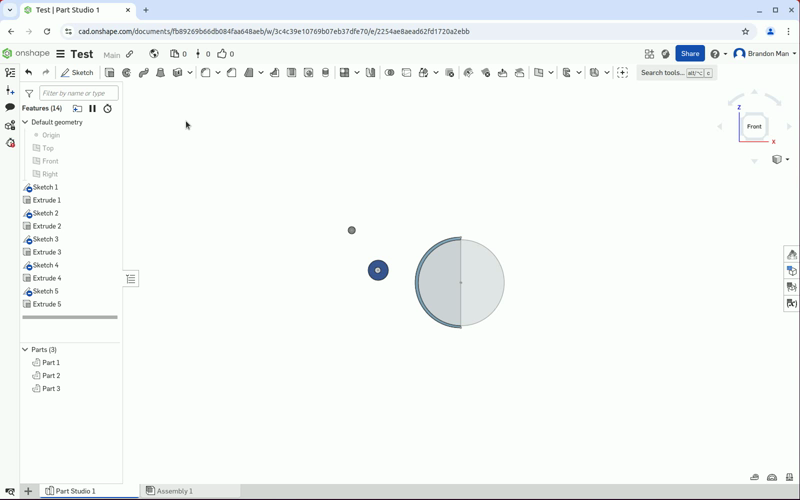
key(left, 2)
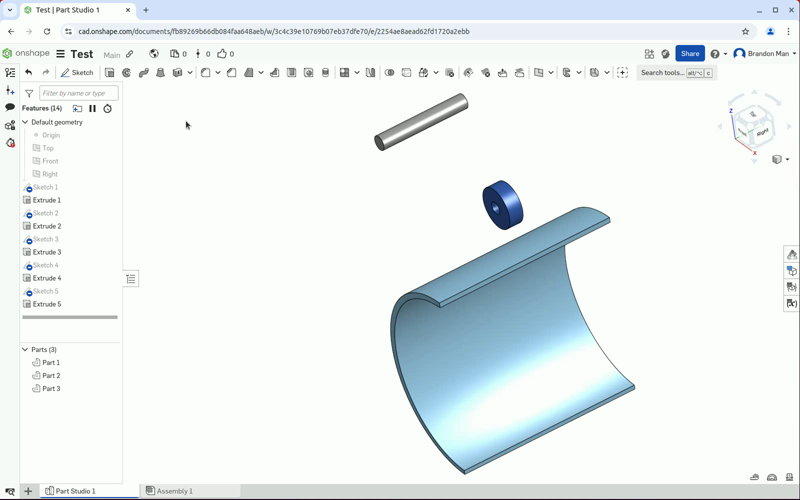
key(down, 2)
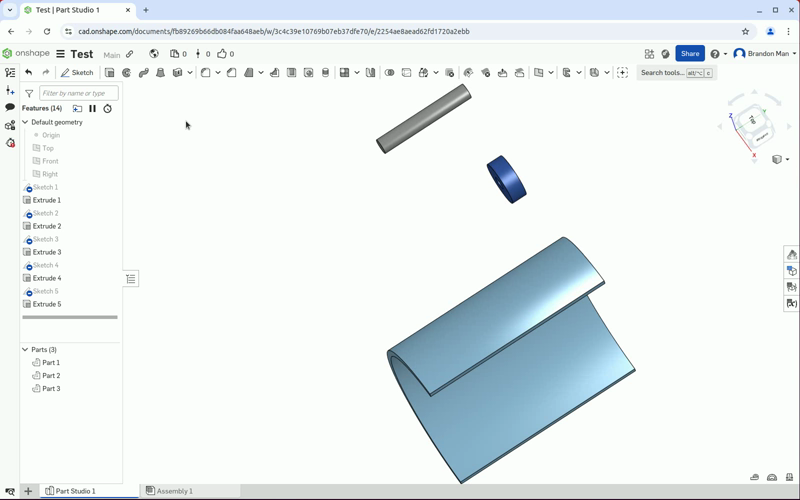
key(up, 2)
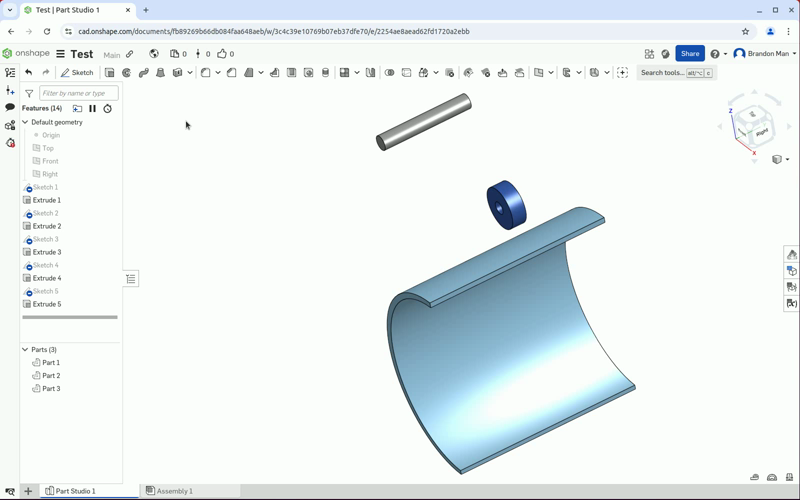
key(right, 2)
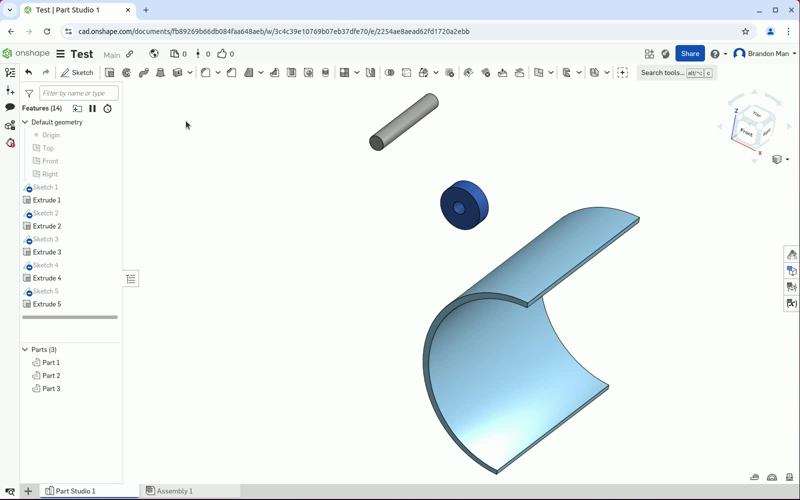
mouse_move(73, 189)
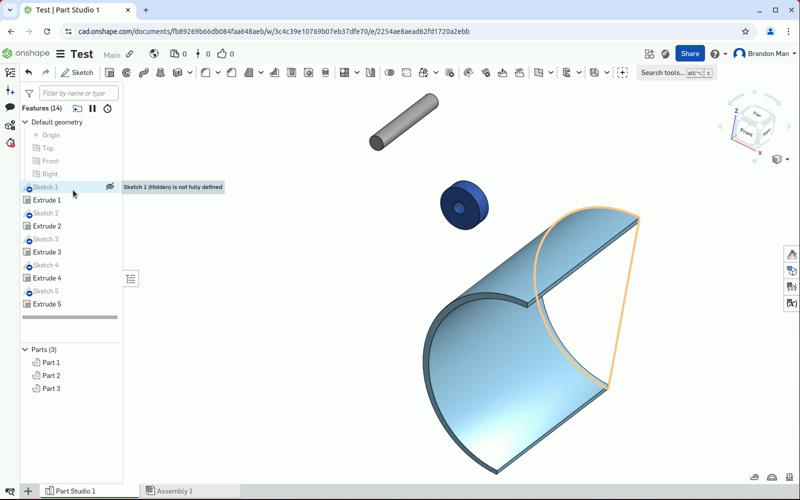
click(73, 189)